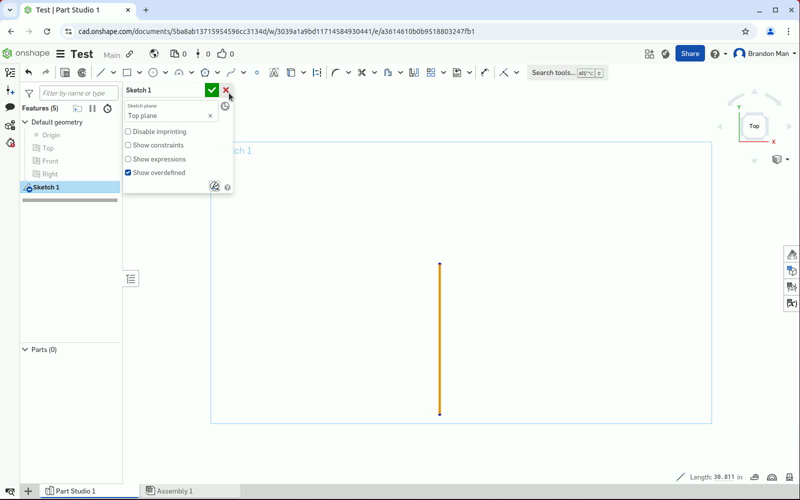
key(shift+h)
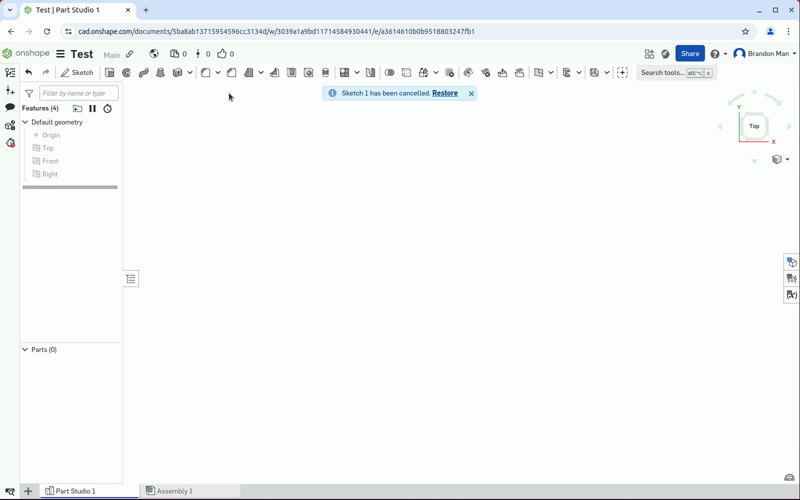
mouse_move(73, 352)
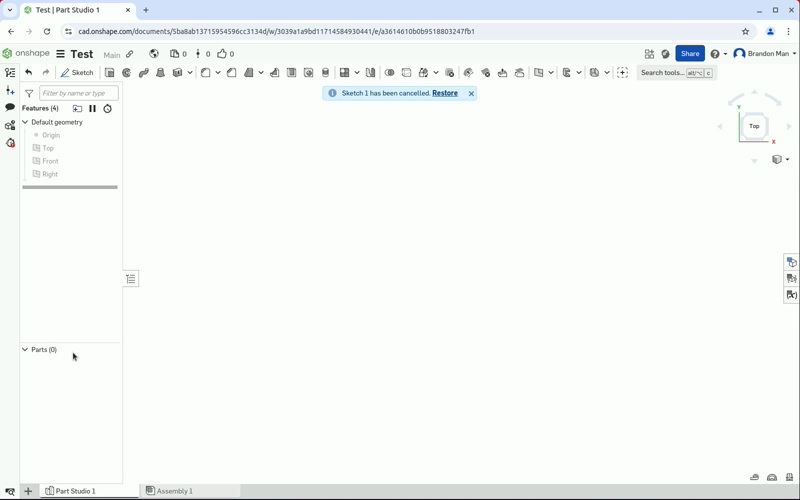
key(y)
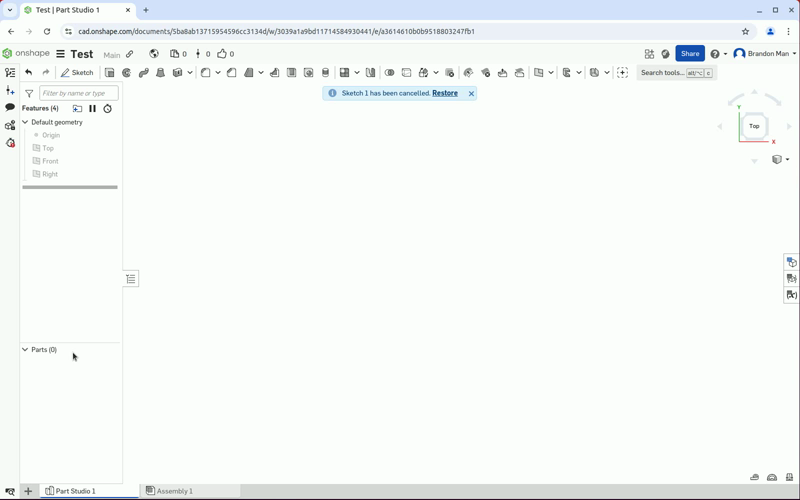
key(shift+p)
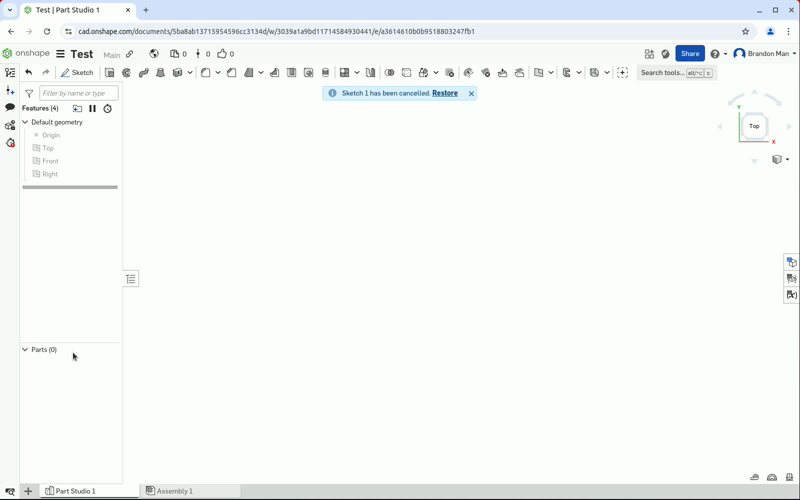
key(space)
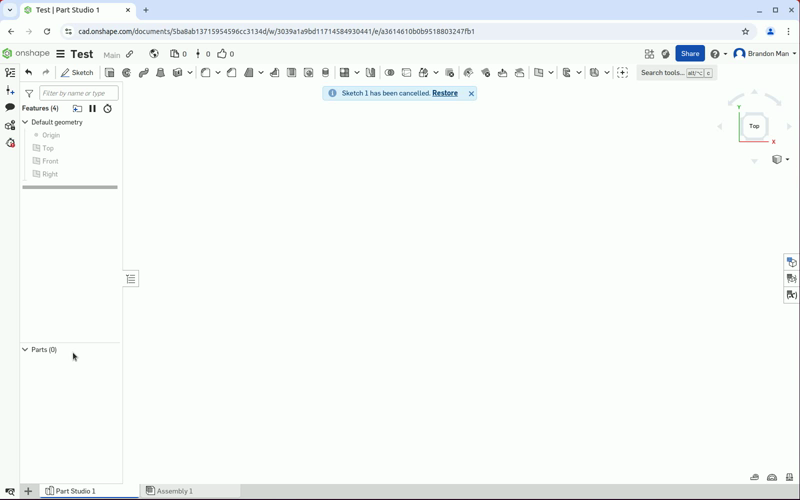
key_down(shift)
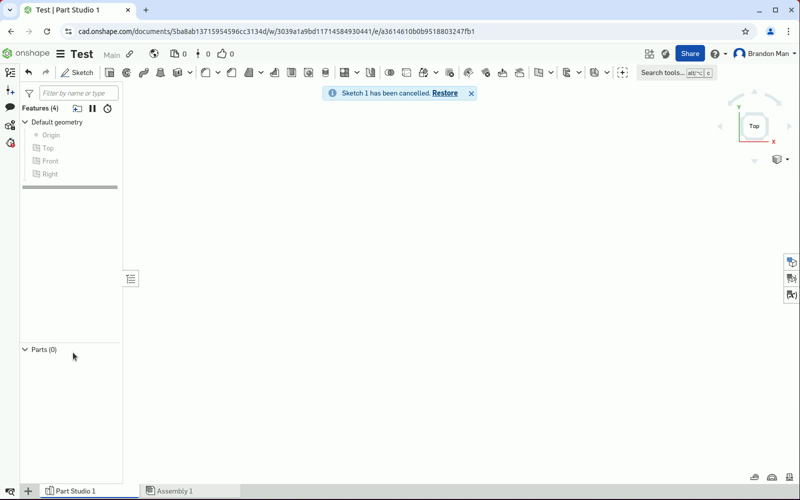
key(up)
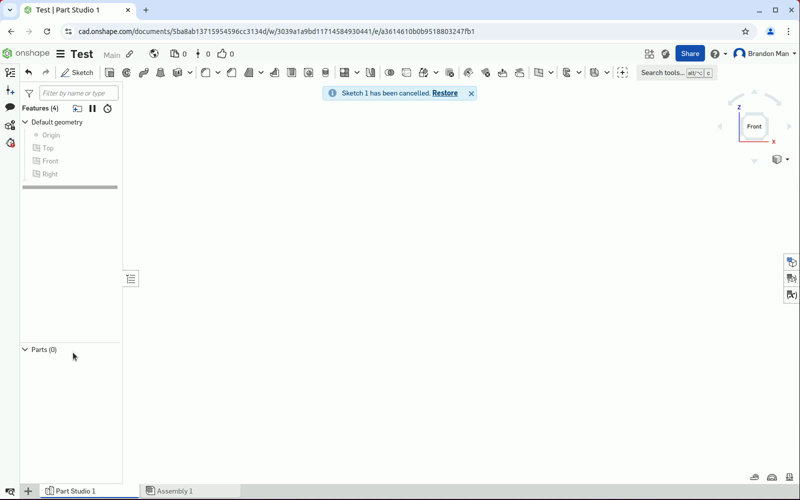
key_up(shift)
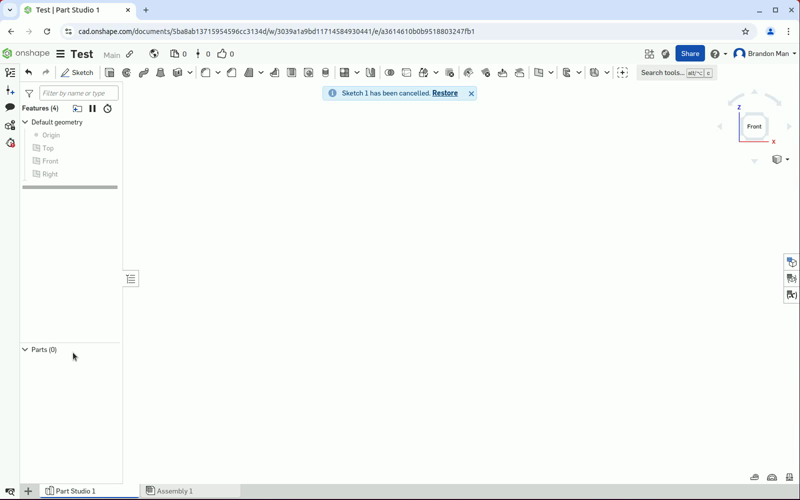
mouse_move(73, 352)
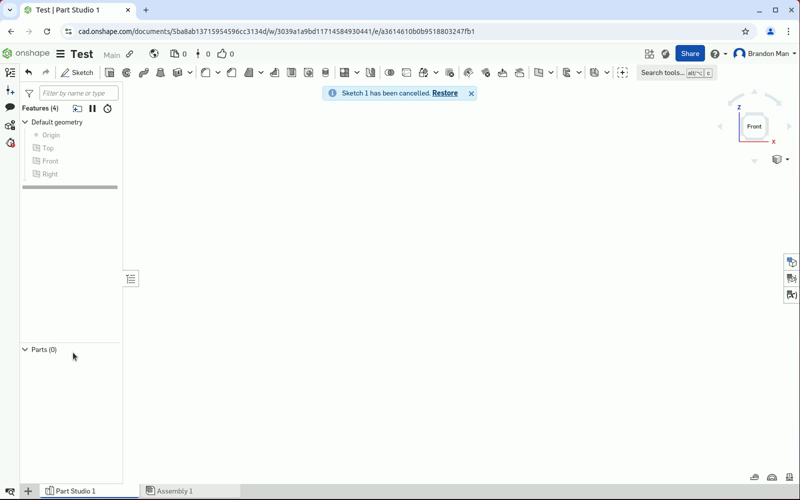
key(shift+y)
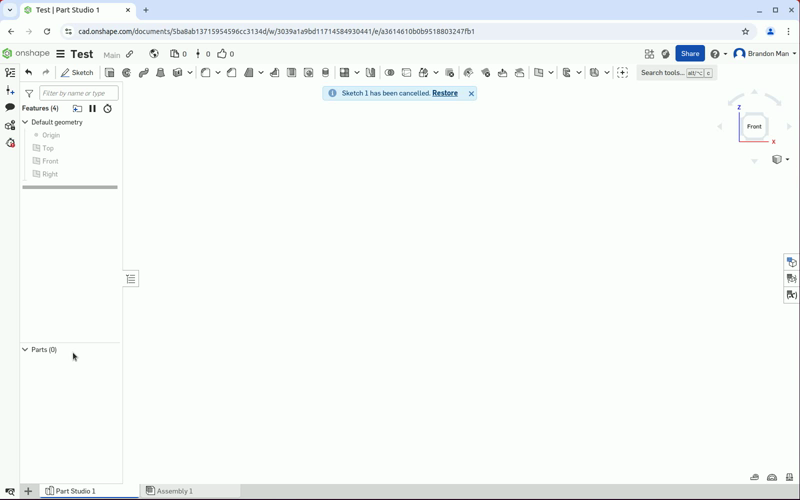
key(shift+s)
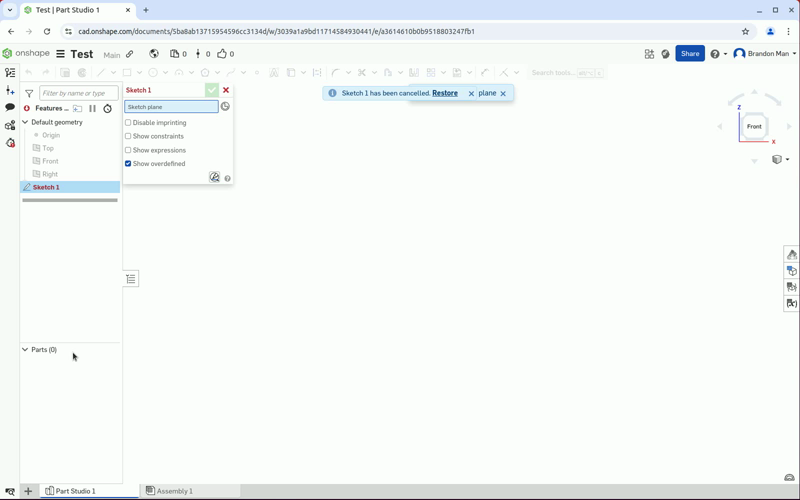
mouse_move(73, 163)
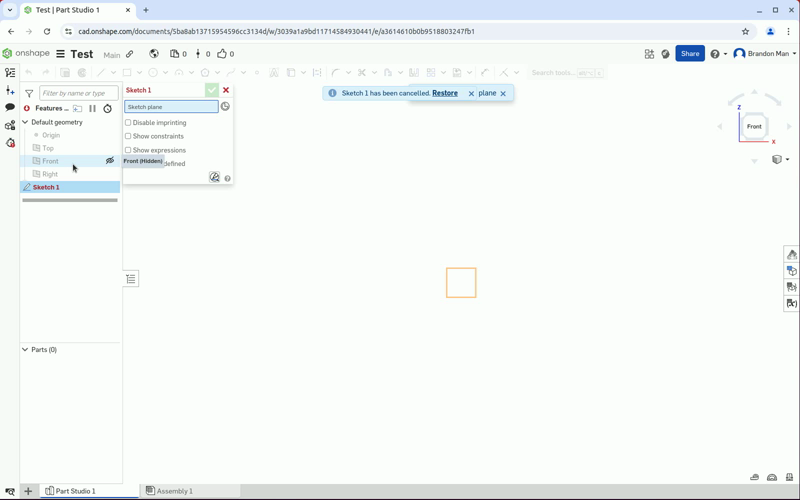
click(73, 163)
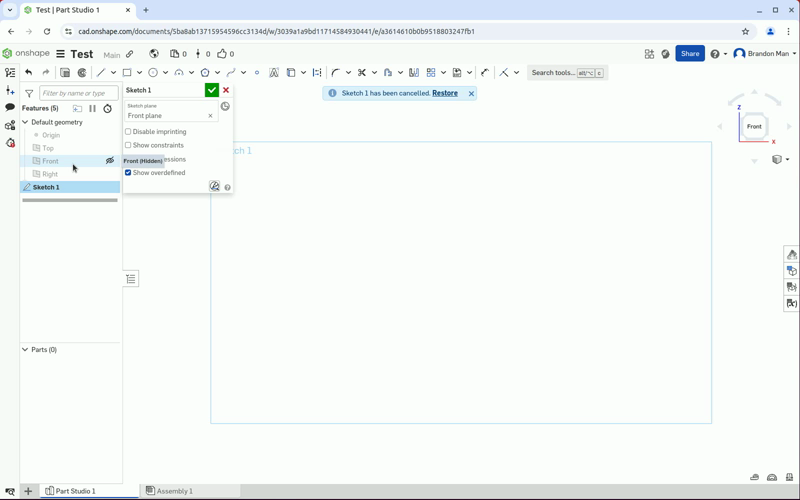
mouse_move(73, 352)
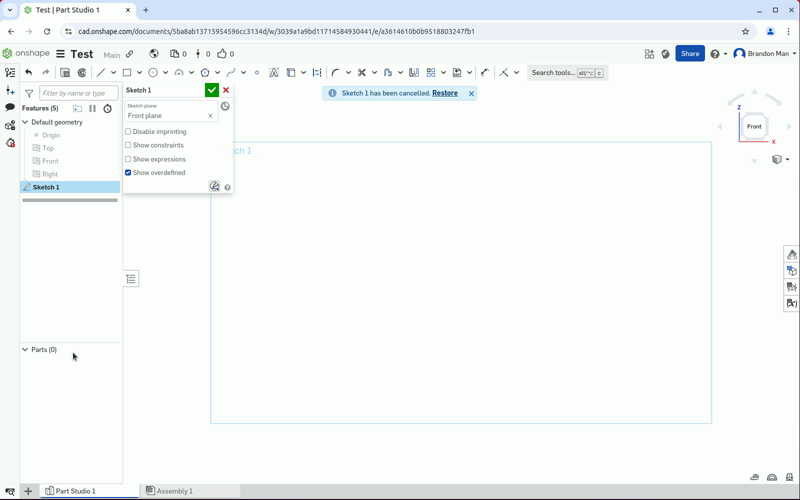
key(y)
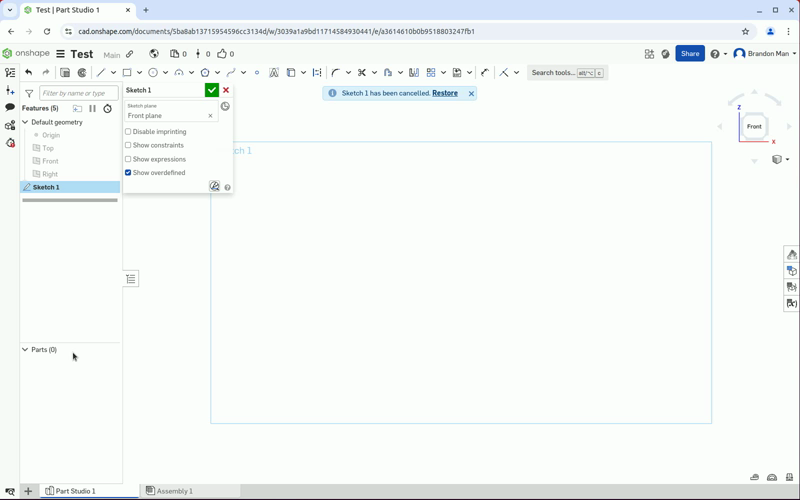
key(l)
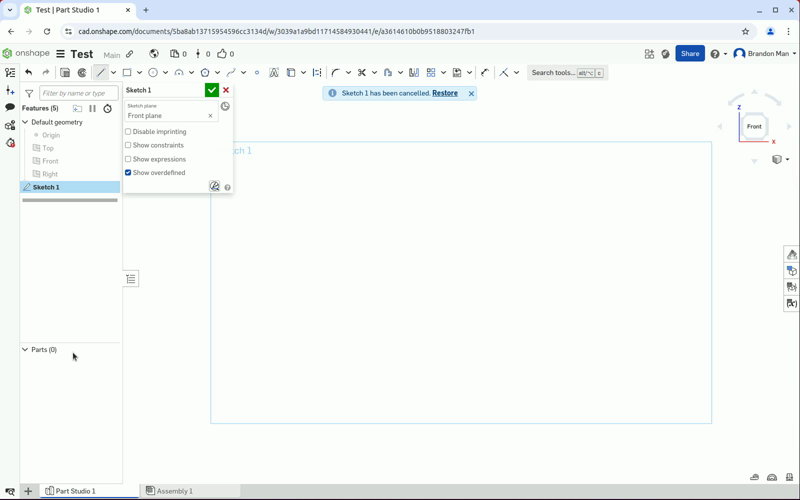
key_down(shift)
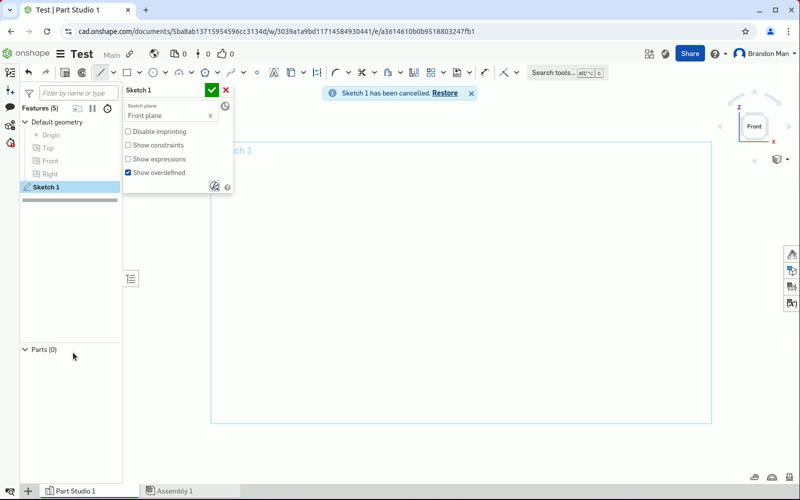
mouse_move(348, 362)
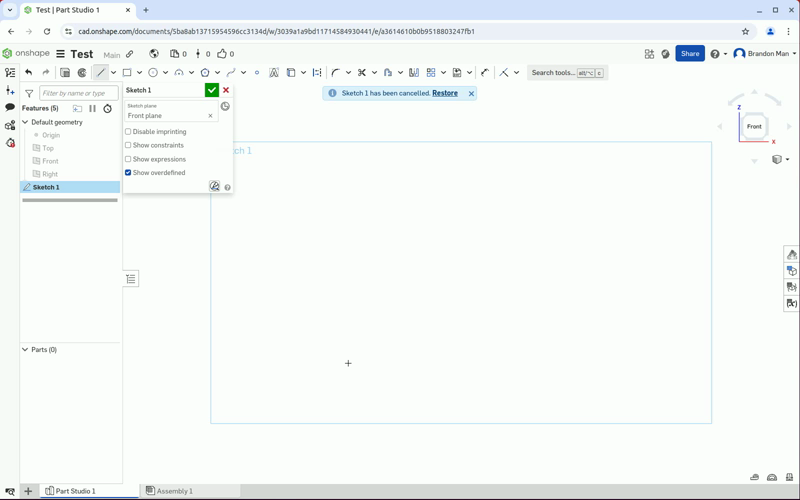
click(348, 362)
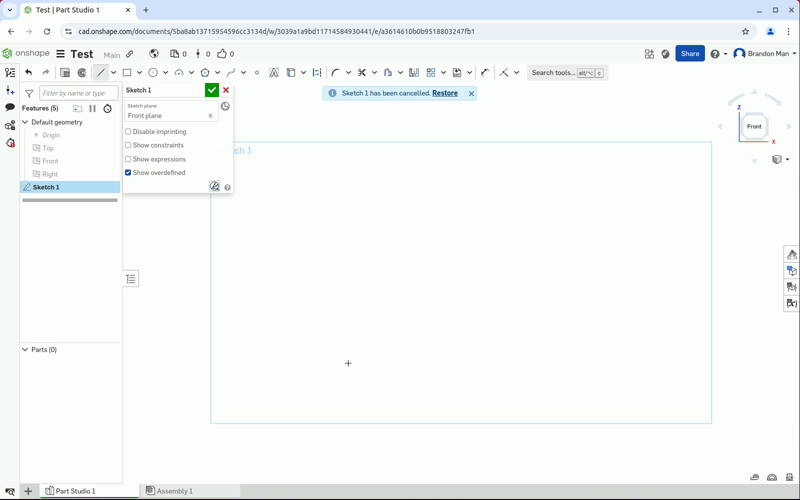
key_up(shift)
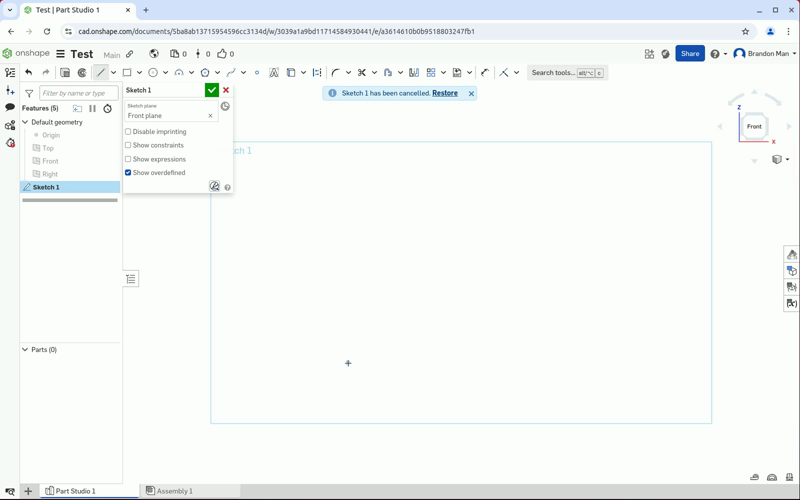
key_down(shift)
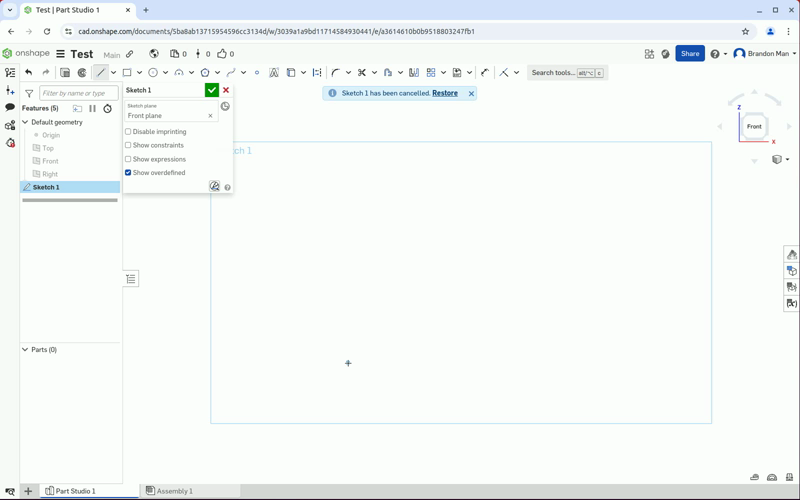
mouse_move(570, 362)
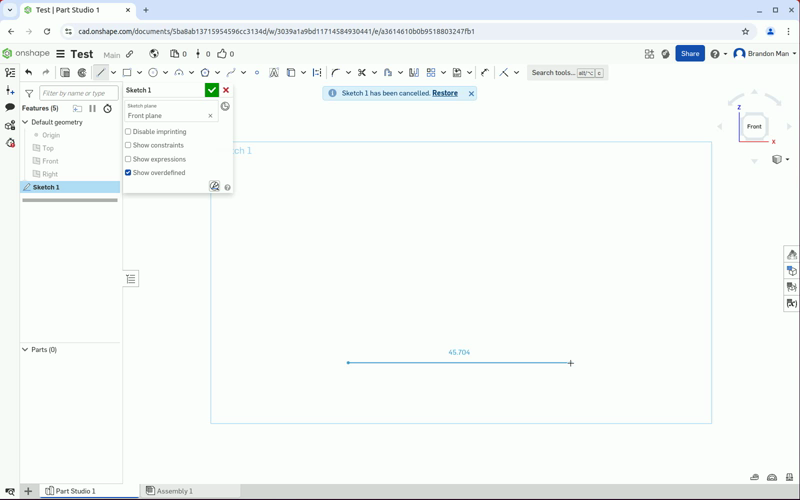
click(570, 362)
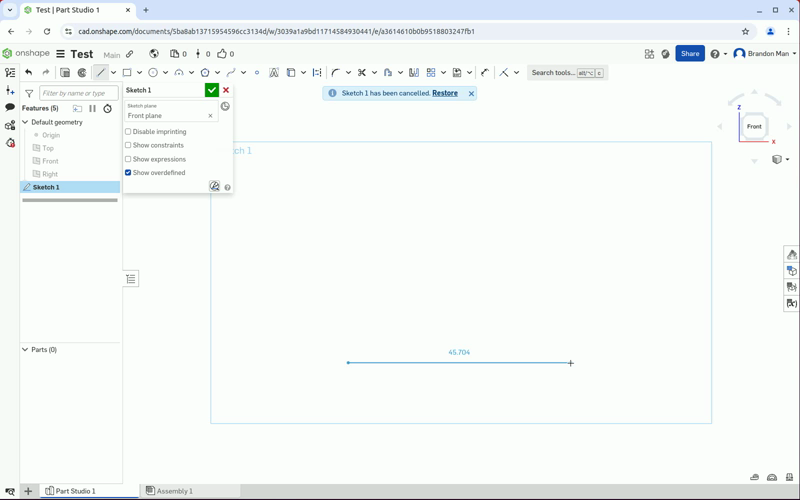
key_up(shift)
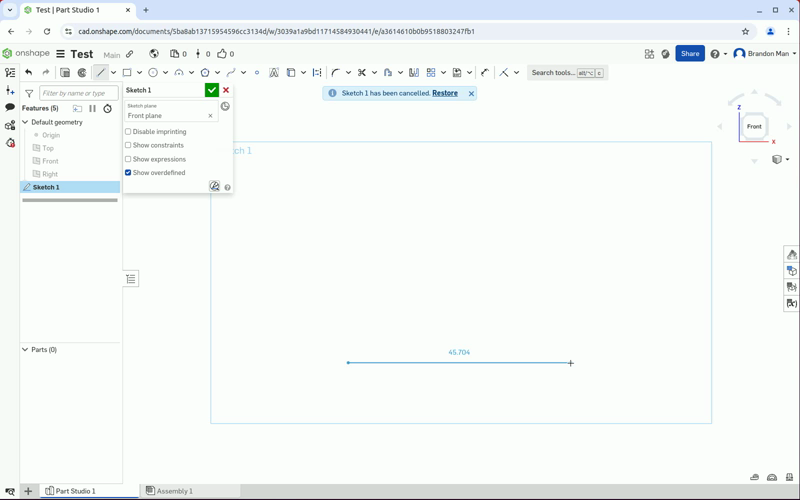
key_down(shift)
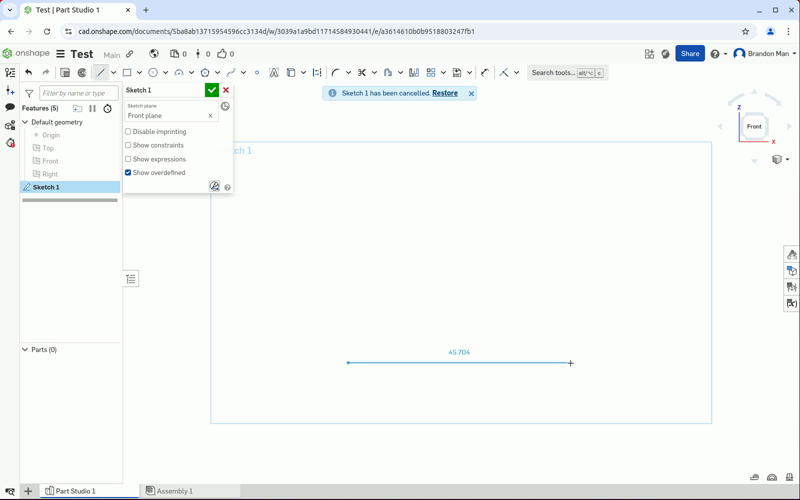
mouse_move(570, 203)
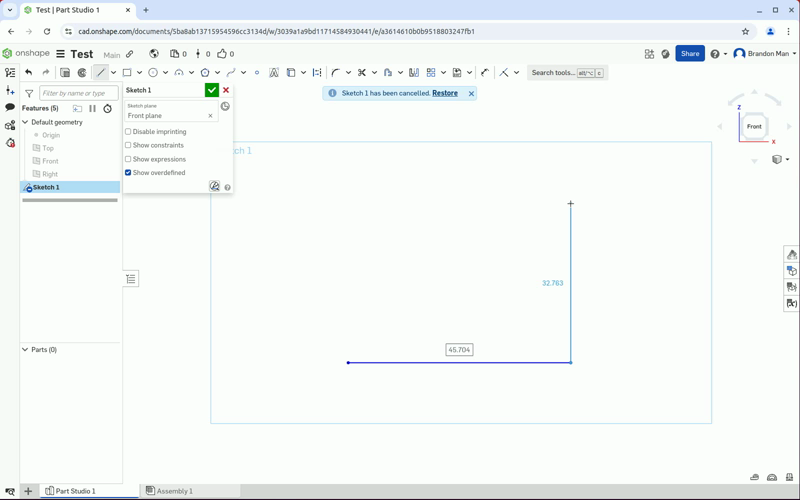
click(570, 203)
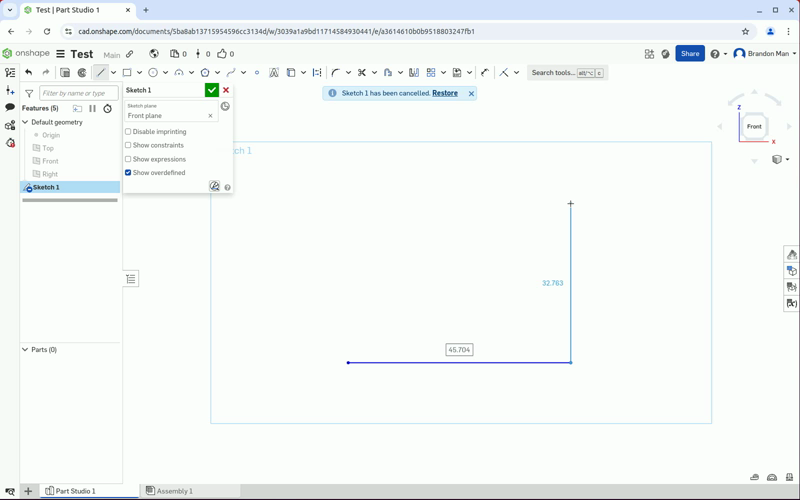
key_up(shift)
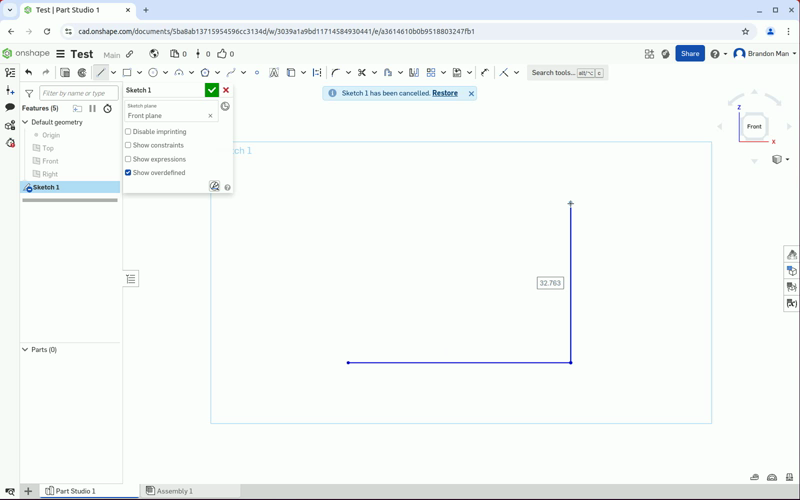
key_down(shift)
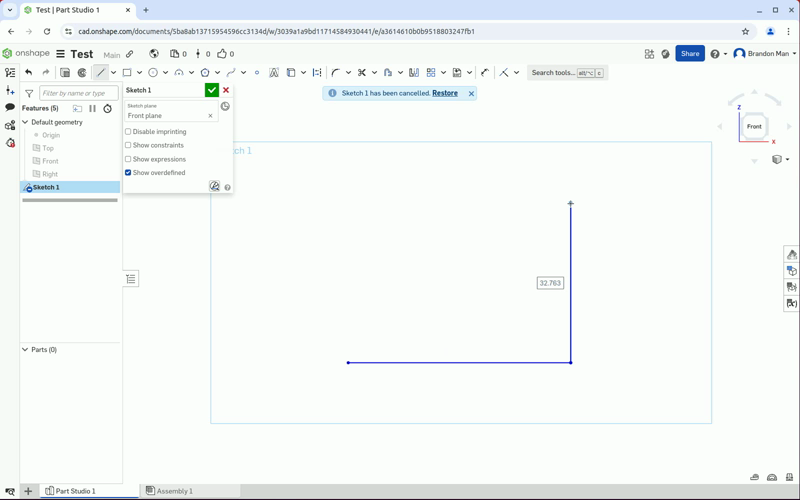
mouse_move(348, 203)
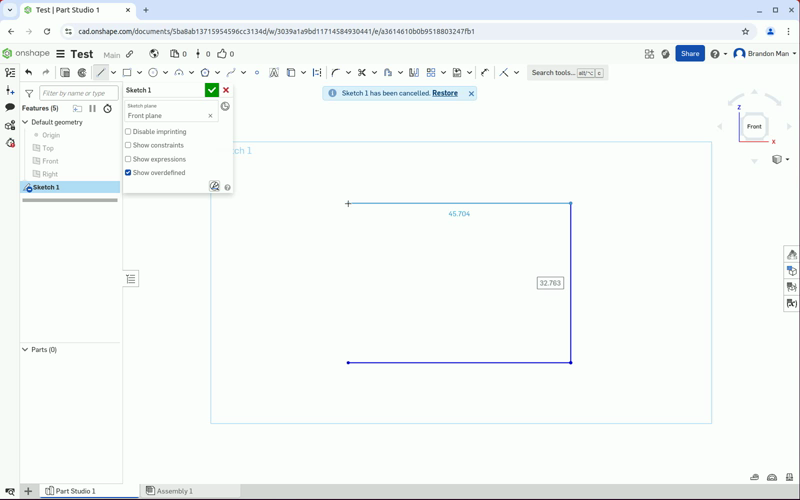
click(348, 203)
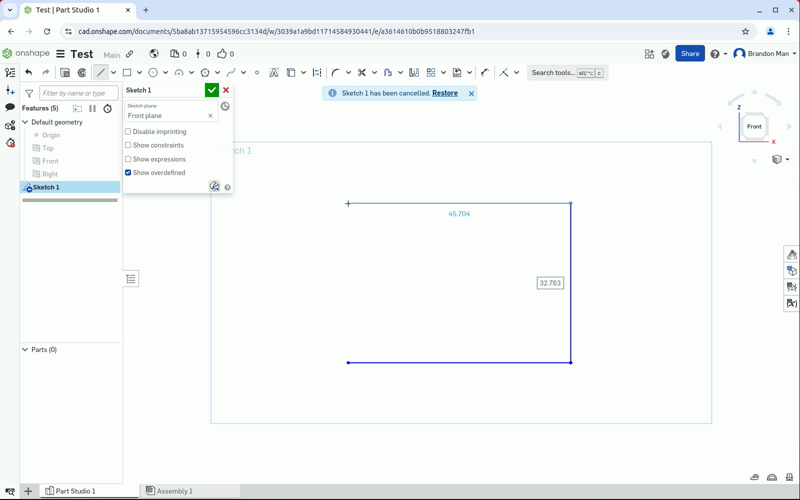
key_up(shift)
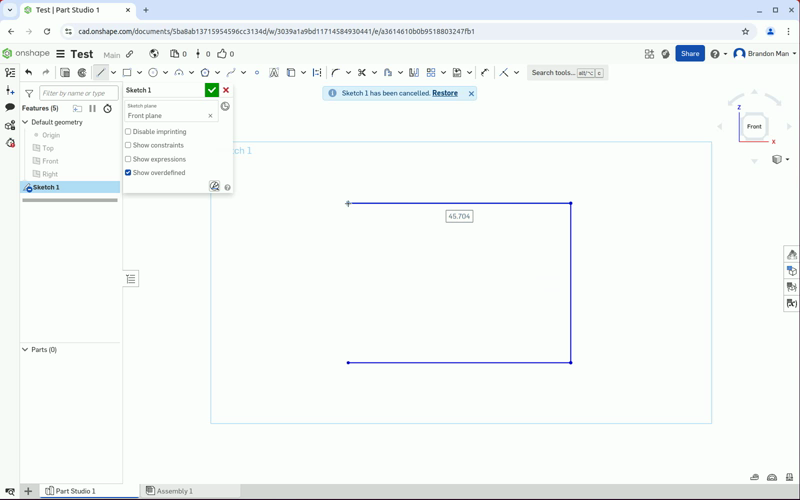
key_down(shift)
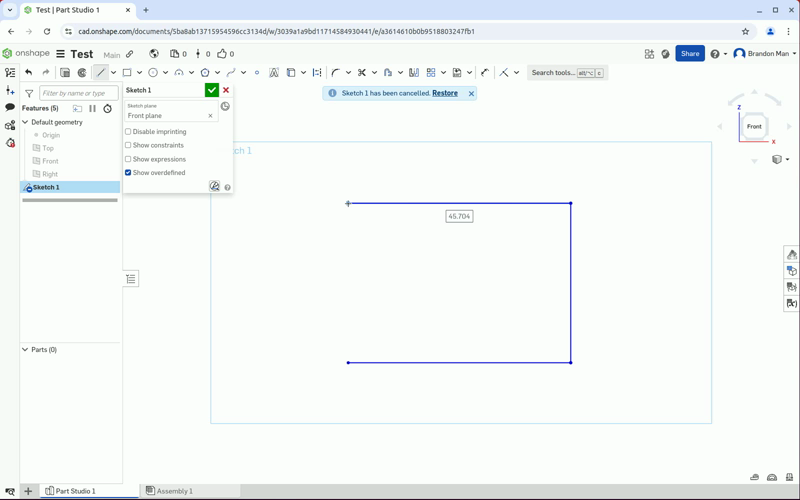
mouse_move(348, 362)
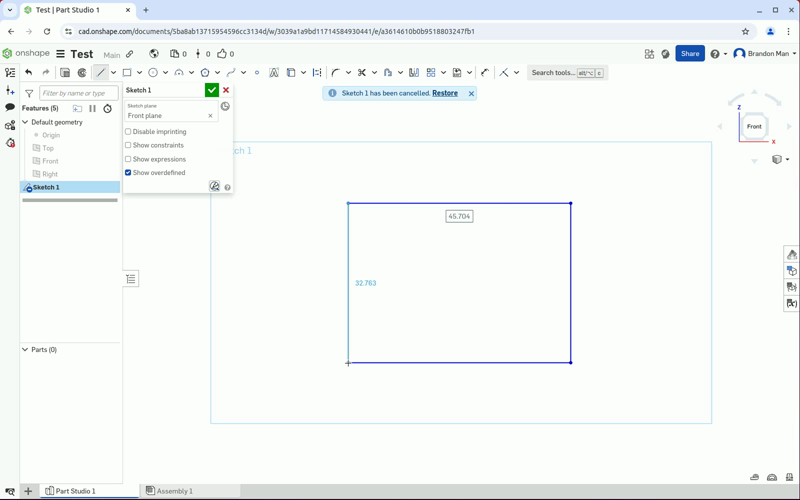
key_up(shift)
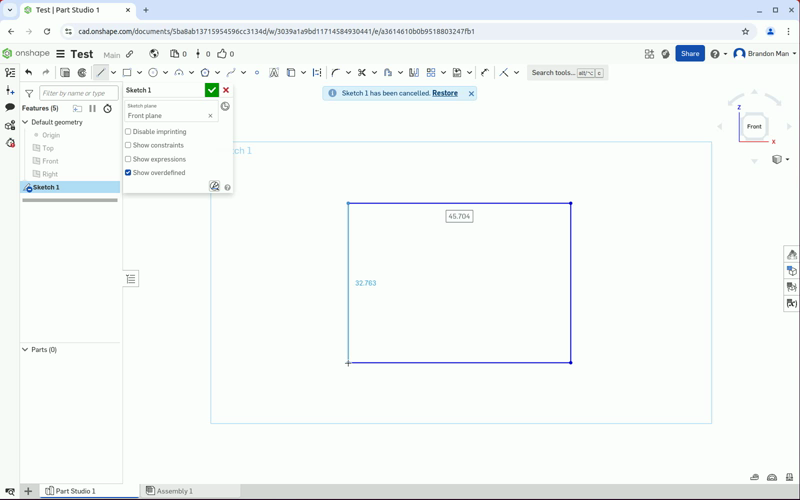
click(348, 362)
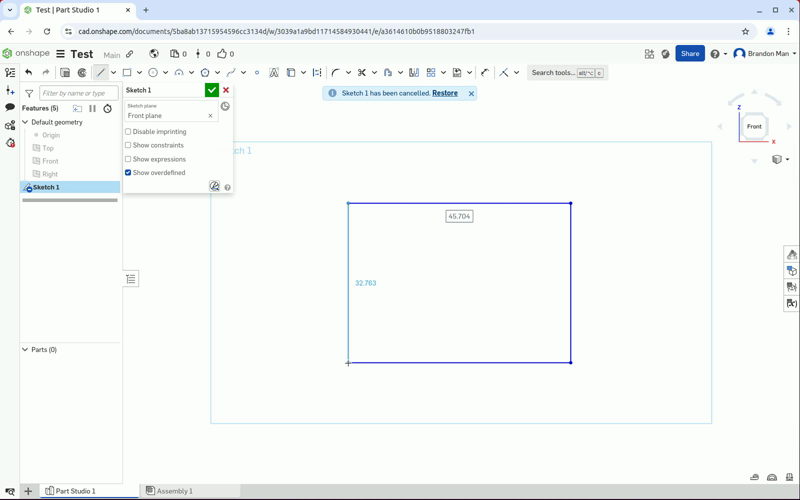
key(esc)
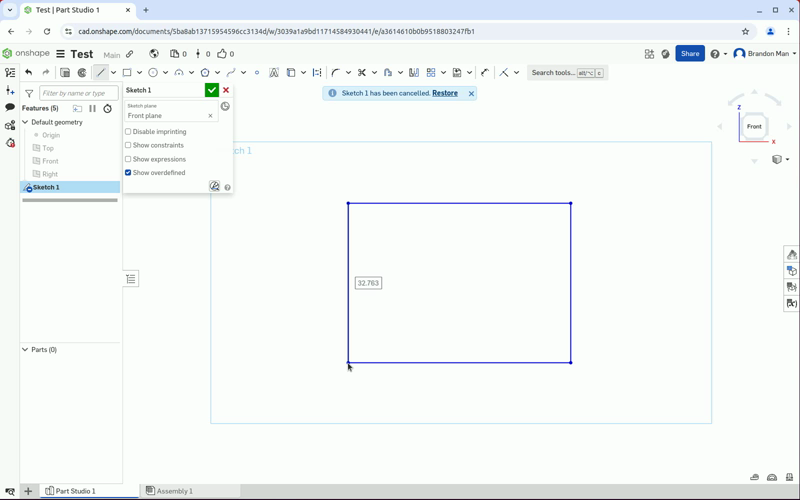
key(c)
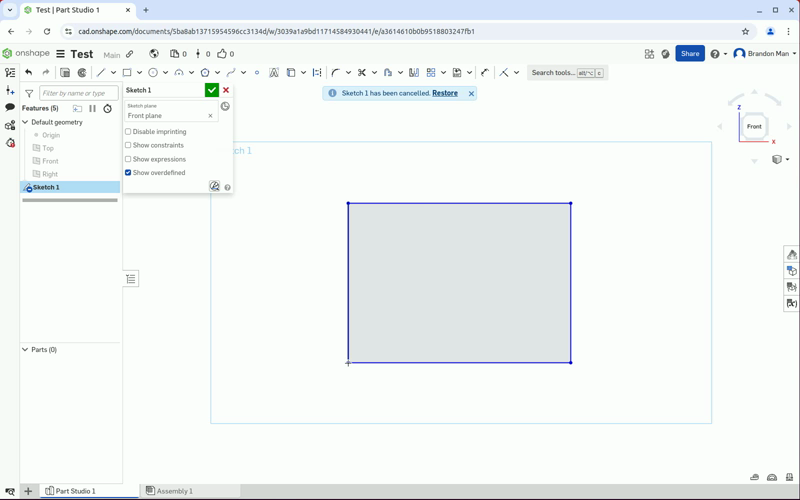
key_down(shift)
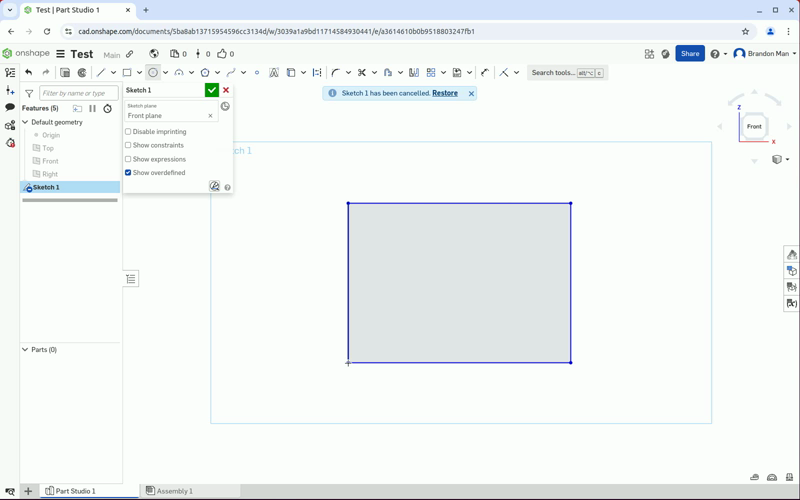
mouse_move(411, 271)
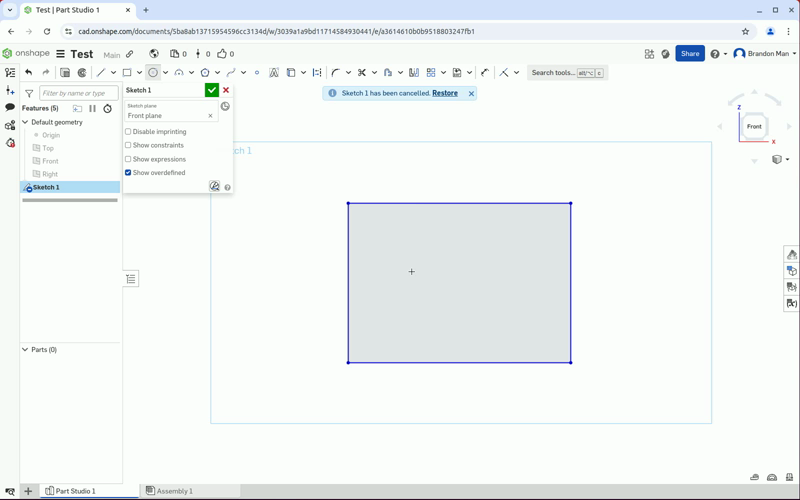
click(411, 271)
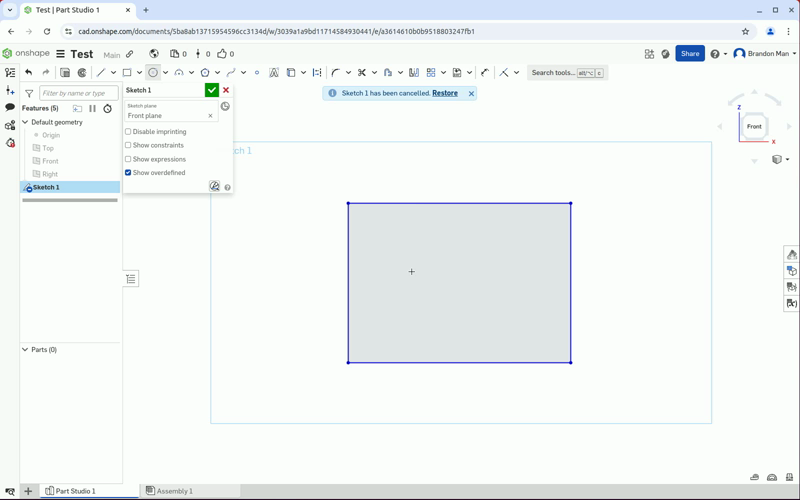
key_up(shift)
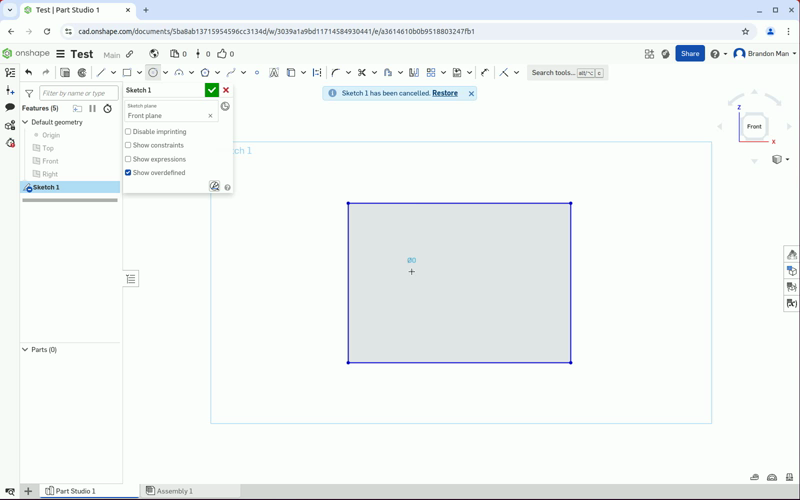
mouse_move(416, 271)
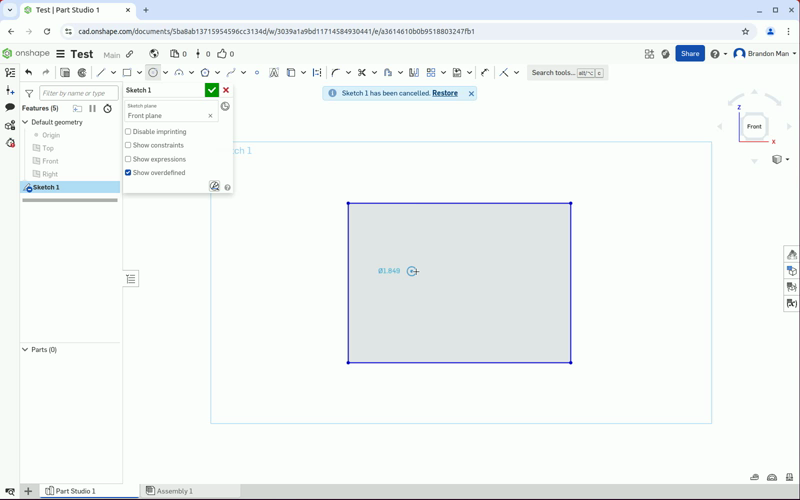
click(416, 271)
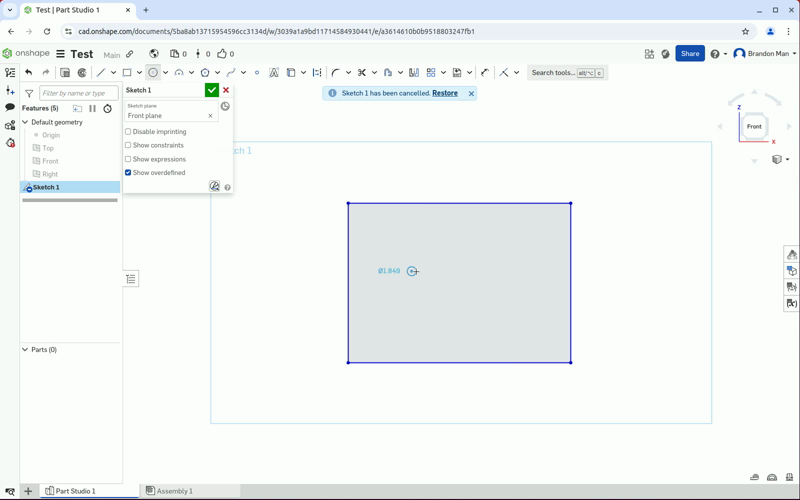
key(esc)
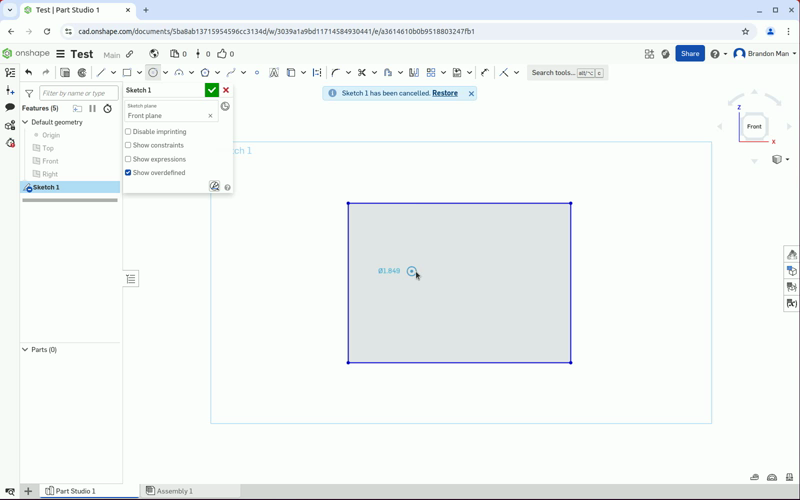
key(c)
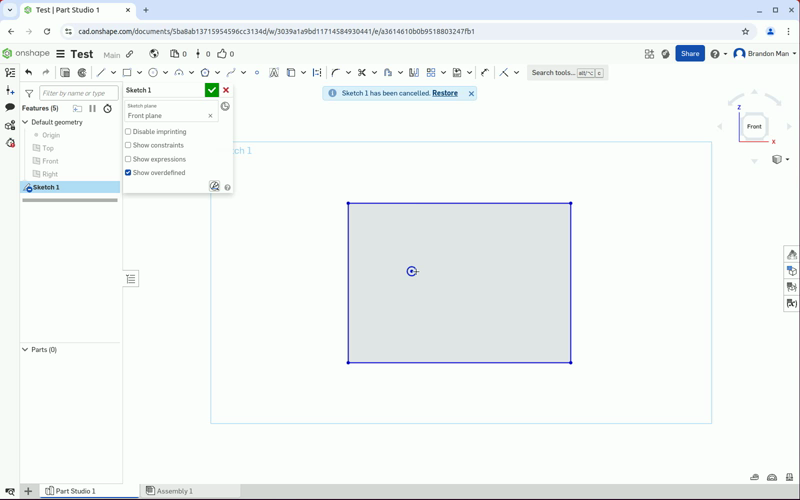
key_down(shift)
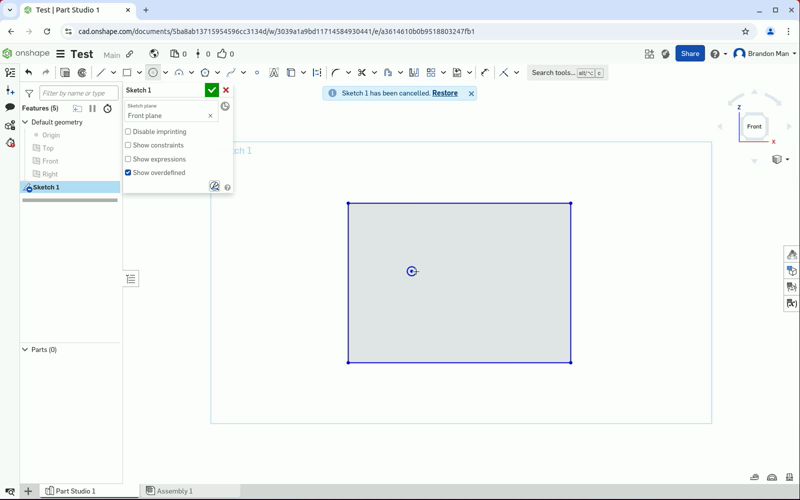
mouse_move(411, 233)
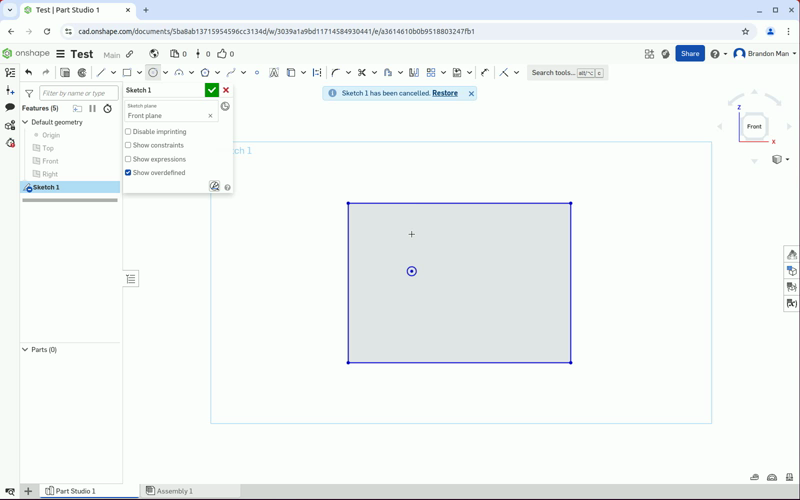
click(411, 233)
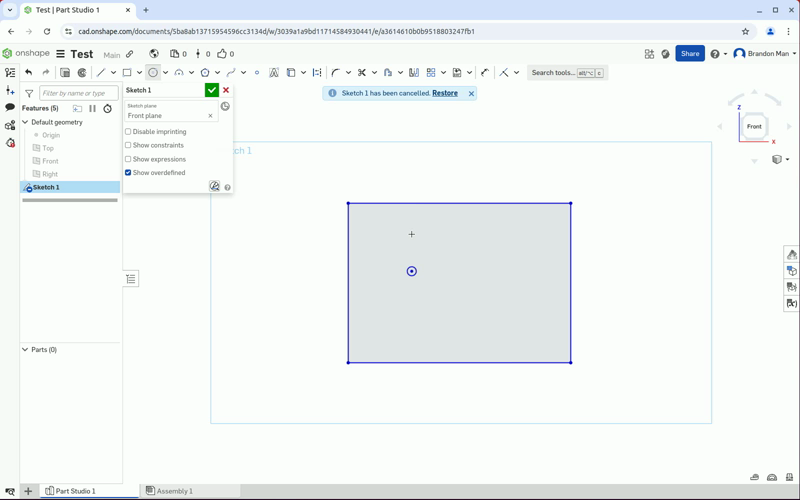
key_up(shift)
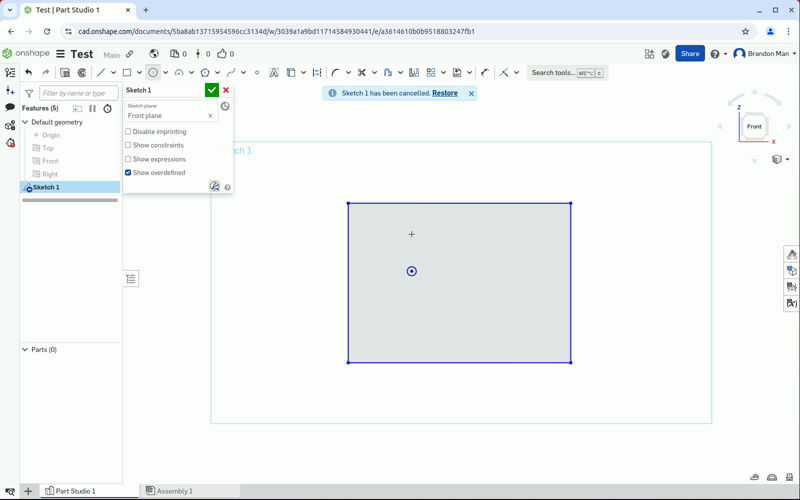
mouse_move(416, 233)
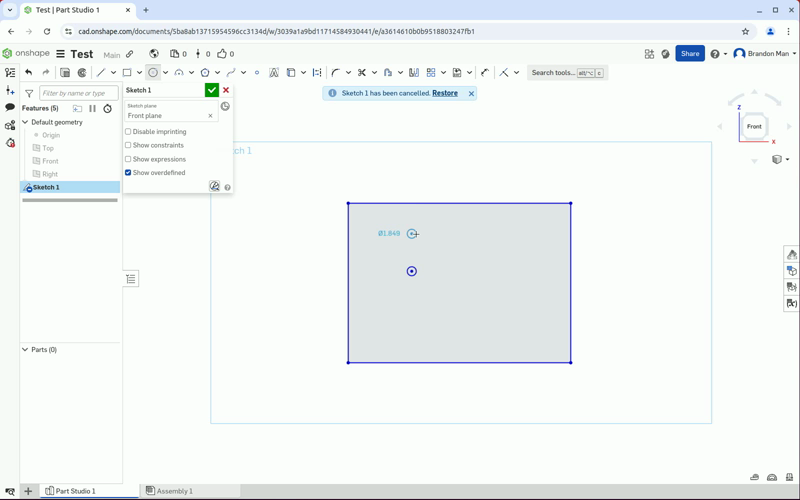
click(416, 233)
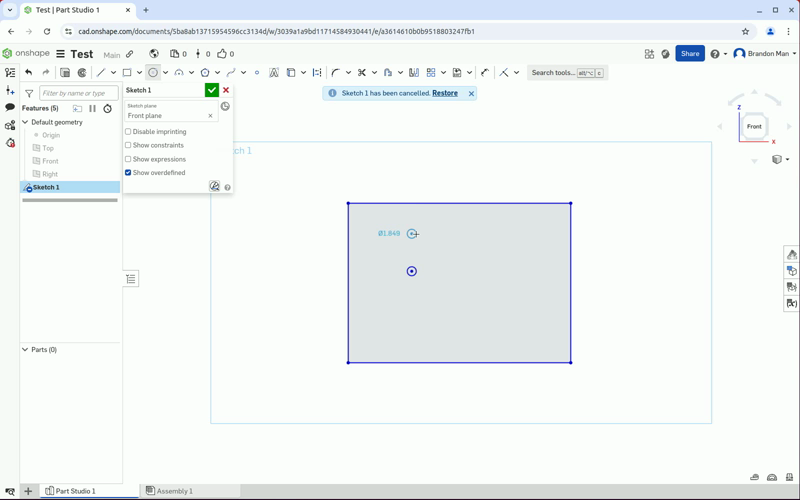
key(esc)
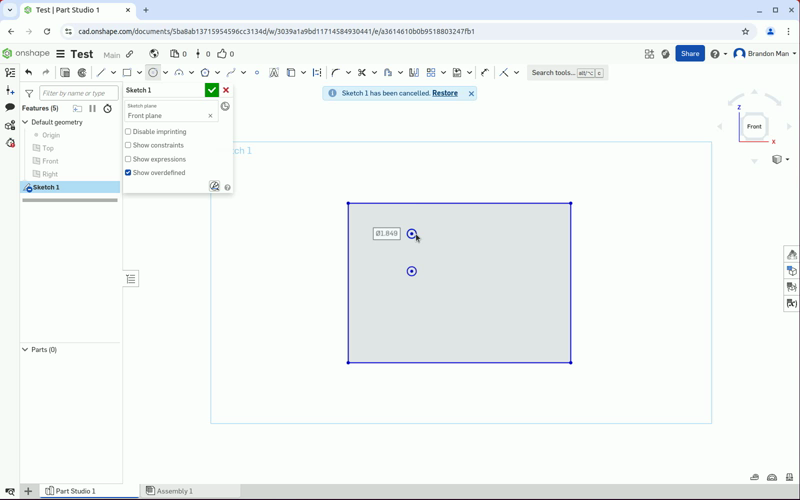
key(l)
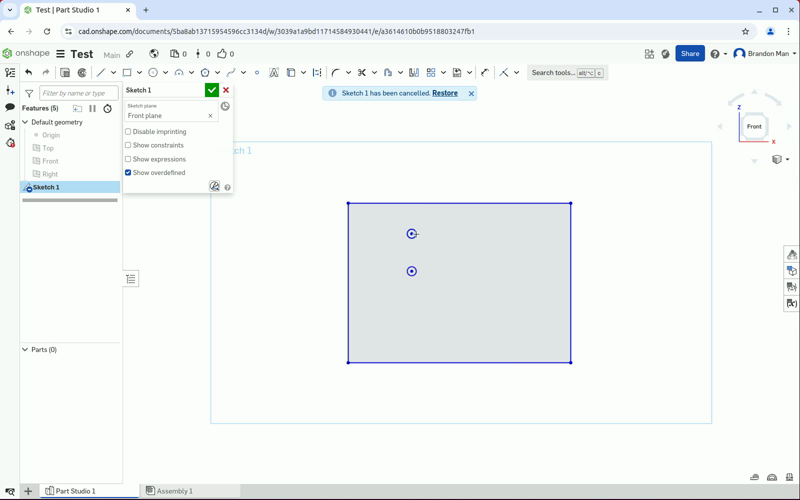
key_down(shift)
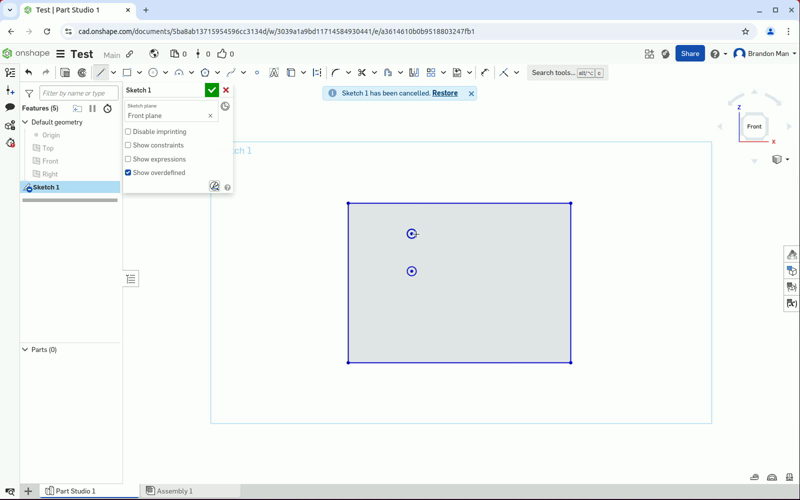
mouse_move(413, 266)
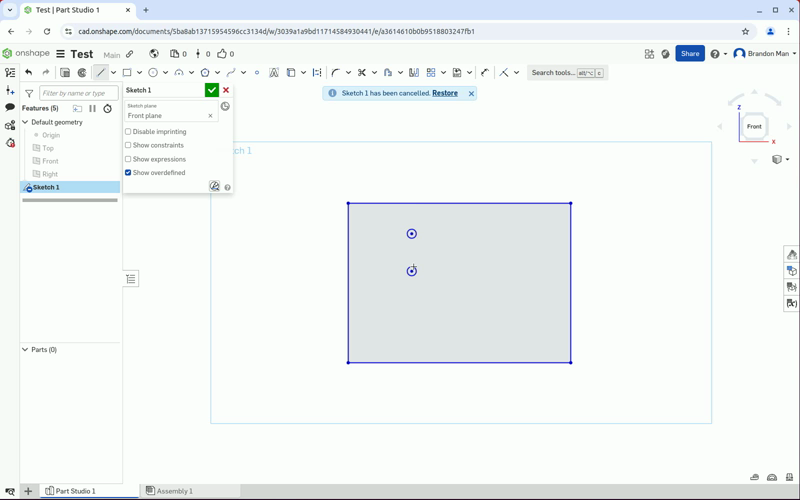
click(413, 266)
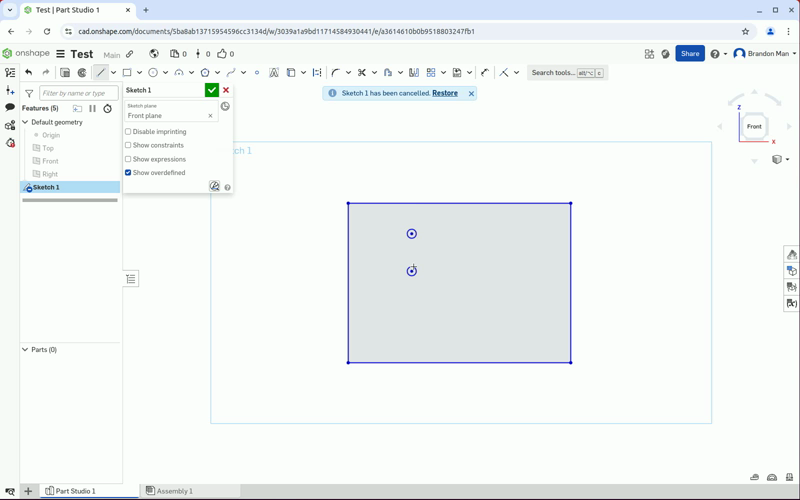
key_up(shift)
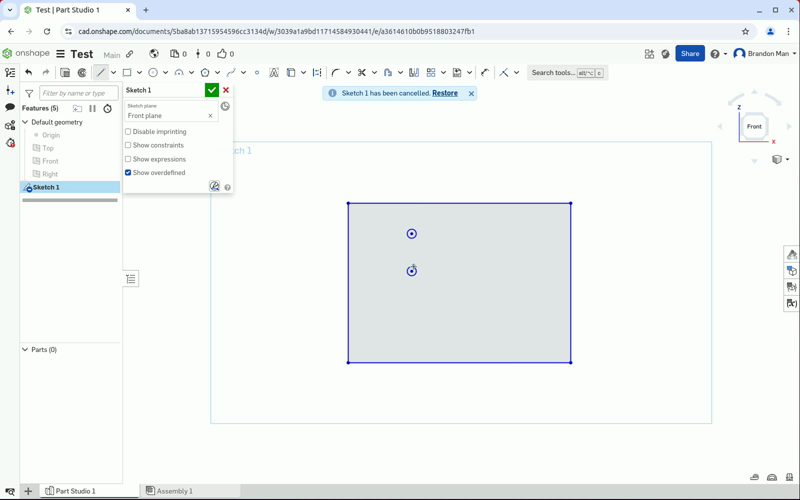
key_down(shift)
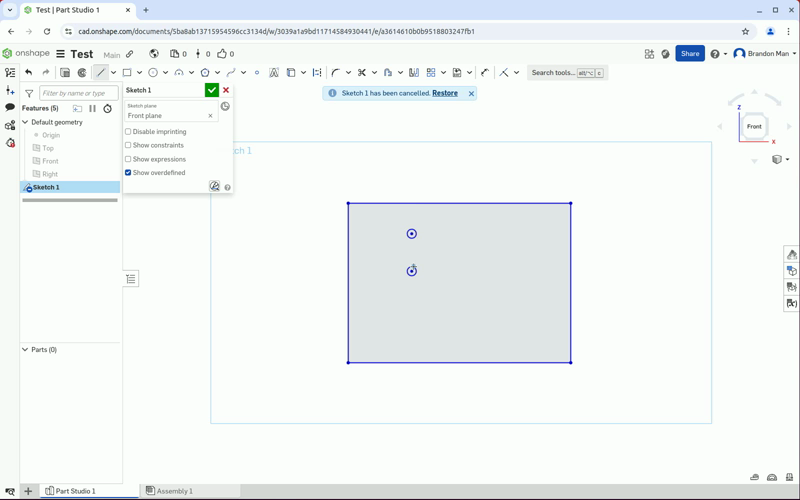
mouse_move(505, 266)
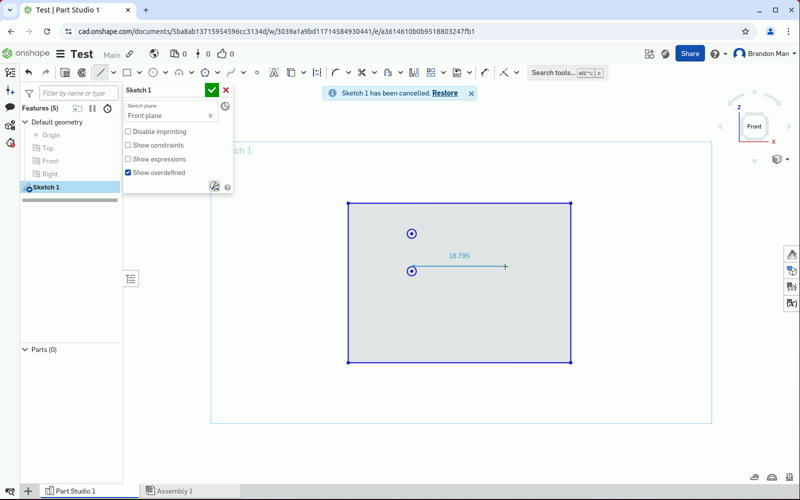
click(505, 266)
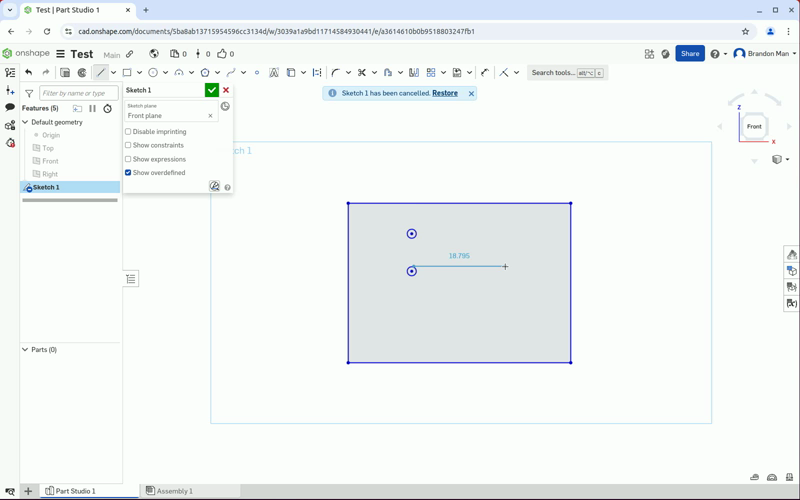
key_up(shift)
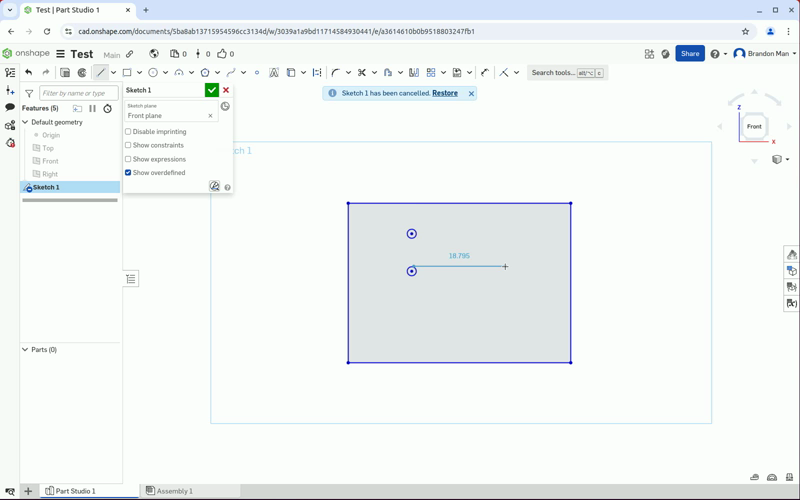
key_down(shift)
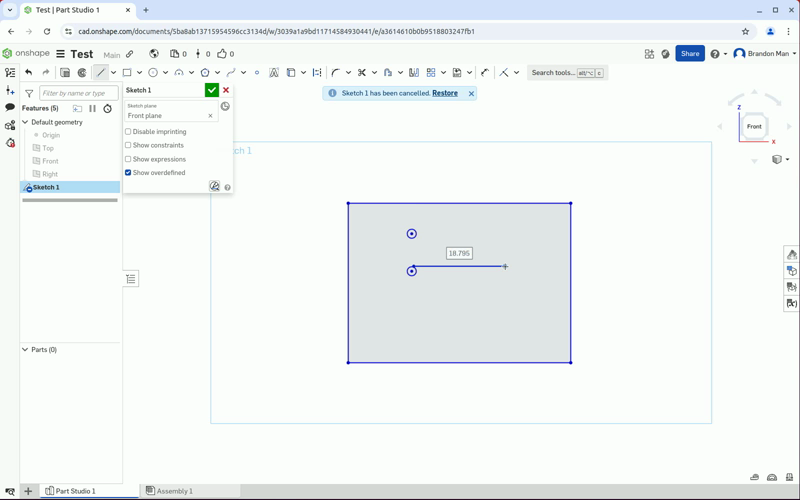
mouse_move(535, 266)
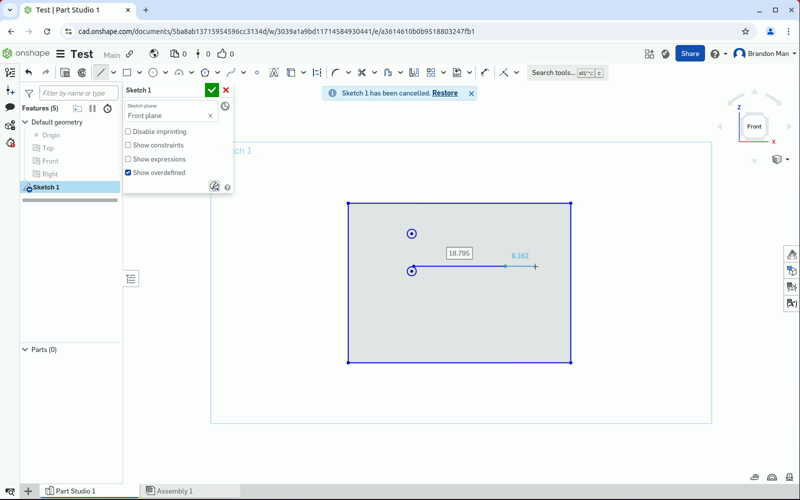
mouse_move(505, 236)
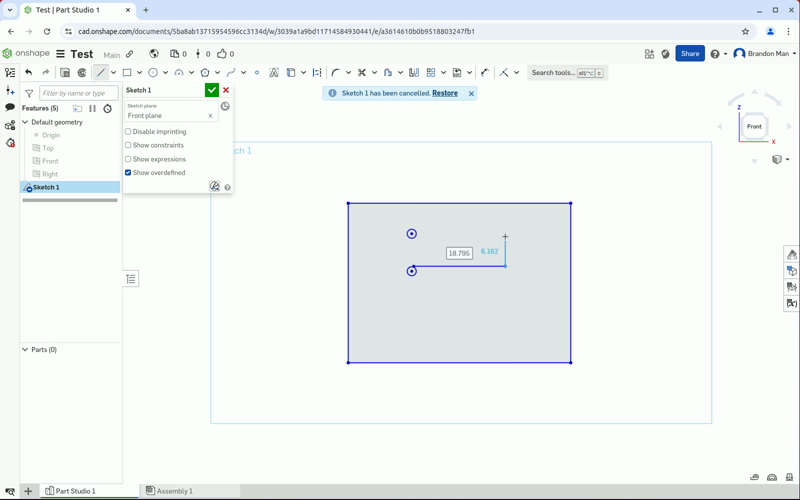
click(505, 236)
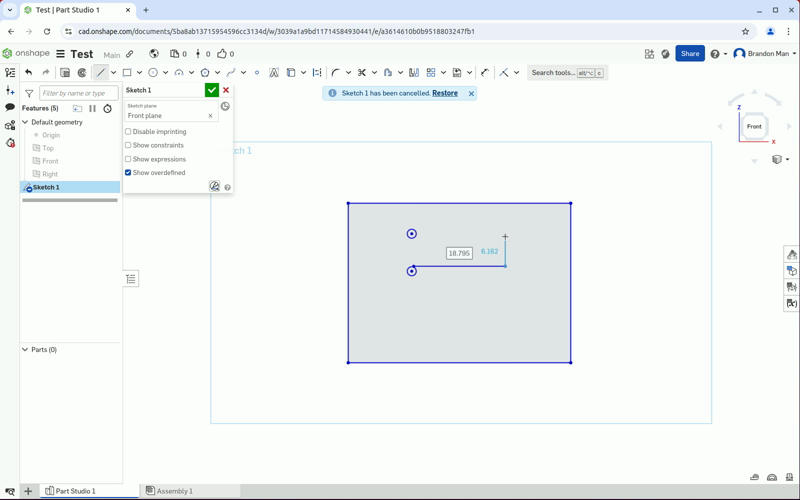
key_up(shift)
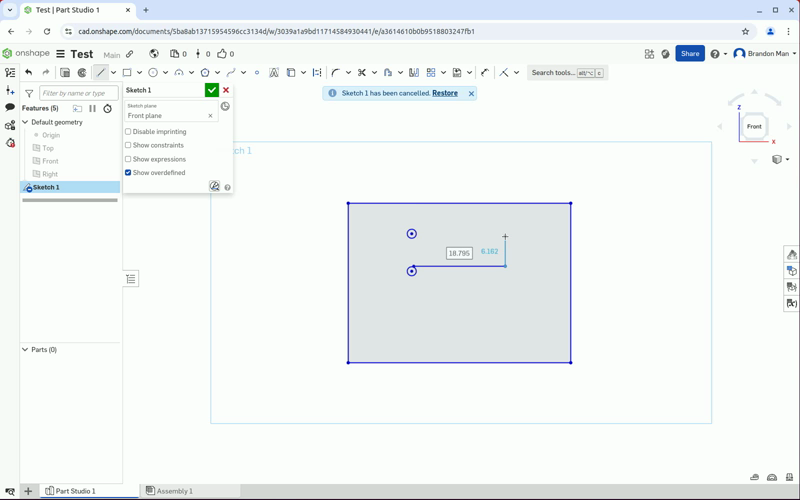
key_down(shift)
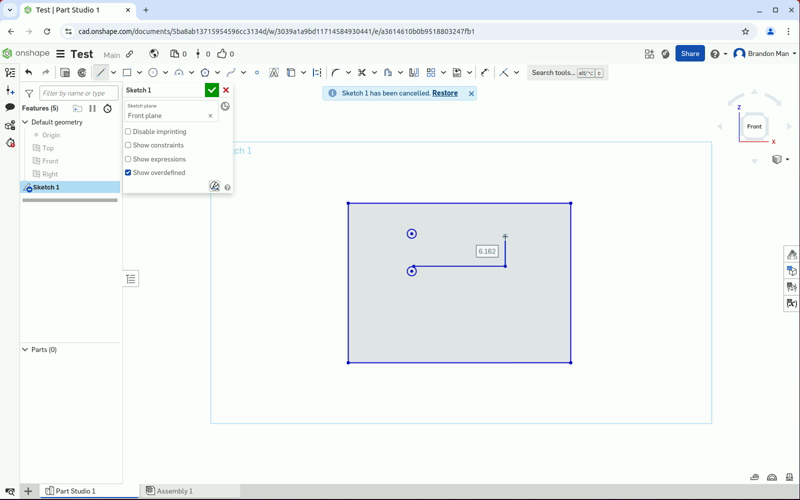
mouse_move(413, 236)
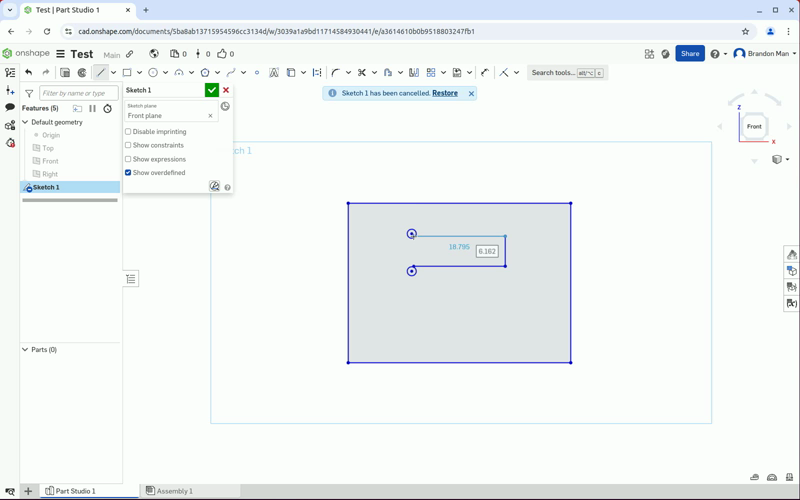
scroll(6)
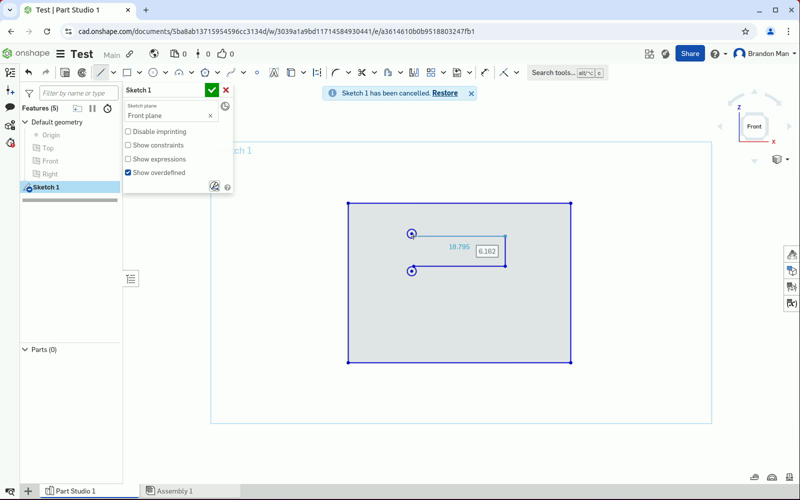
scroll(6)
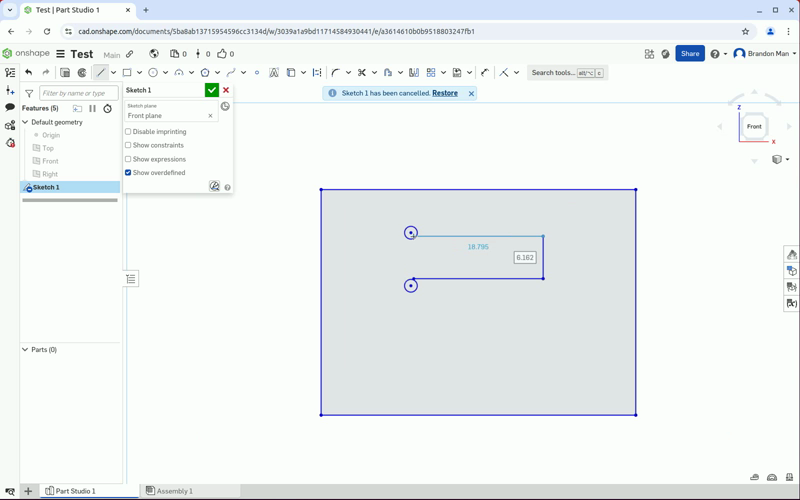
scroll(6)
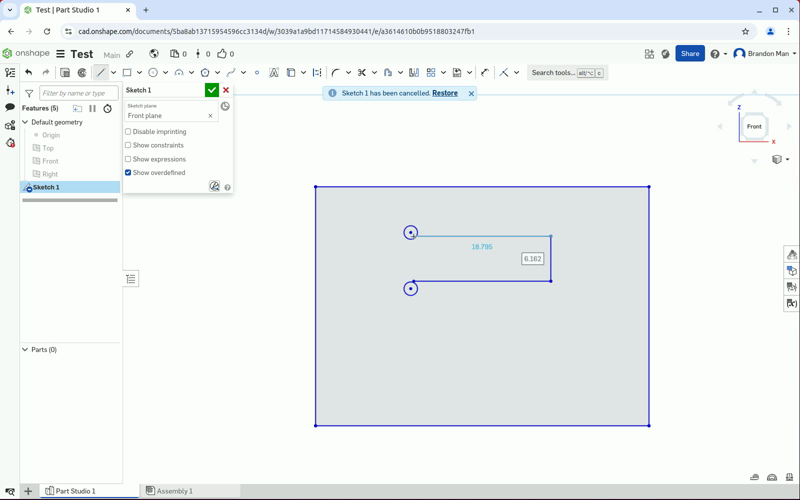
scroll(6)
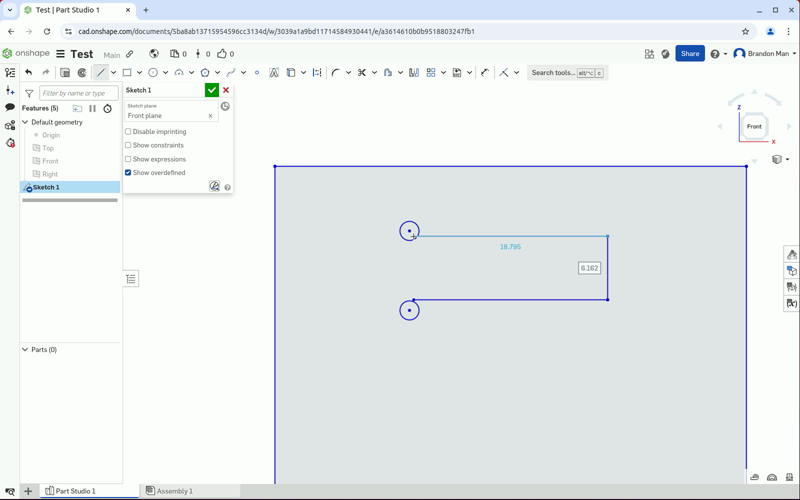
scroll(6)
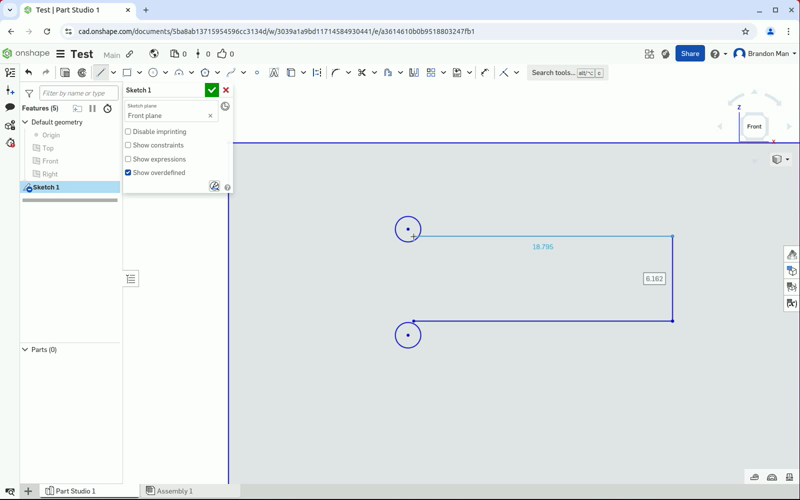
scroll(6)
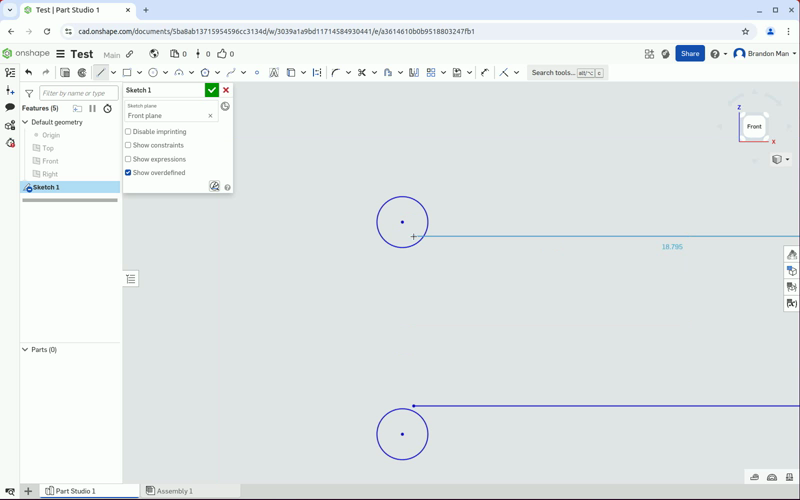
scroll(6)
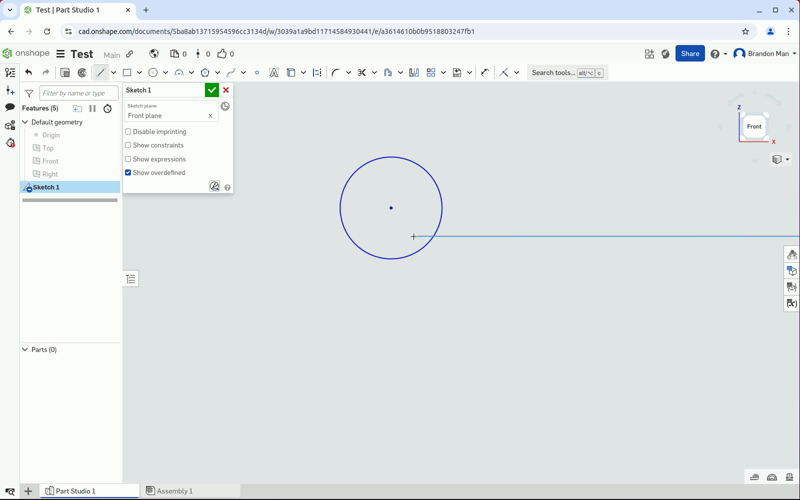
click(413, 236)
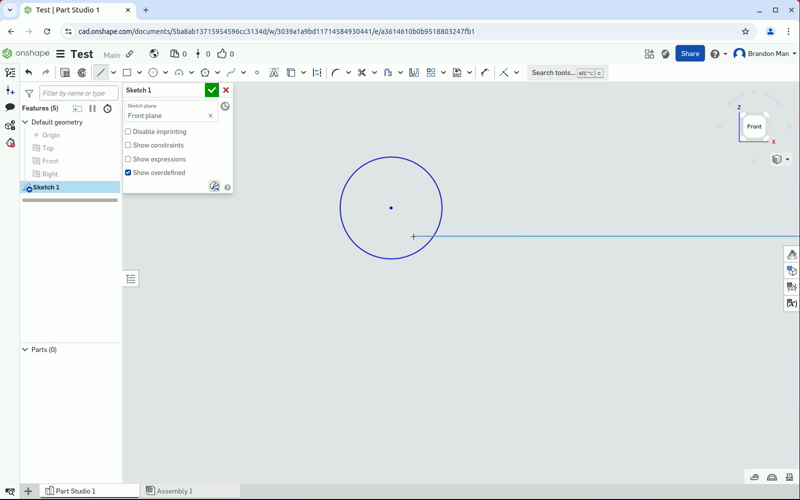
scroll(-6)
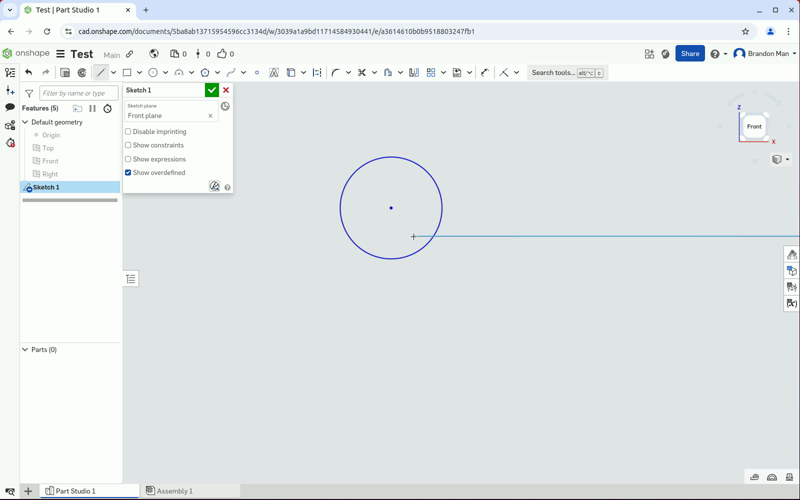
scroll(-6)
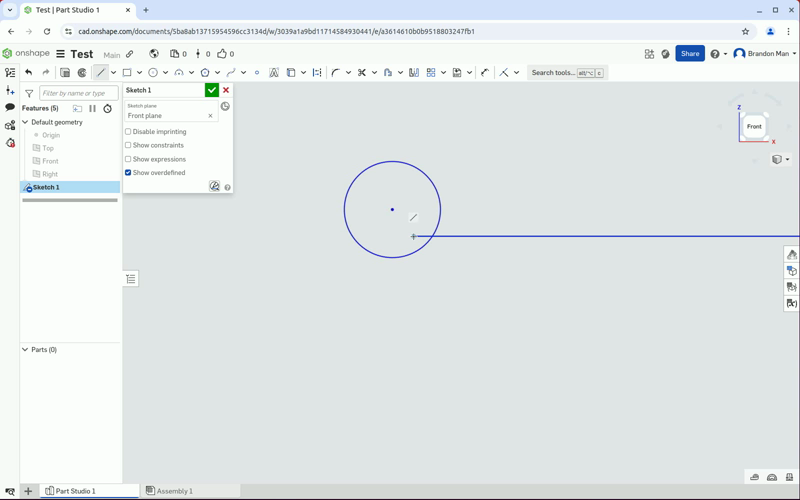
scroll(-6)
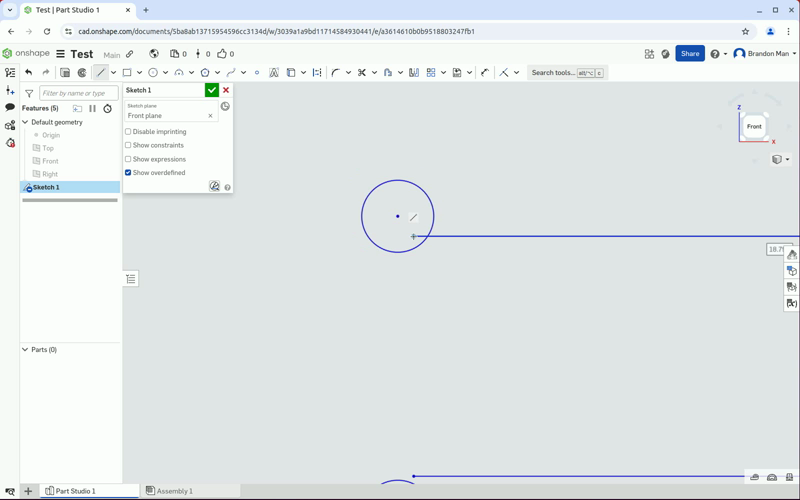
scroll(-6)
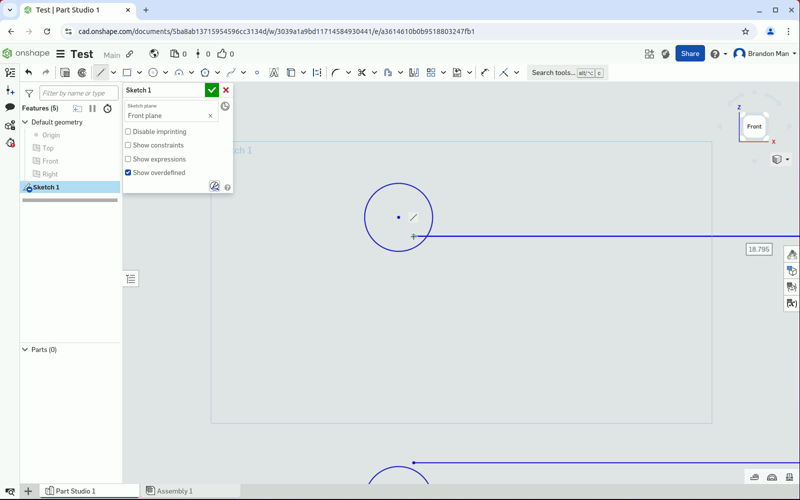
scroll(-6)
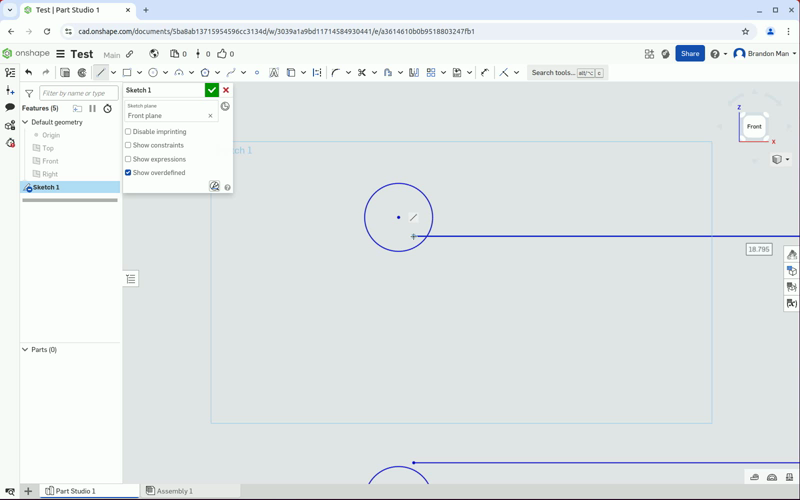
scroll(-6)
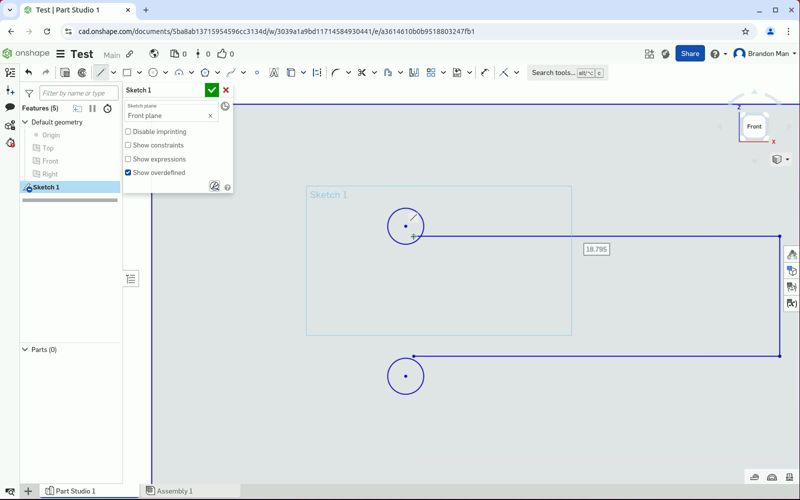
scroll(-6)
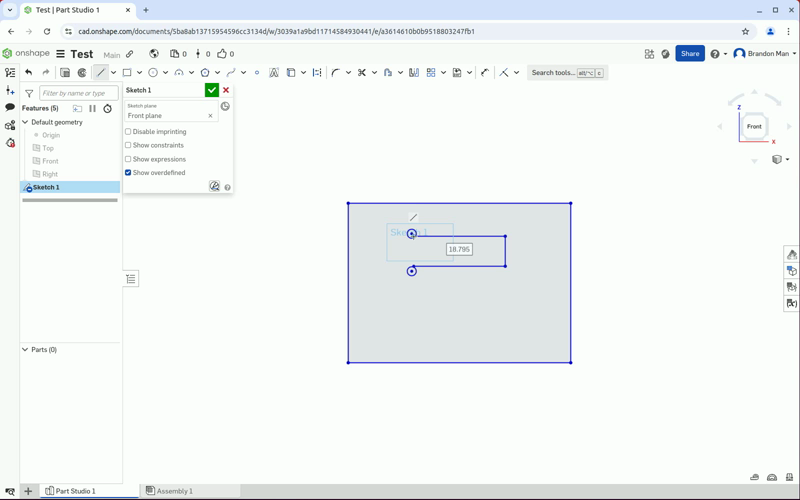
key_up(shift)
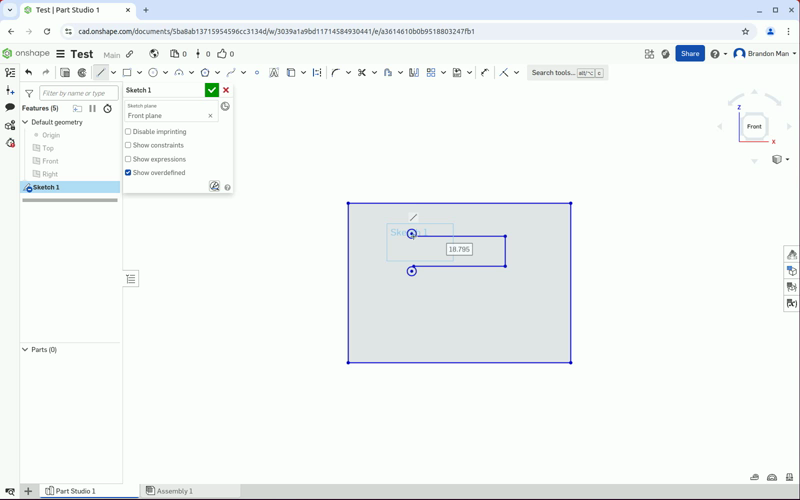
mouse_move(444, 236)
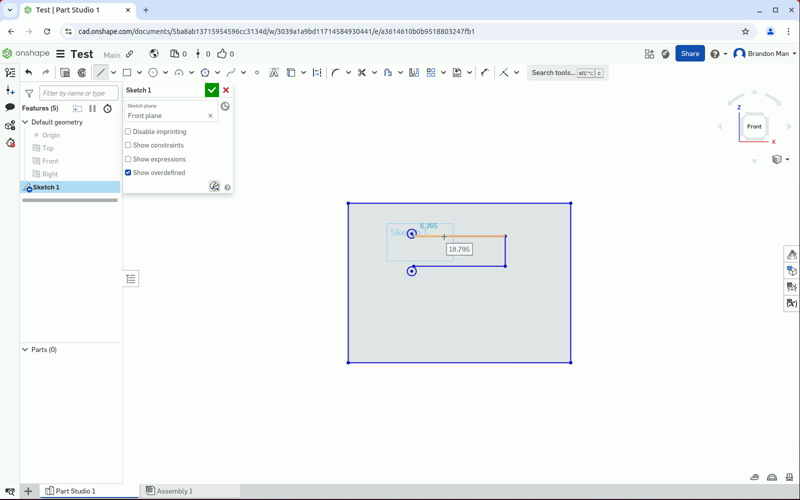
key_down(shift)
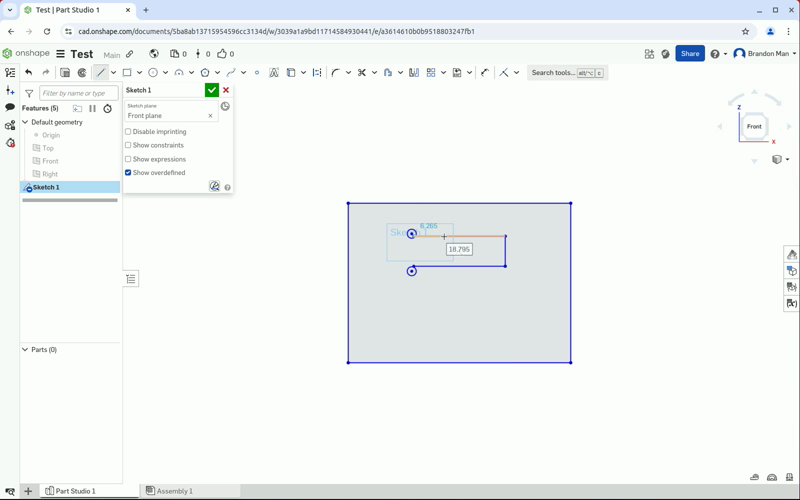
mouse_move(413, 266)
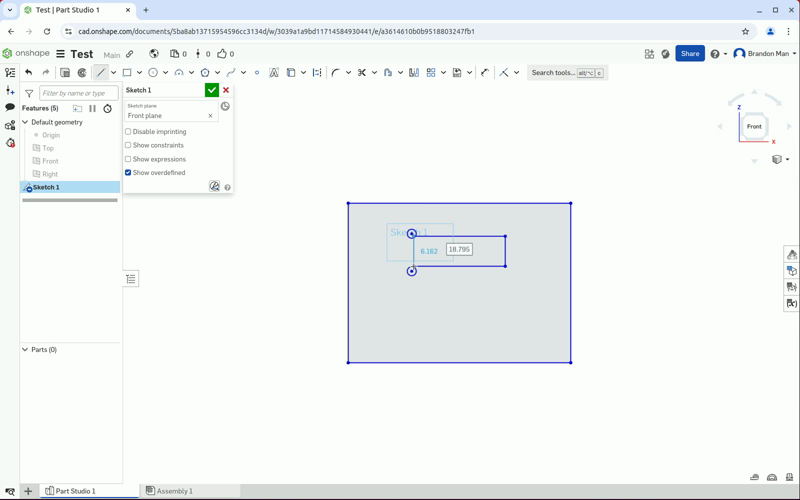
key_up(shift)
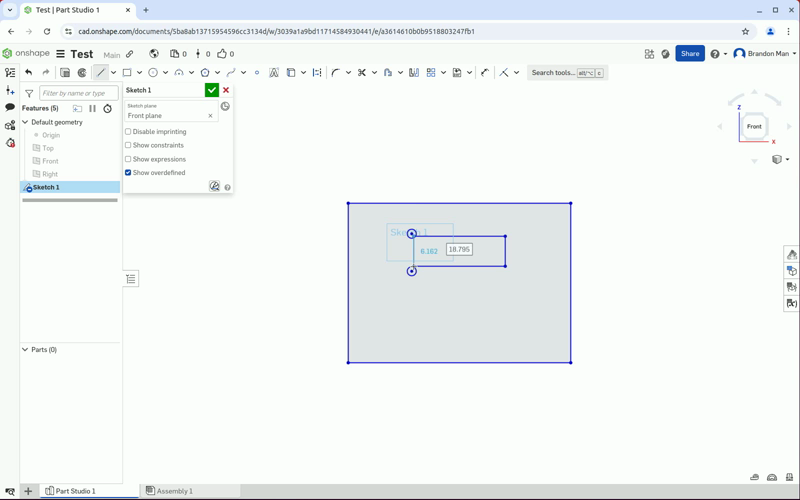
click(413, 266)
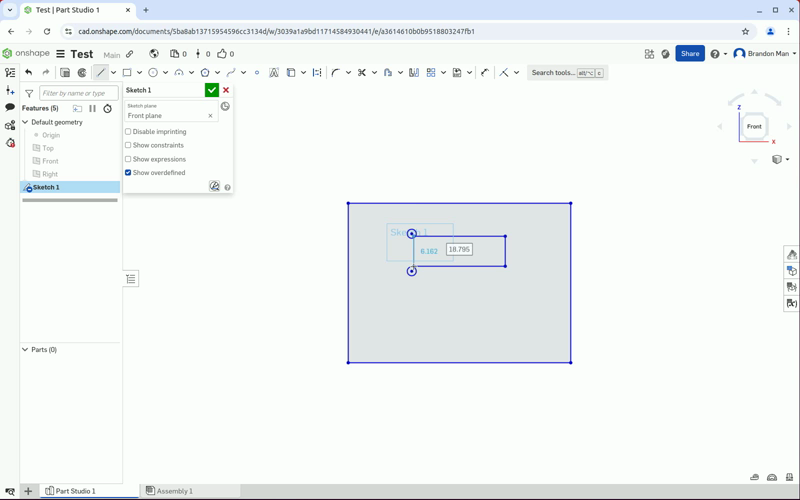
key(esc)
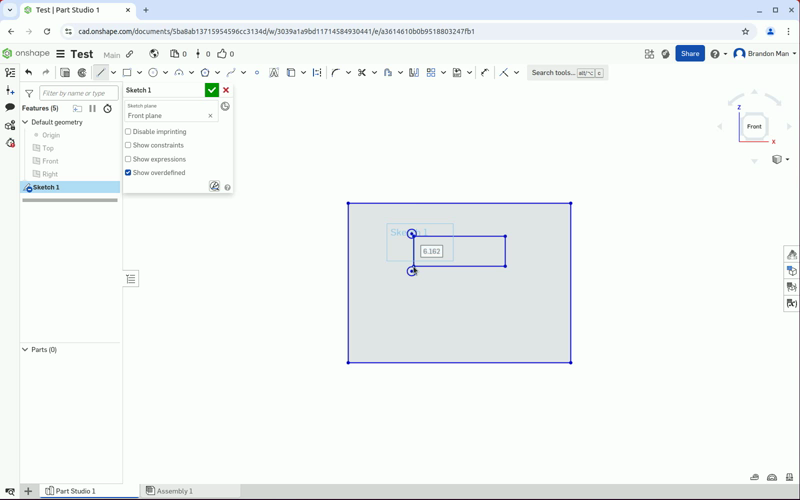
key(c)
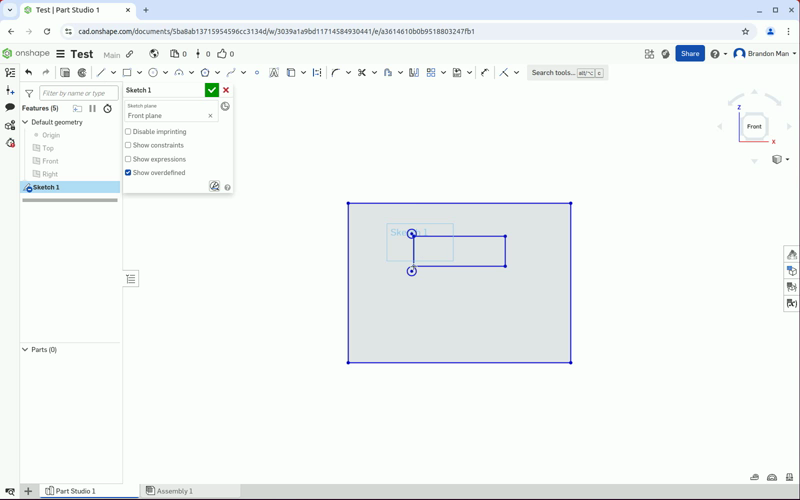
key_down(shift)
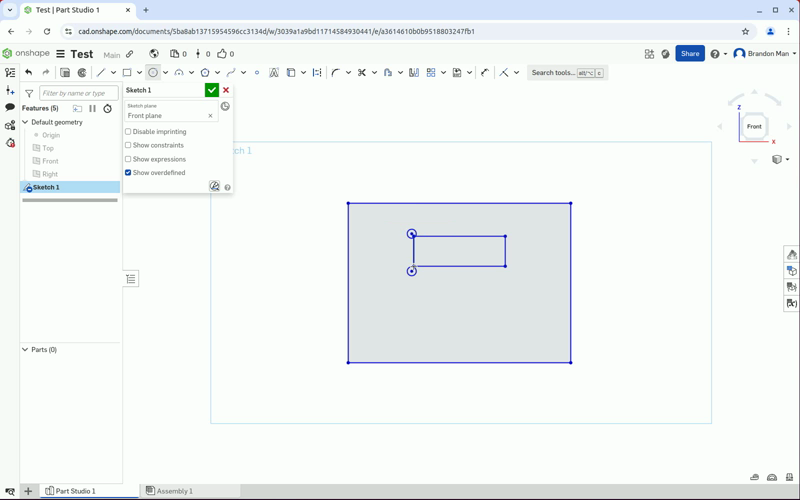
mouse_move(507, 271)
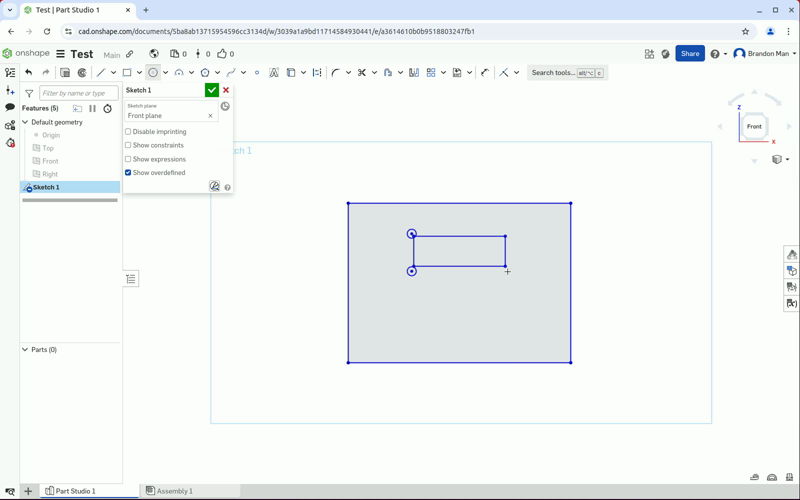
click(507, 271)
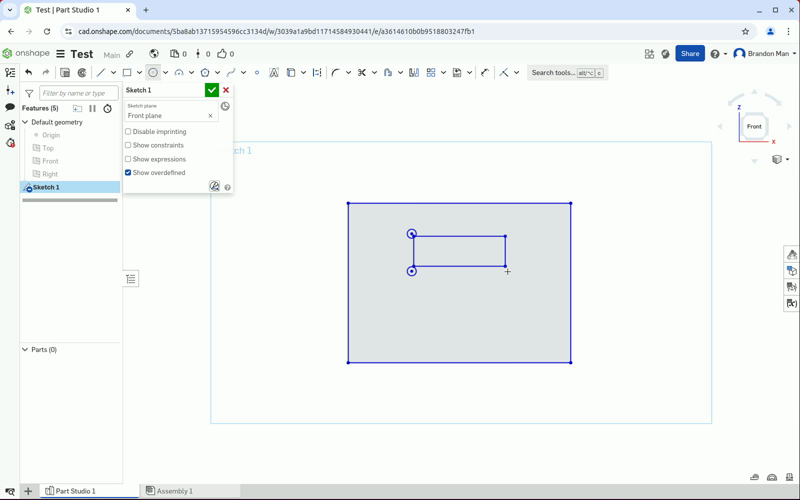
key_up(shift)
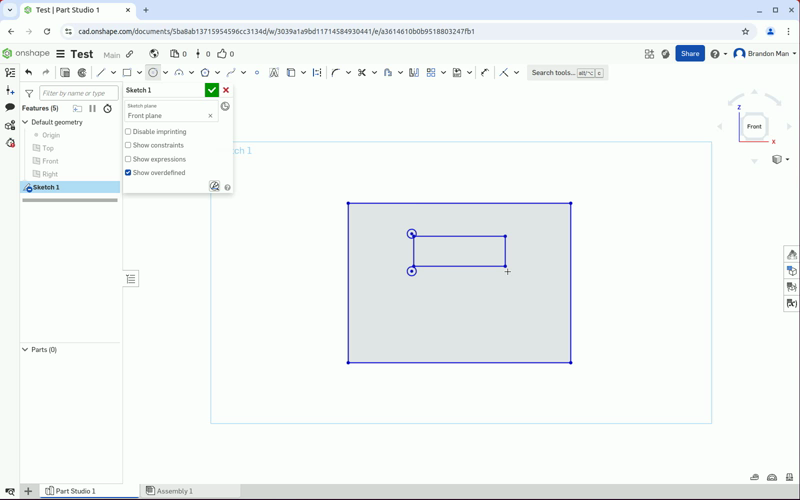
mouse_move(512, 271)
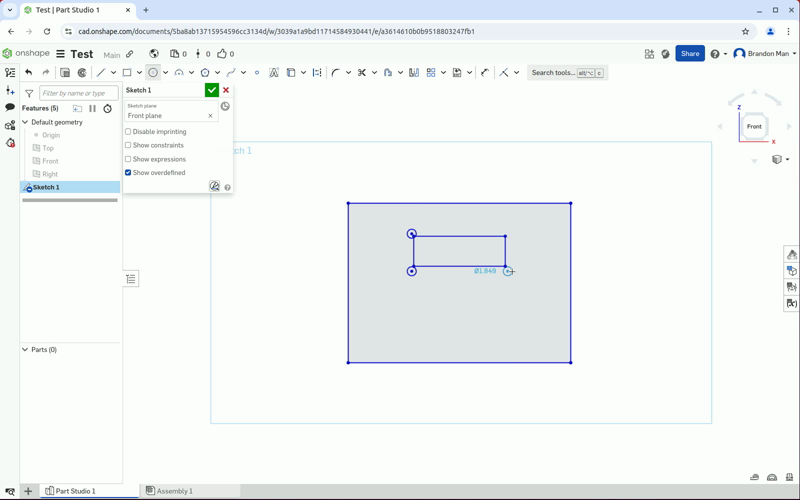
click(512, 271)
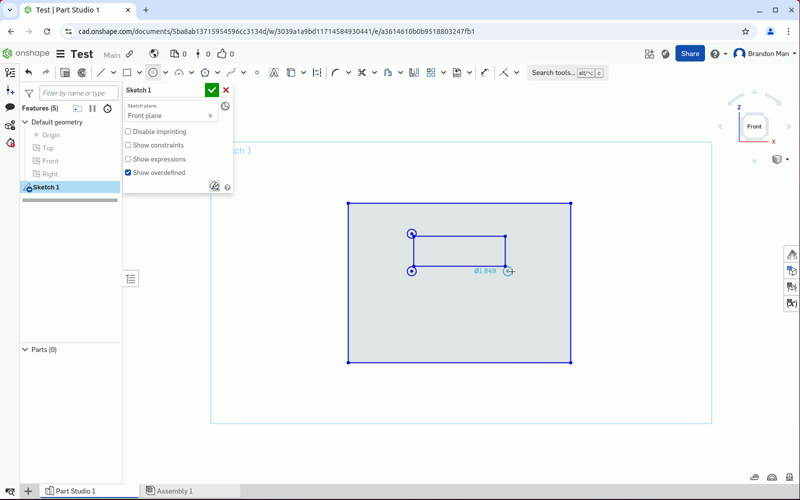
key(esc)
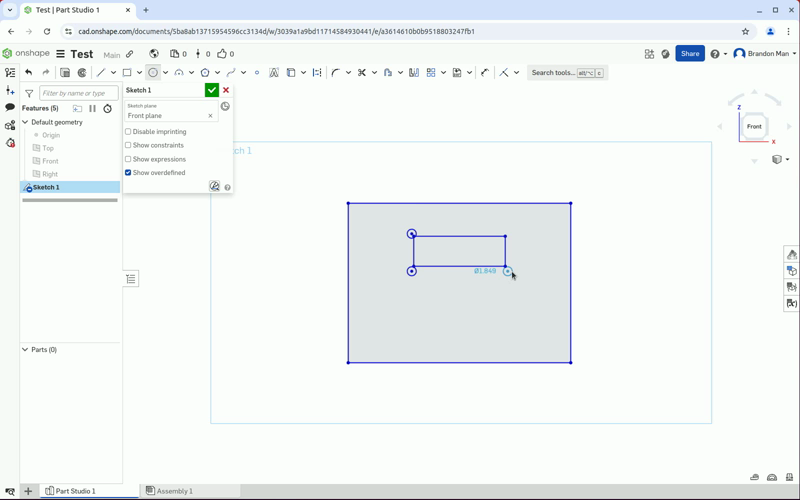
key(c)
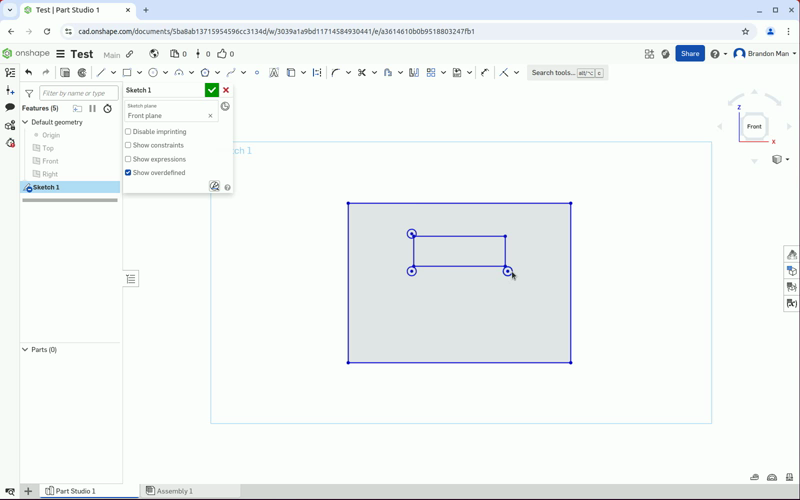
key_down(shift)
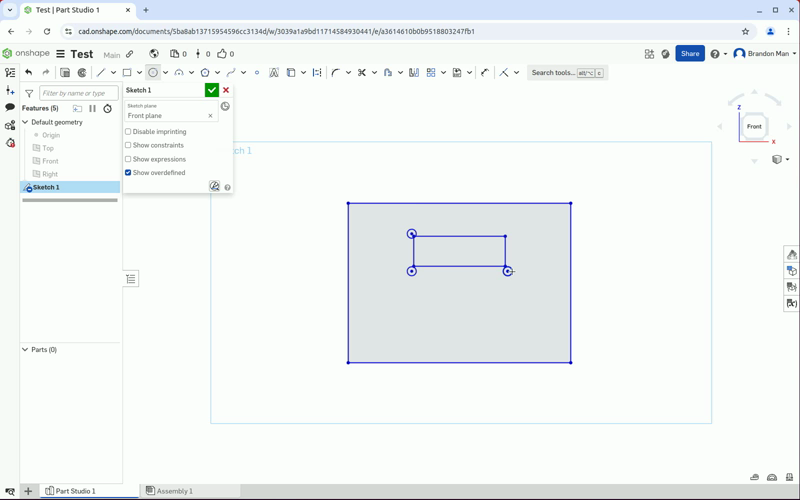
mouse_move(507, 233)
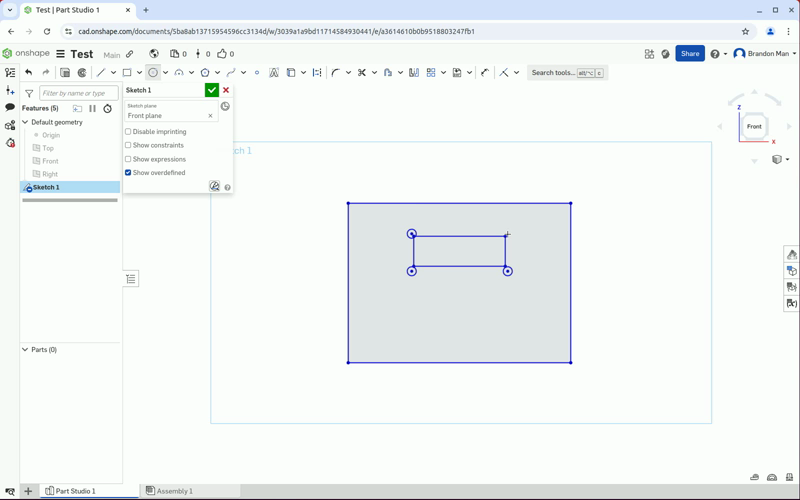
scroll(6)
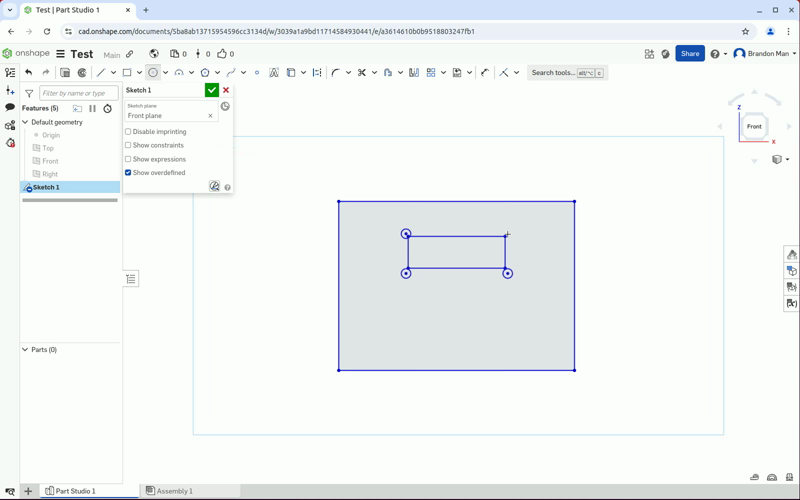
scroll(6)
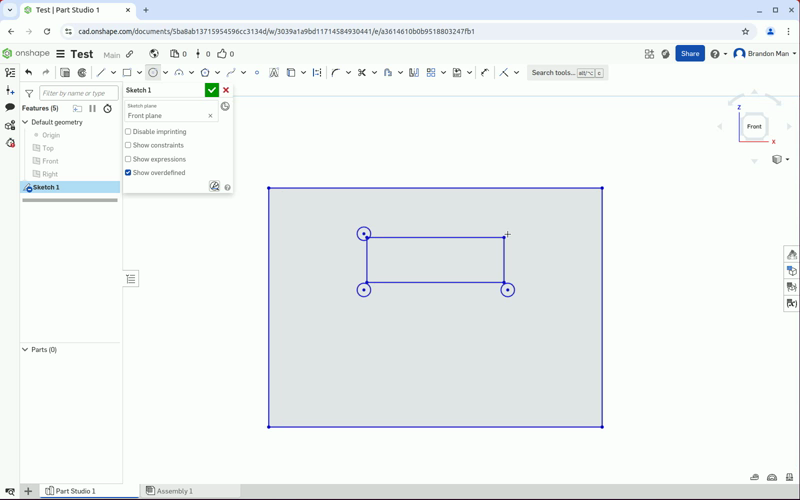
scroll(6)
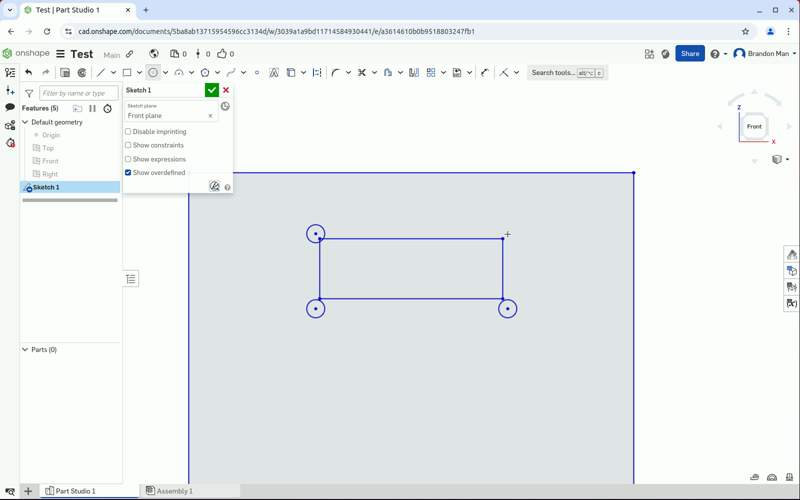
scroll(6)
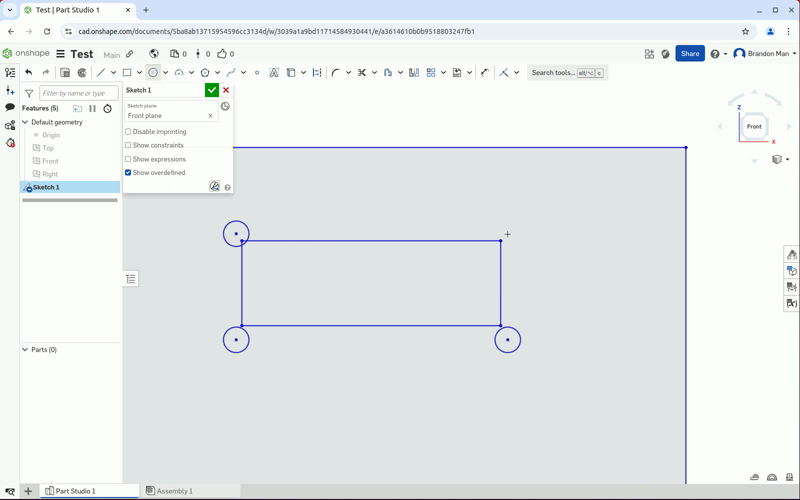
scroll(6)
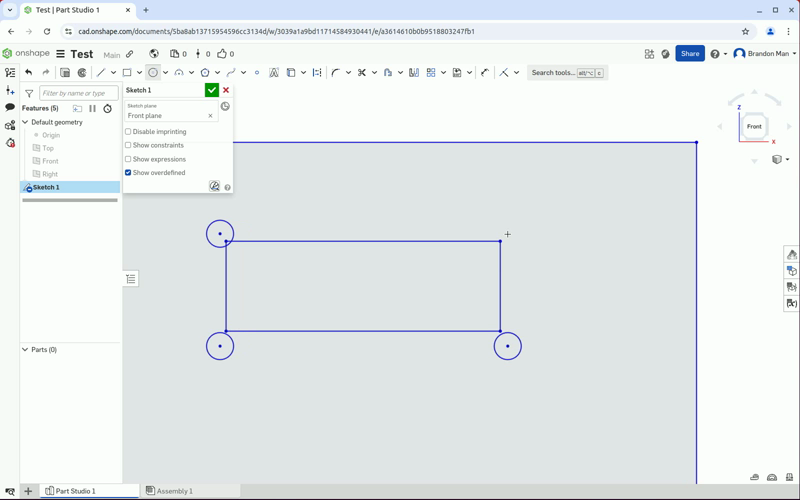
scroll(6)
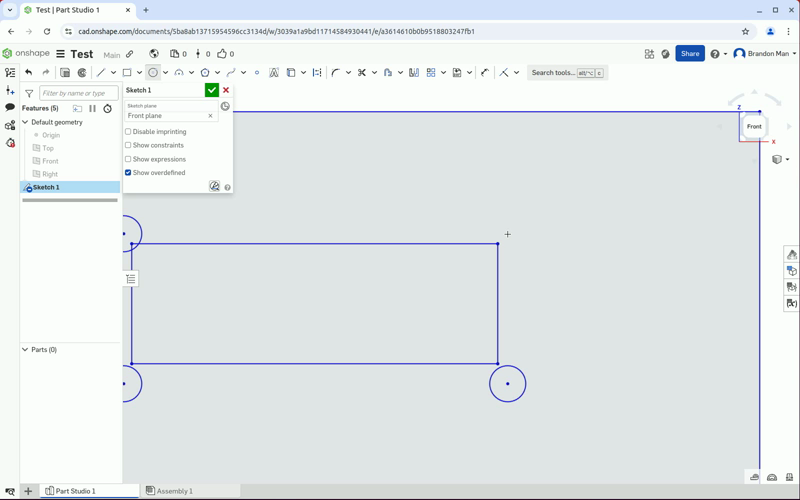
scroll(6)
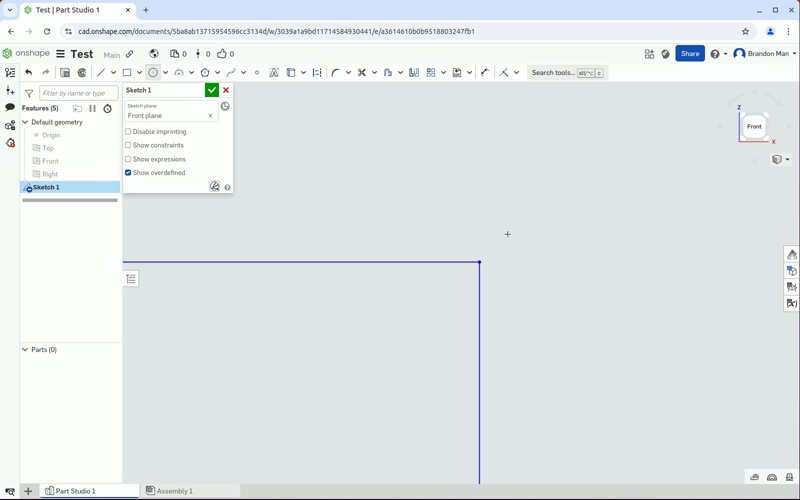
click(507, 233)
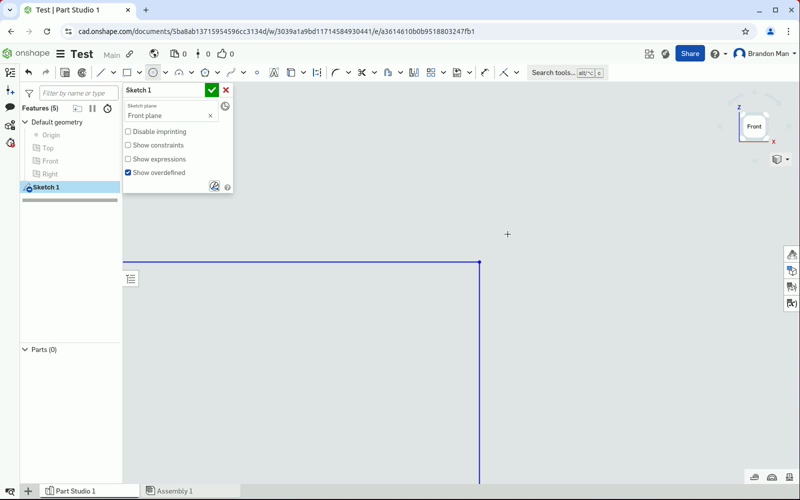
scroll(-6)
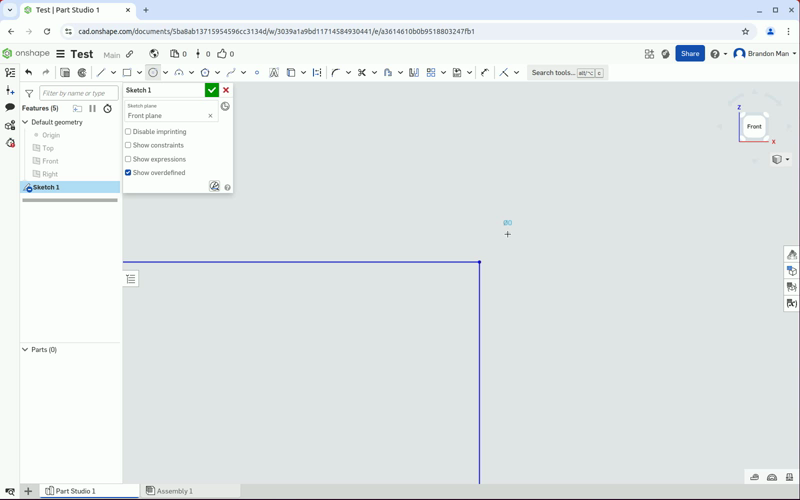
scroll(-6)
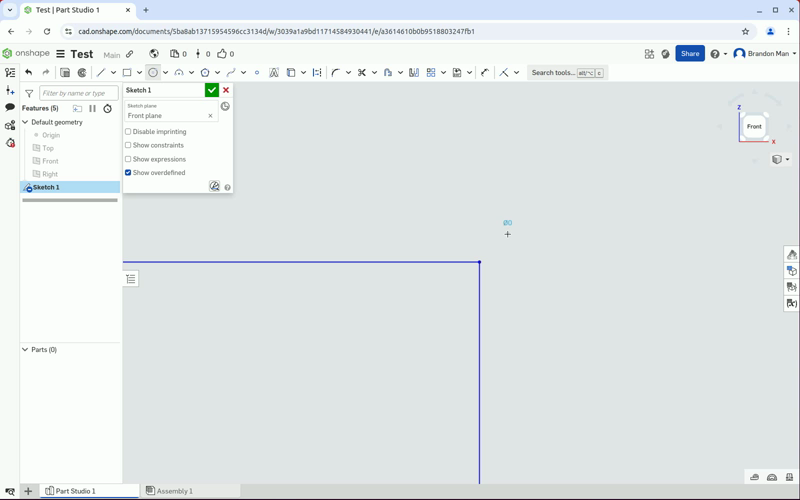
scroll(-6)
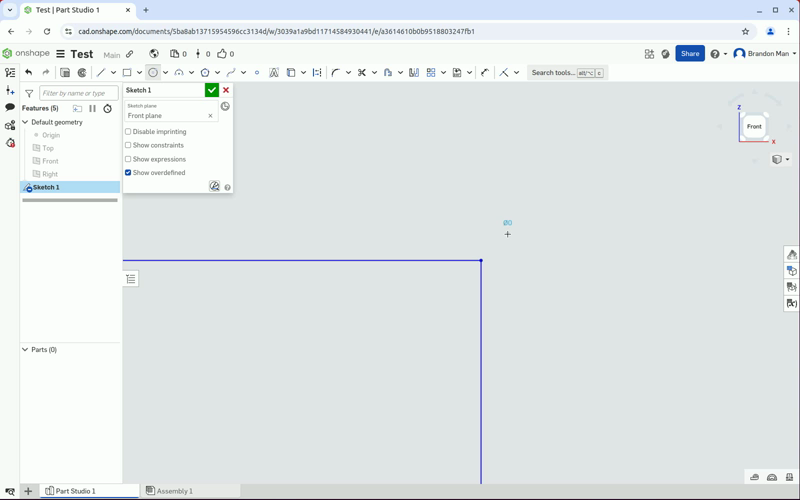
scroll(-6)
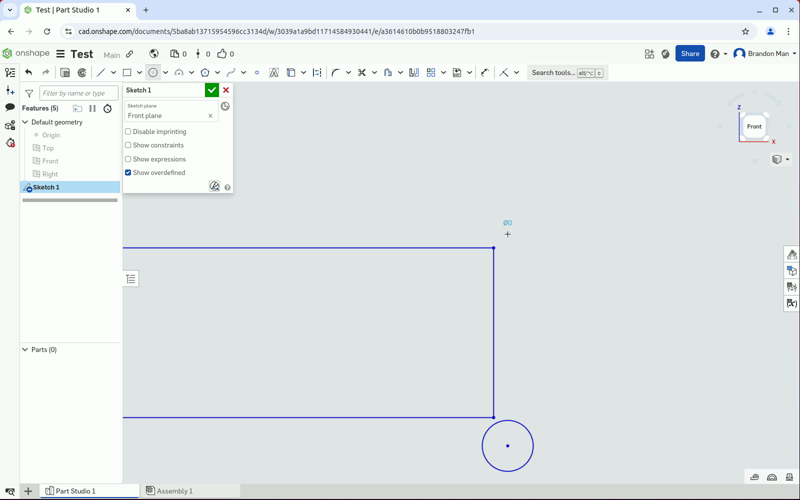
scroll(-6)
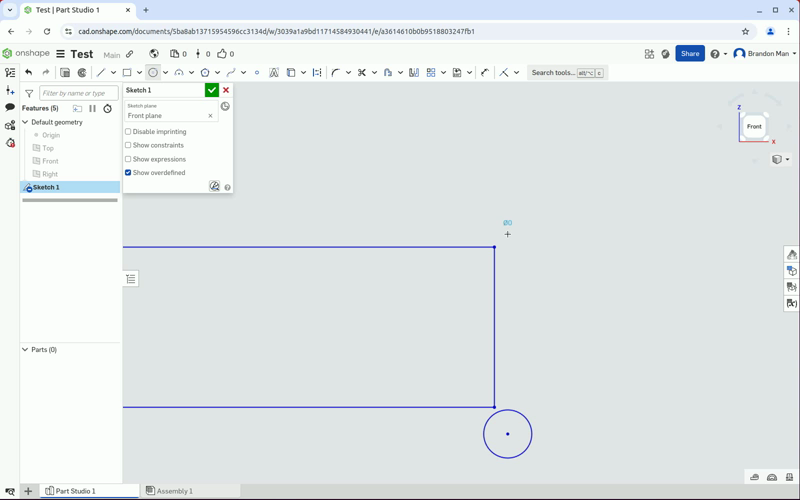
scroll(-6)
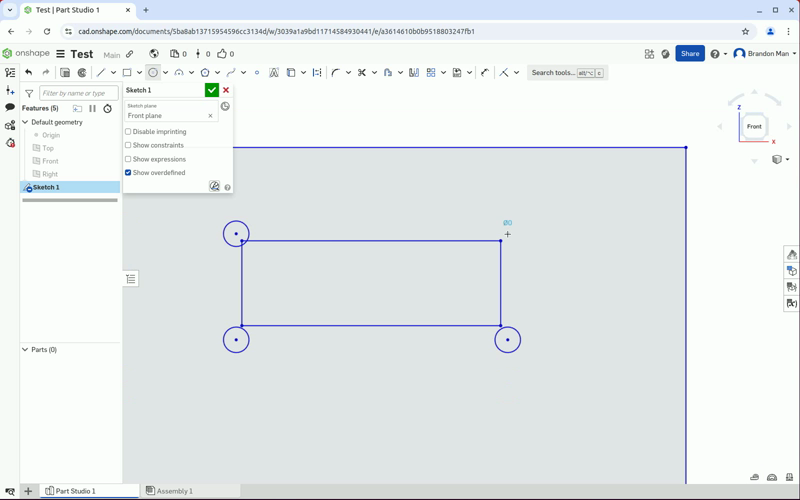
scroll(-6)
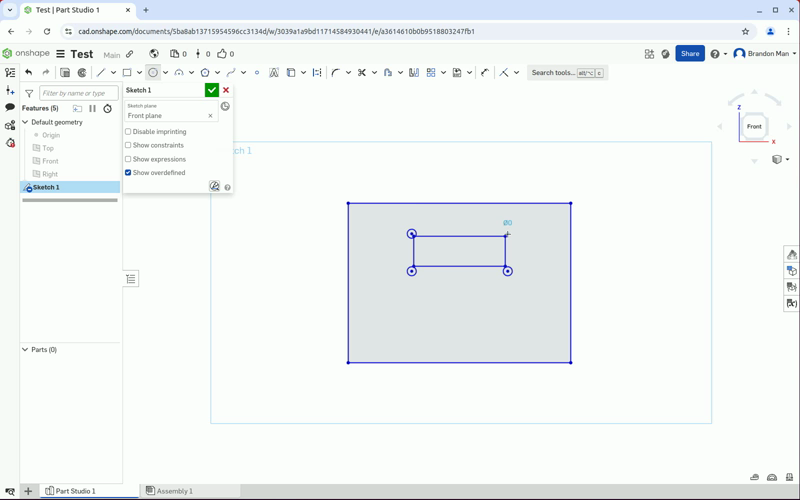
key_up(shift)
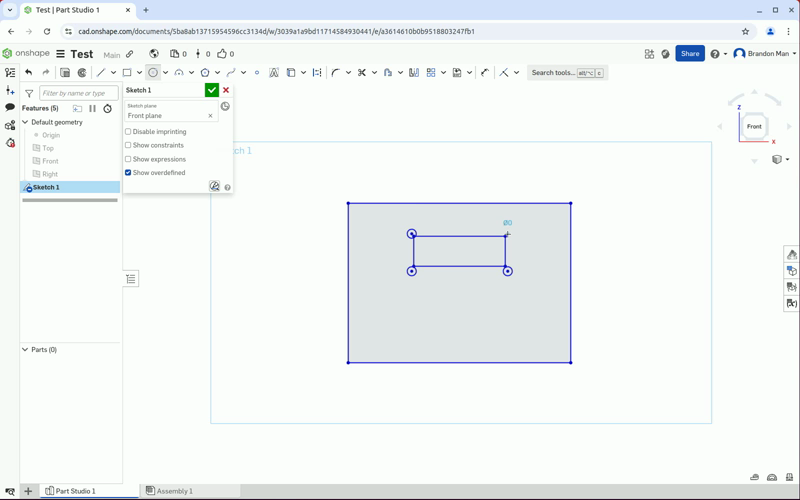
mouse_move(512, 233)
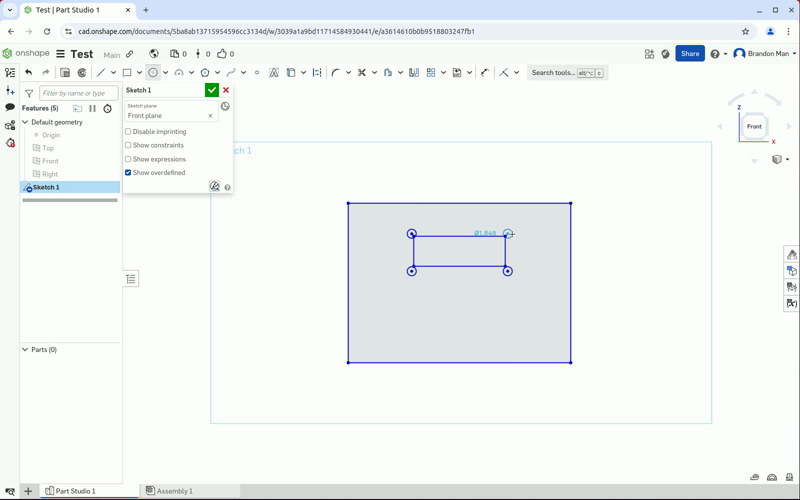
click(512, 233)
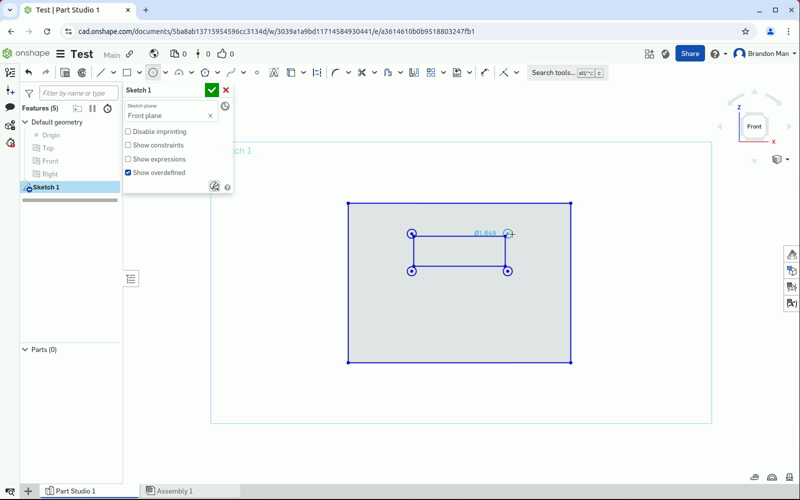
key(esc)
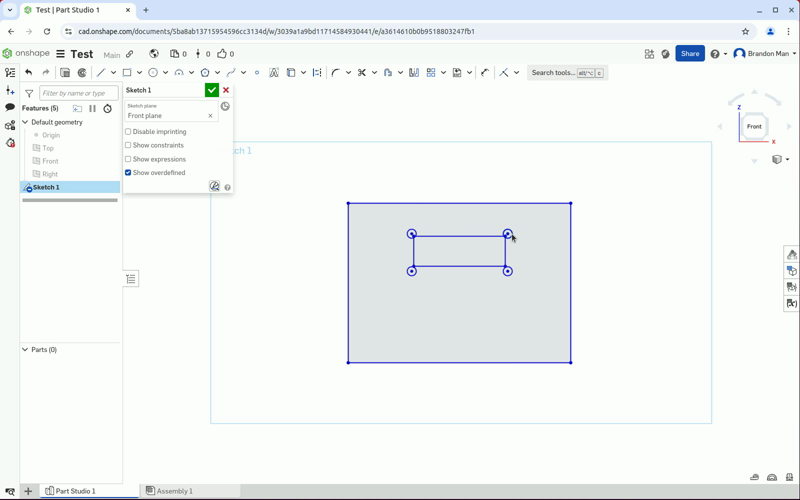
mouse_move(519, 299)
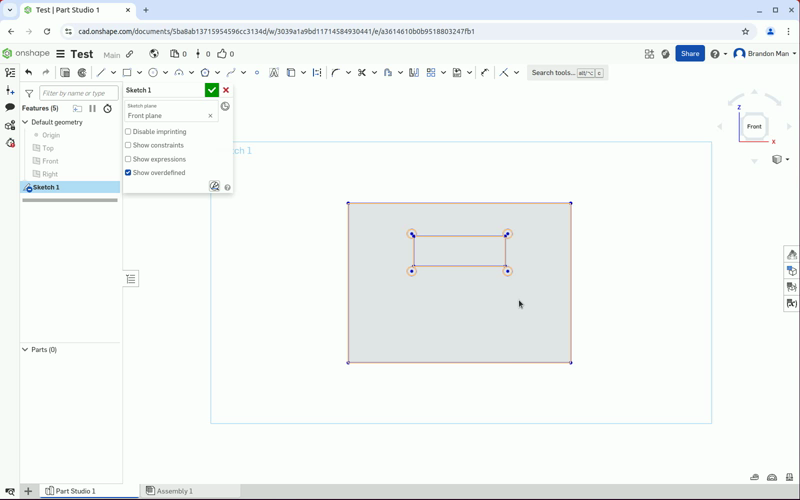
click(519, 299)
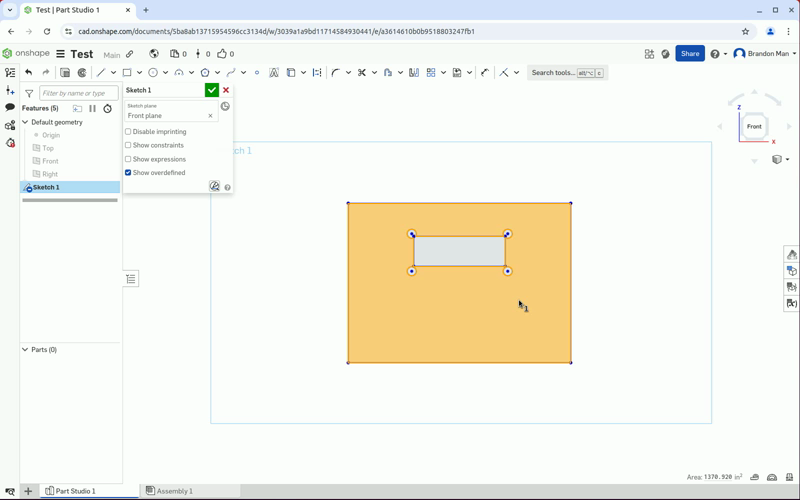
mouse_move(73, 352)
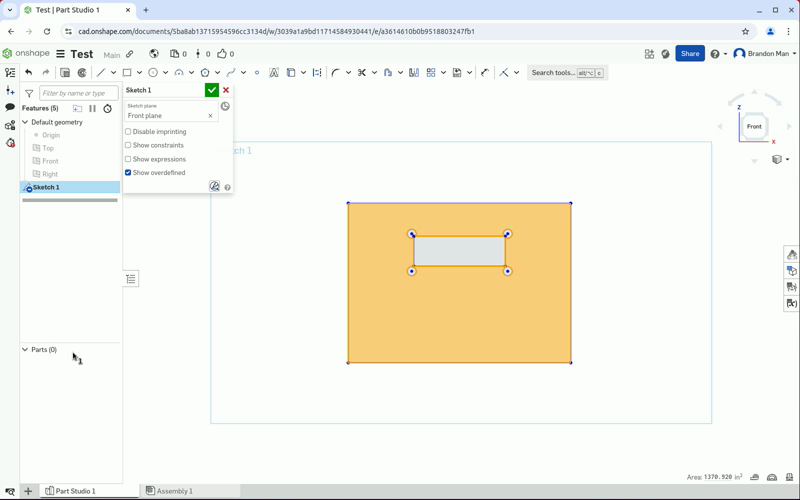
key(shift+y)
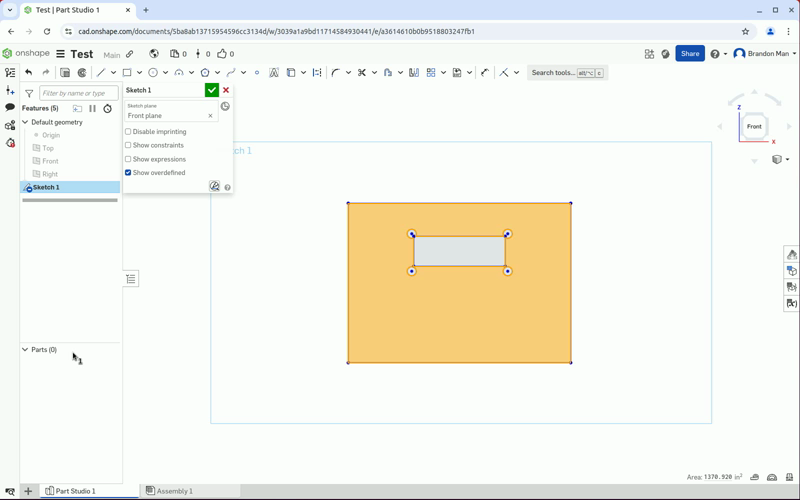
key(shift+e)
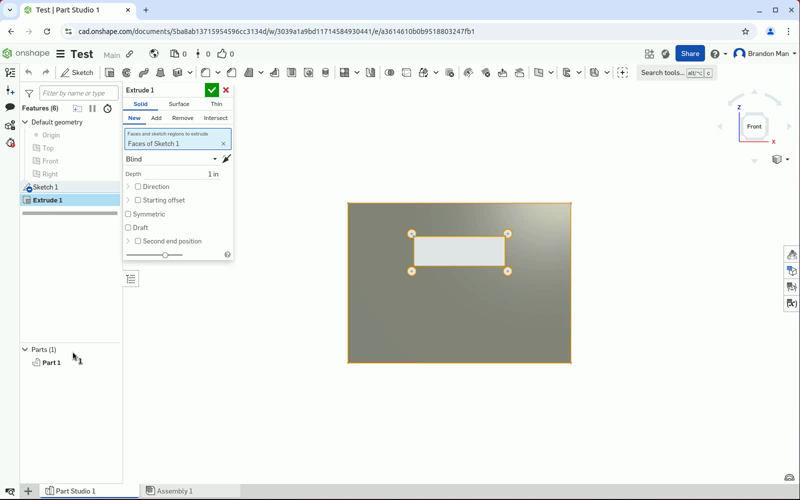
mouse_move(143, 106)
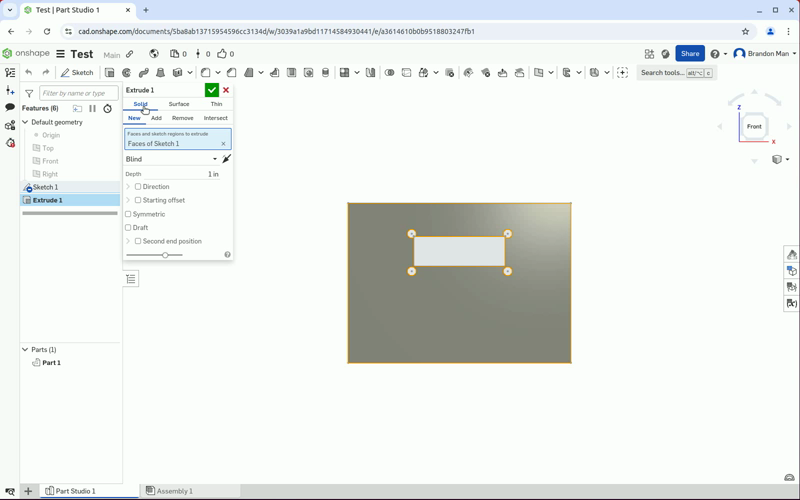
click(143, 106)
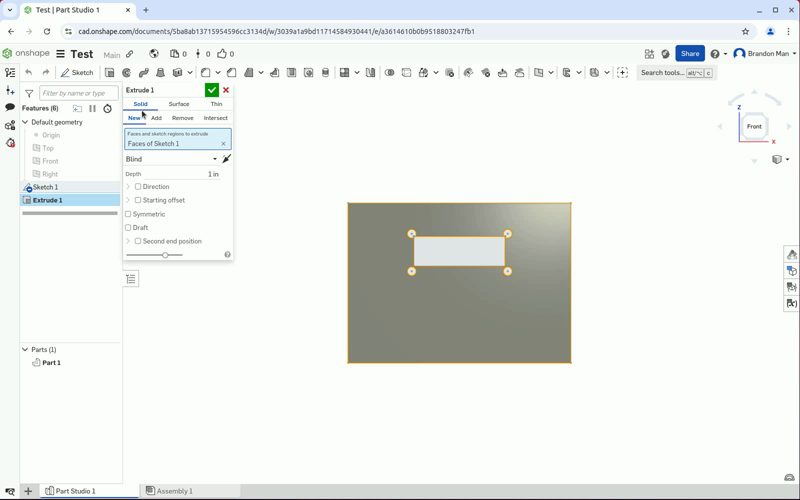
mouse_move(137, 120)
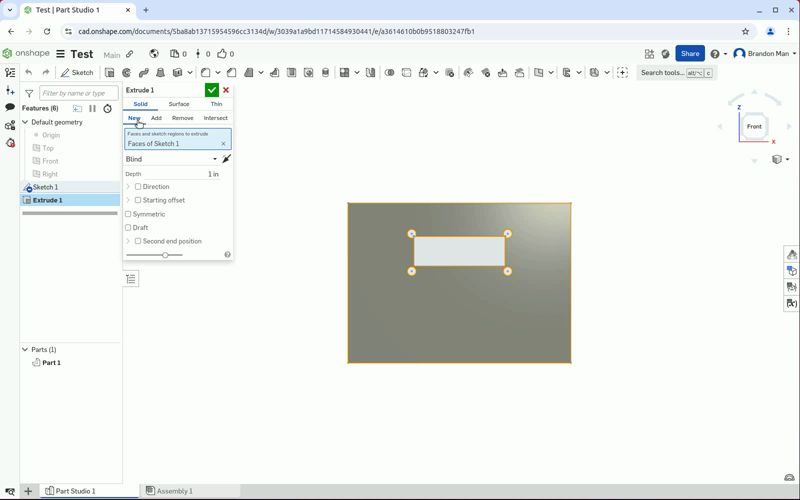
click(137, 120)
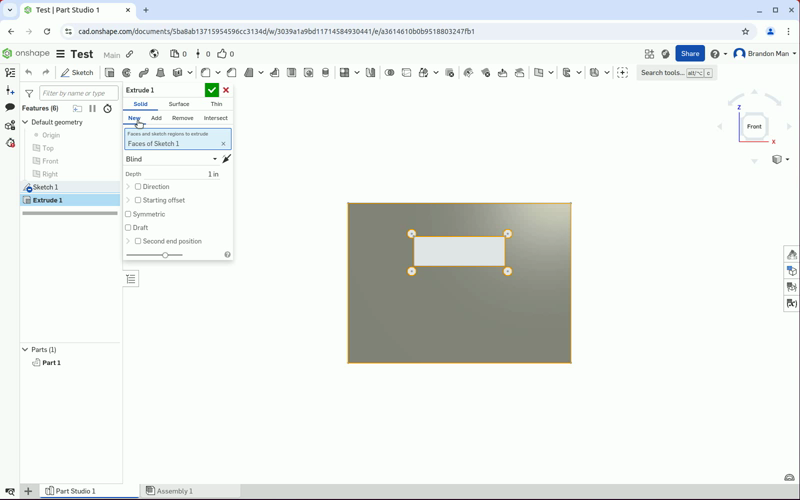
key(tab, 4)
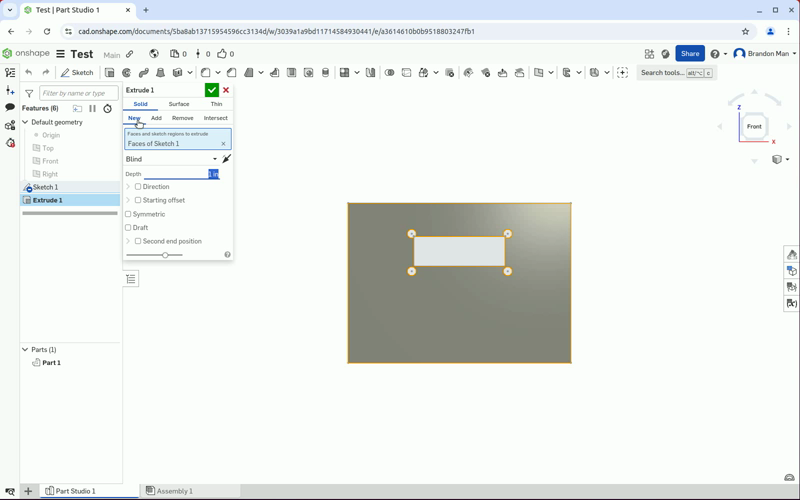
text(0.722)
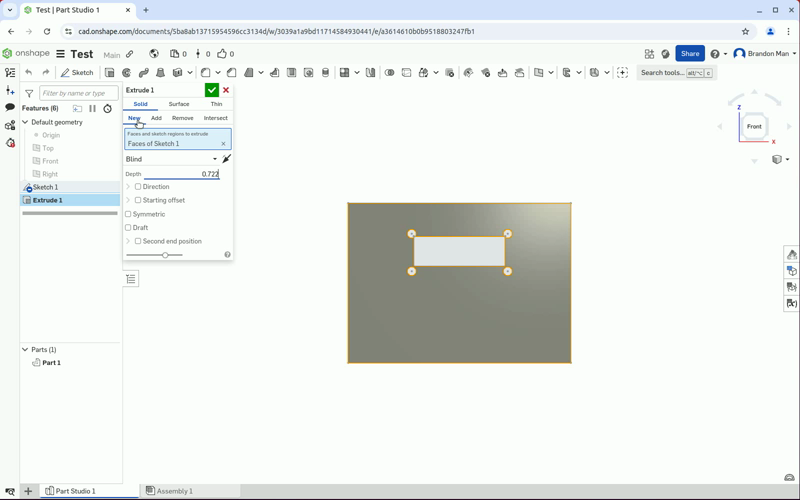
key(enter)
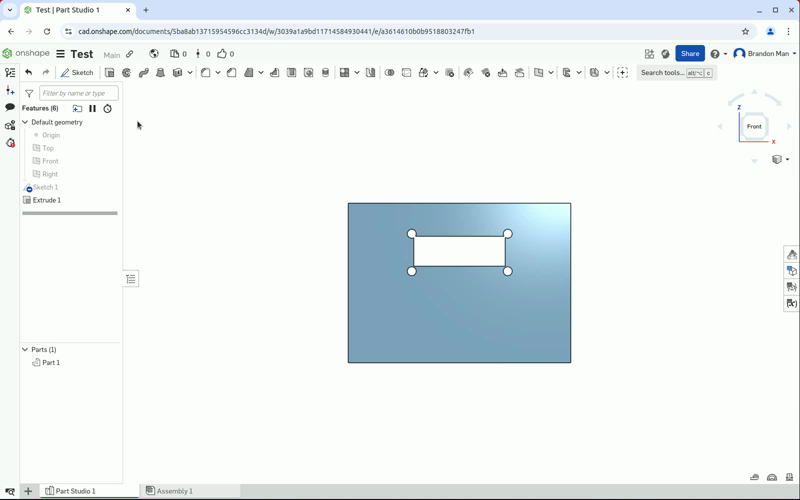
key(shift+h)
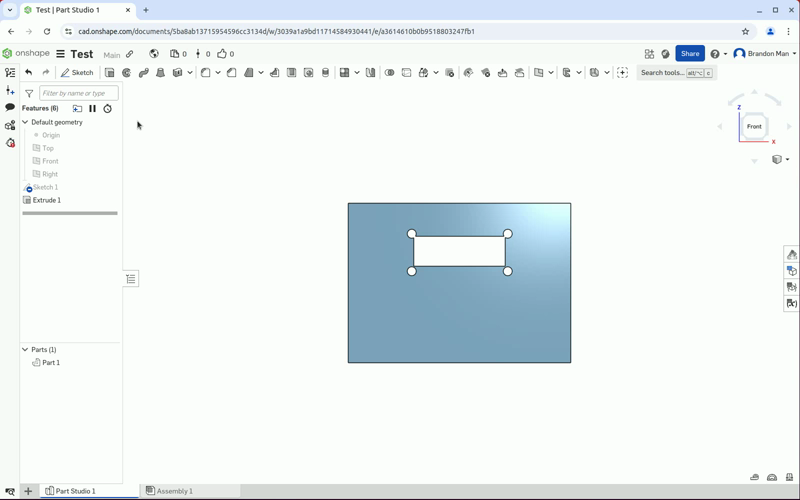
key(shift+h)
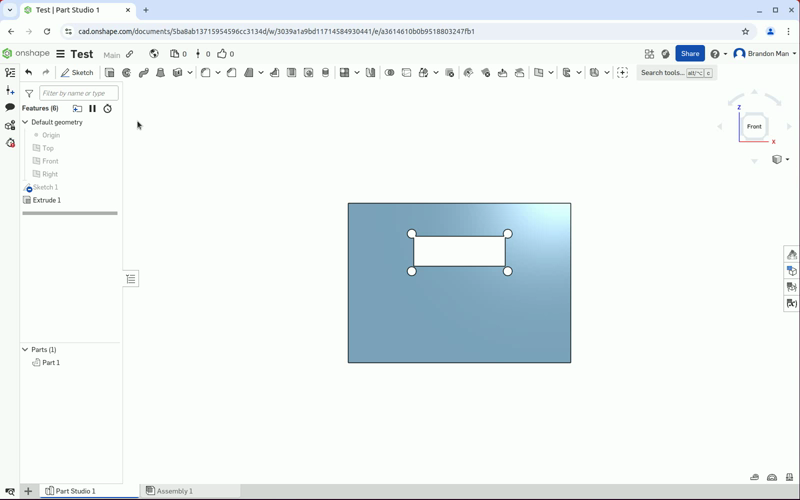
mouse_move(73, 189)
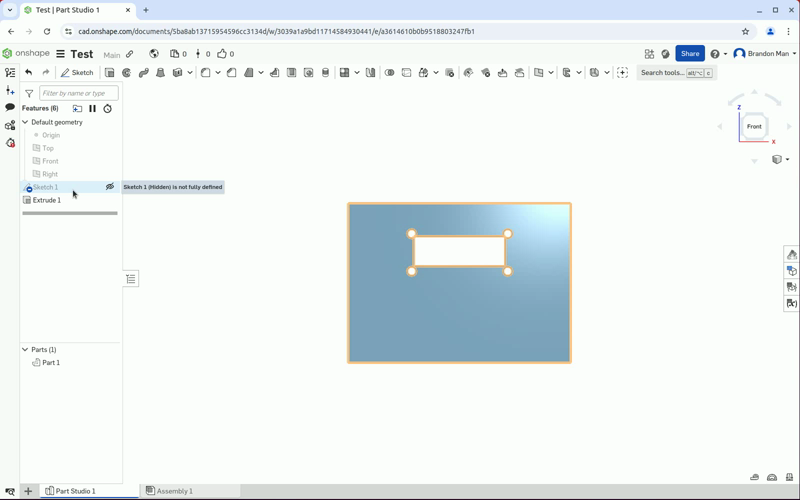
click(73, 189)
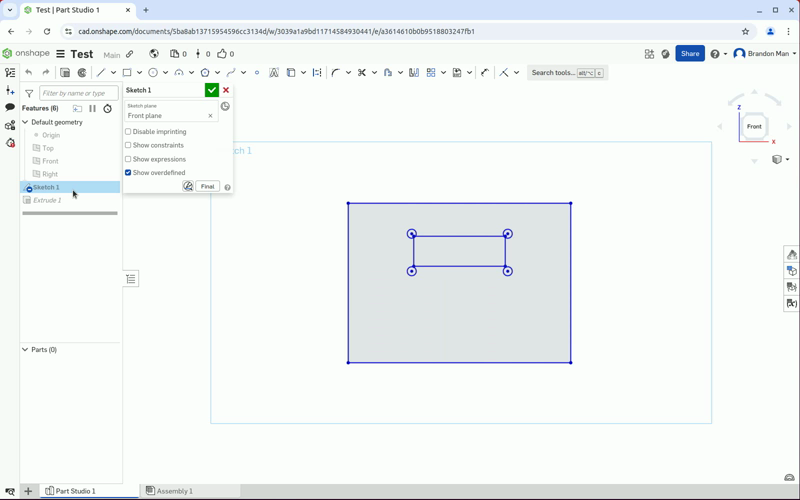
mouse_move(229, 92)
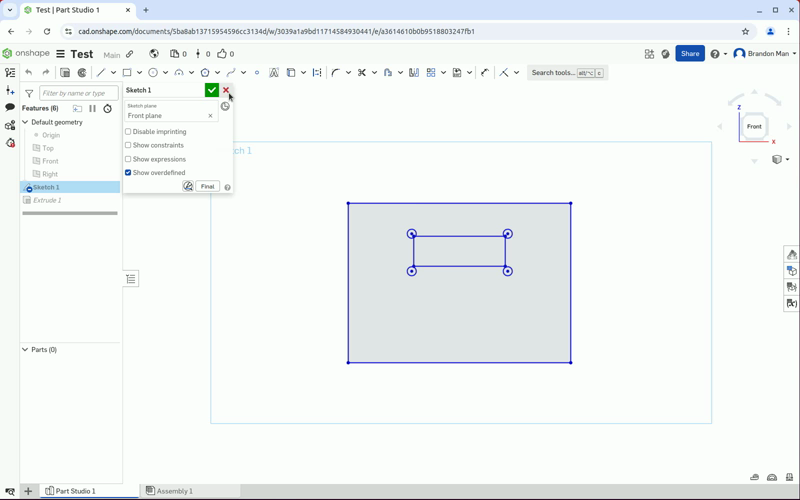
click(229, 92)
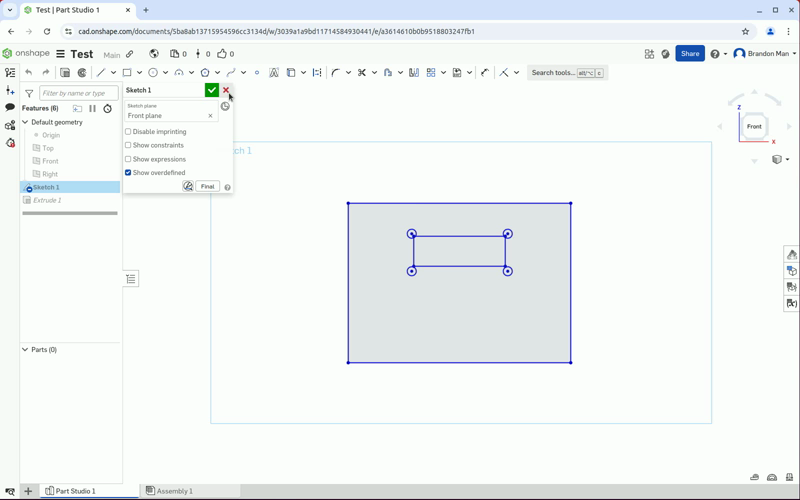
key(shift+s)
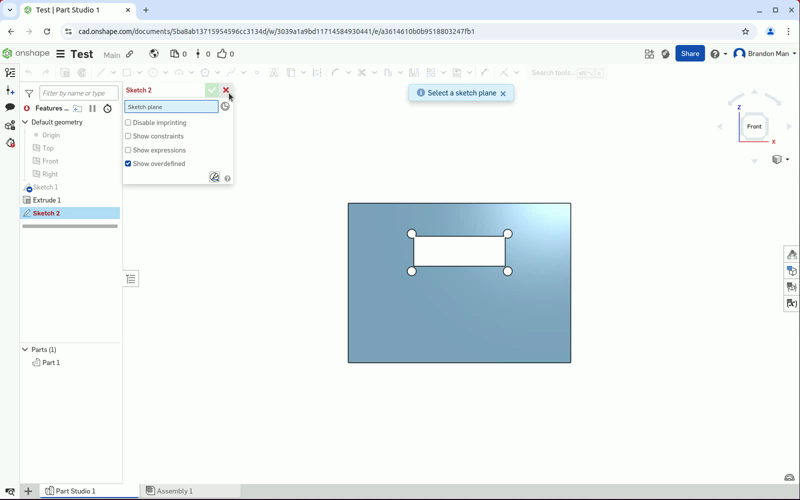
mouse_move(73, 163)
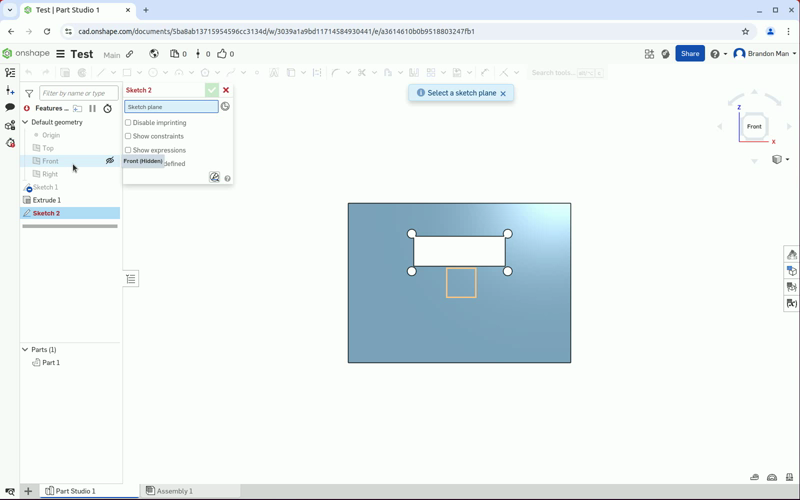
click(73, 163)
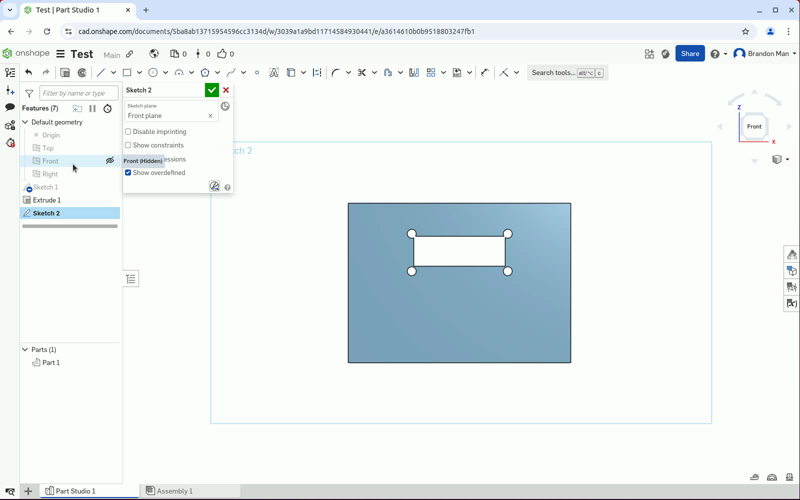
mouse_move(73, 352)
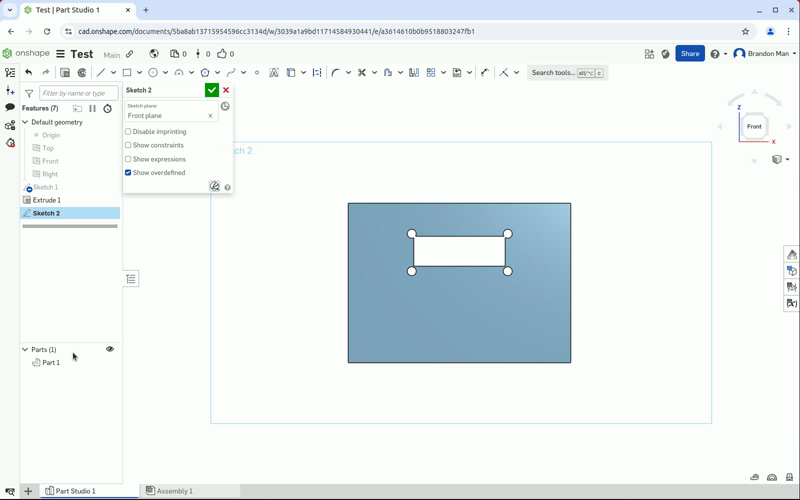
key(y)
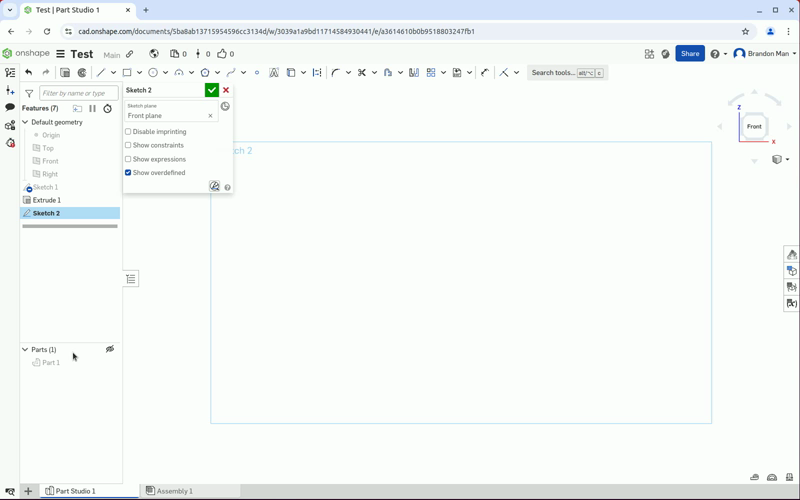
key(c)
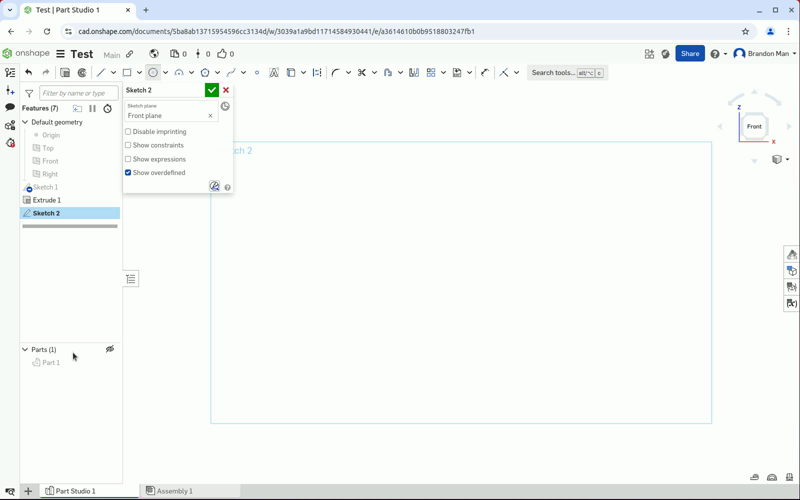
key_down(shift)
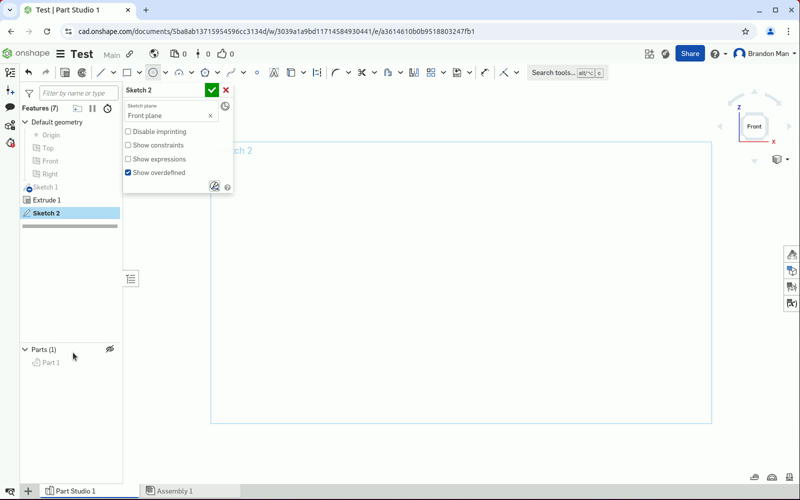
mouse_move(413, 232)
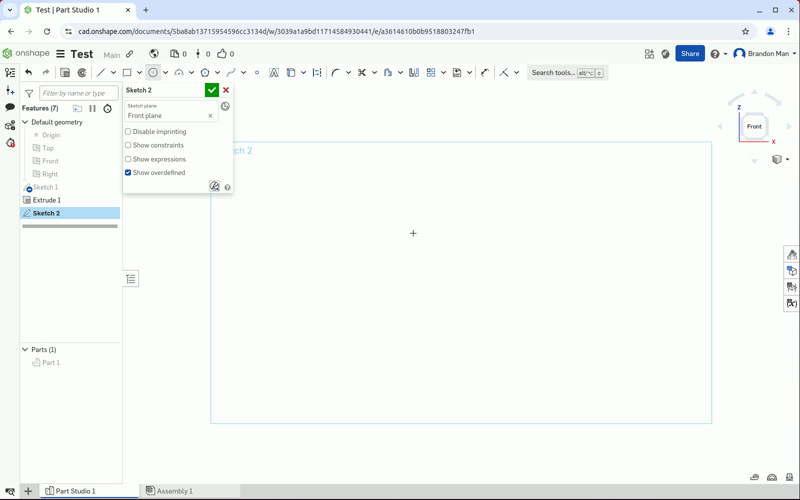
click(413, 232)
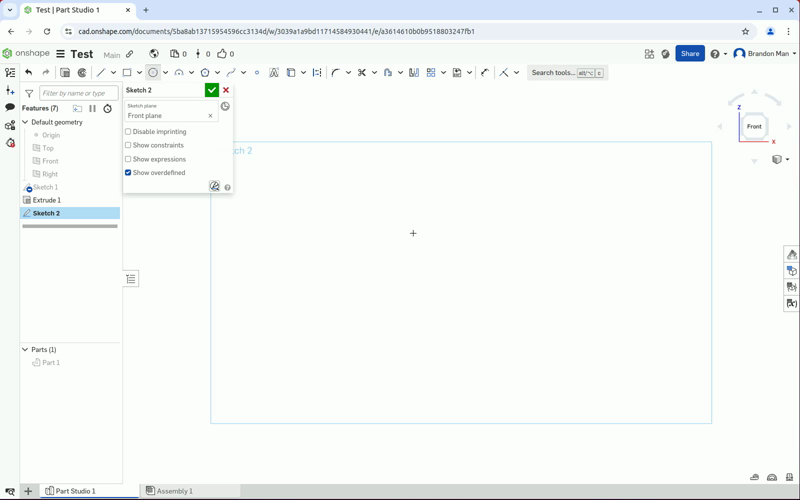
key_up(shift)
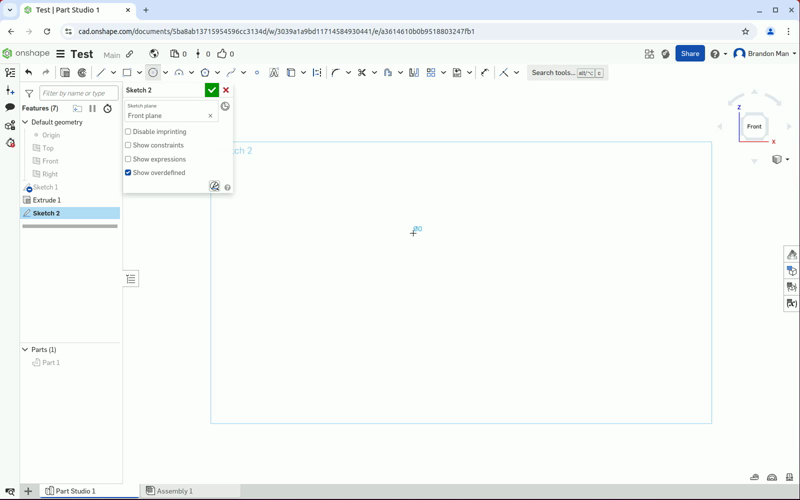
mouse_move(417, 232)
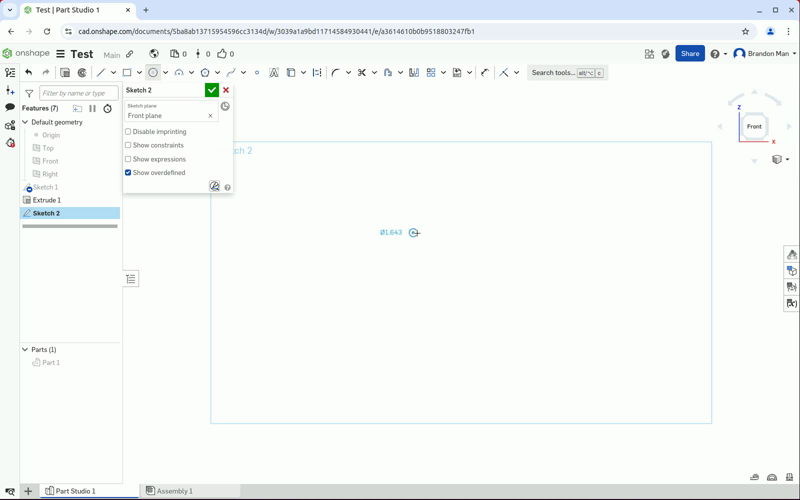
click(417, 232)
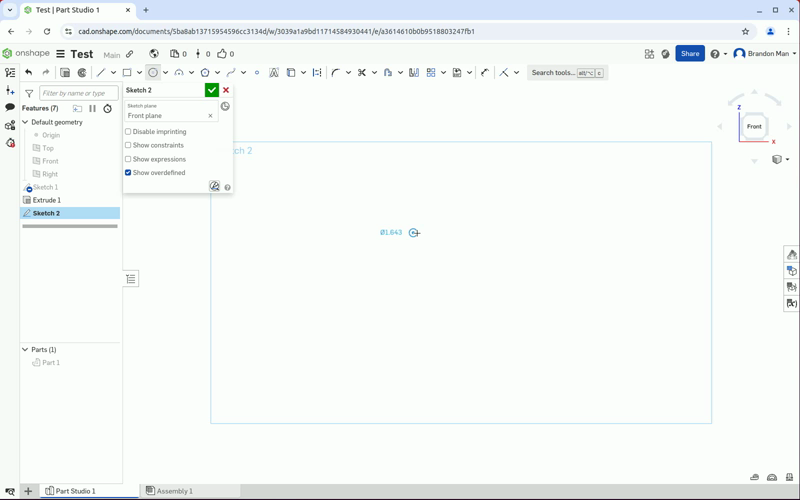
key(esc)
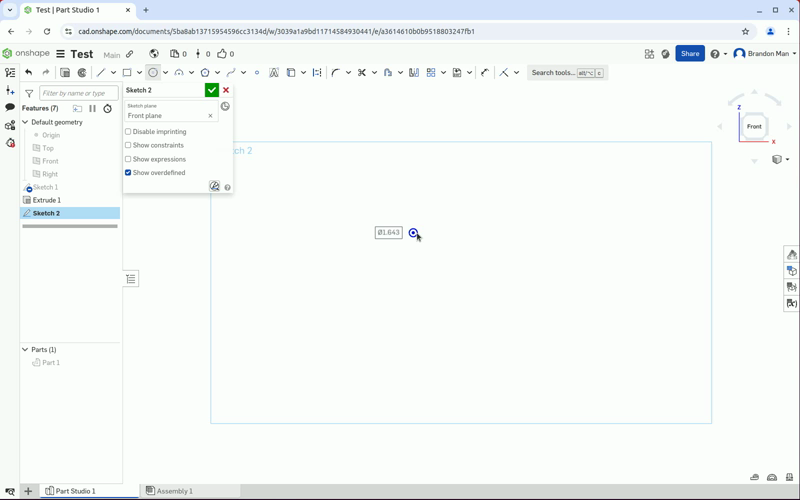
mouse_move(416, 232)
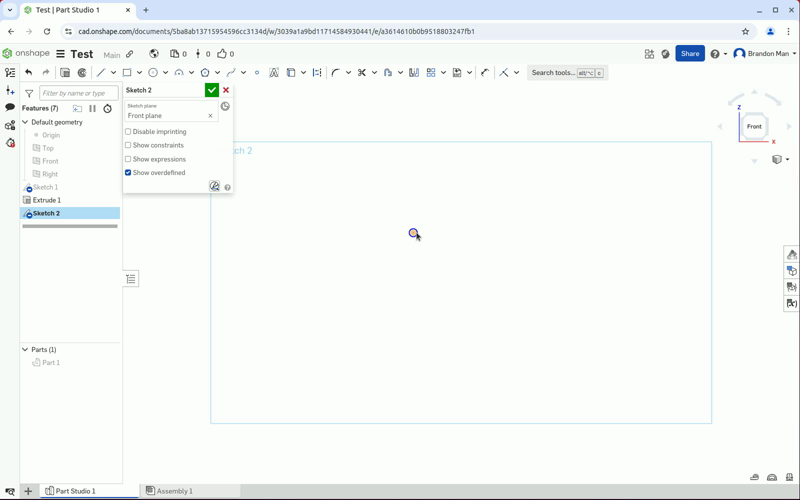
scroll(6)
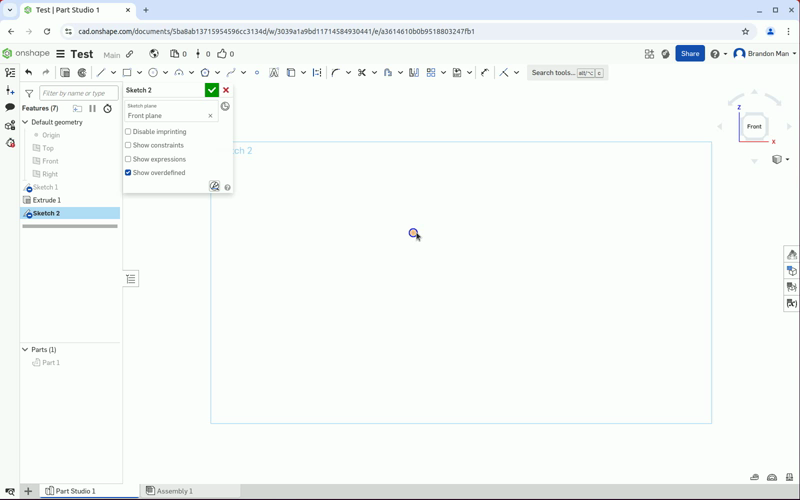
scroll(6)
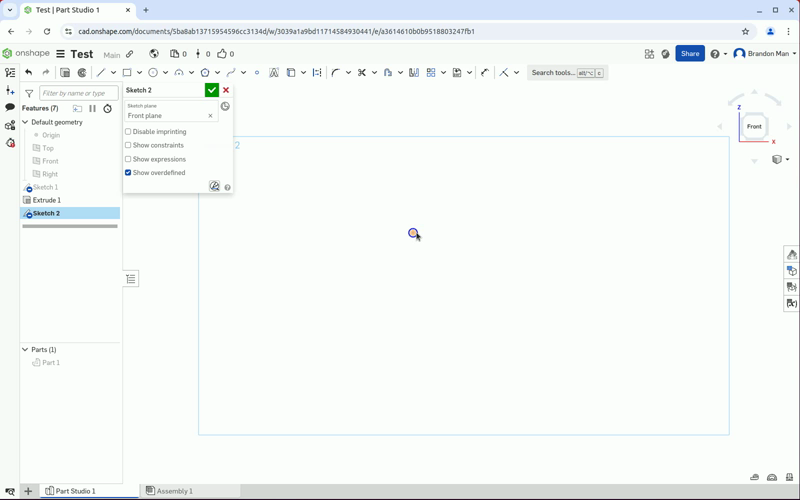
scroll(6)
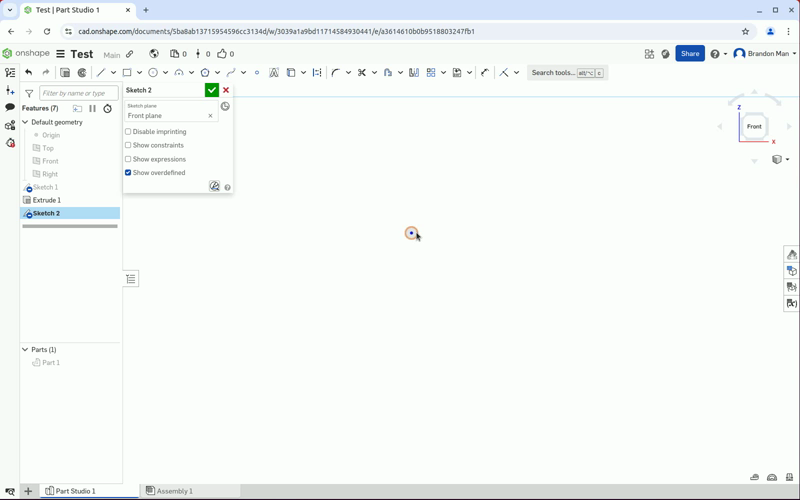
scroll(6)
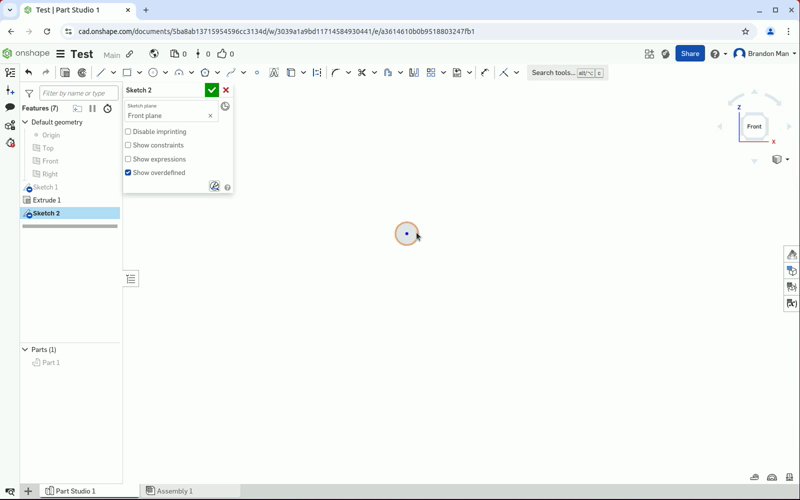
scroll(6)
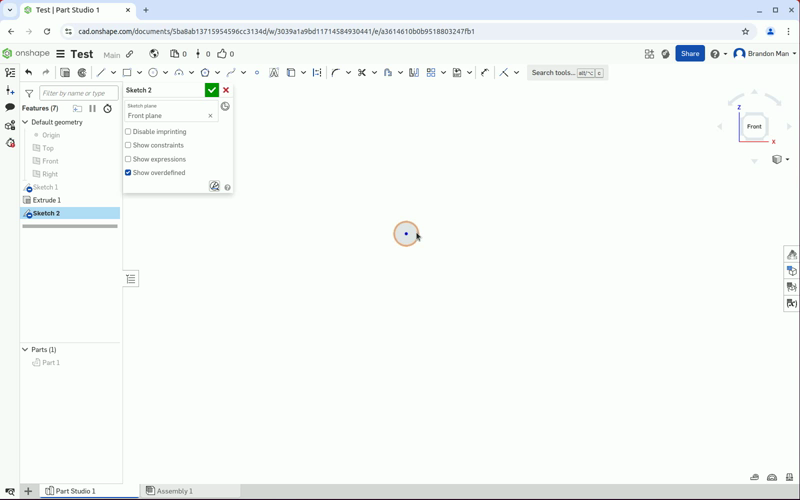
scroll(6)
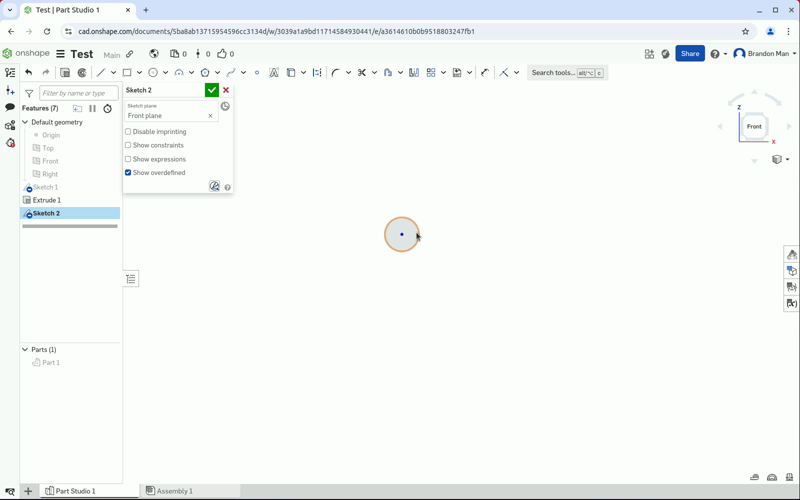
scroll(6)
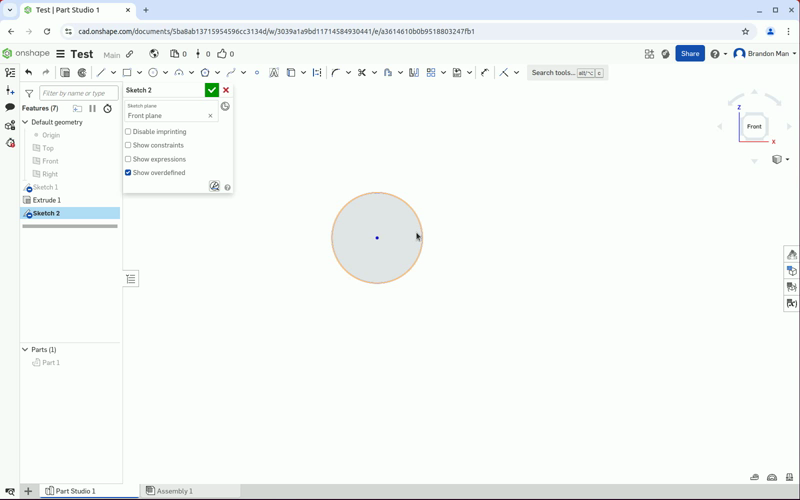
click(416, 232)
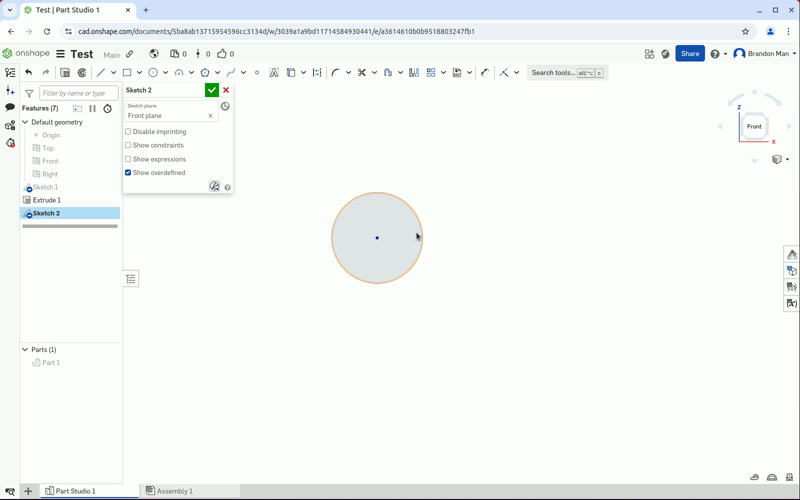
scroll(-6)
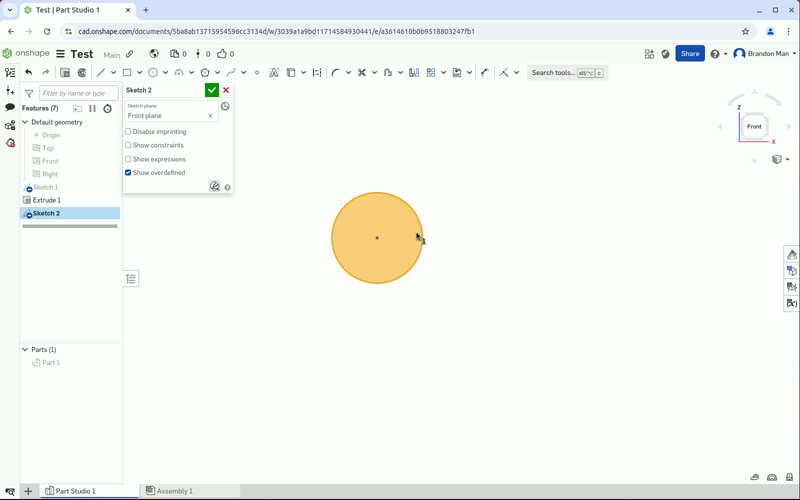
scroll(-6)
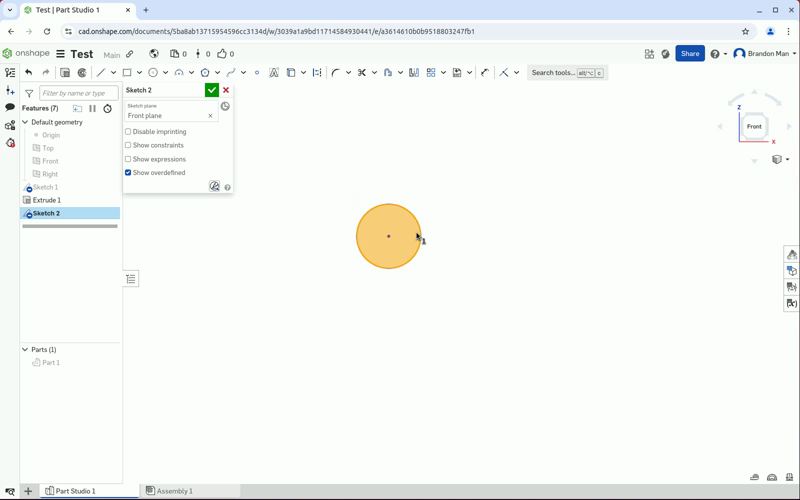
scroll(-6)
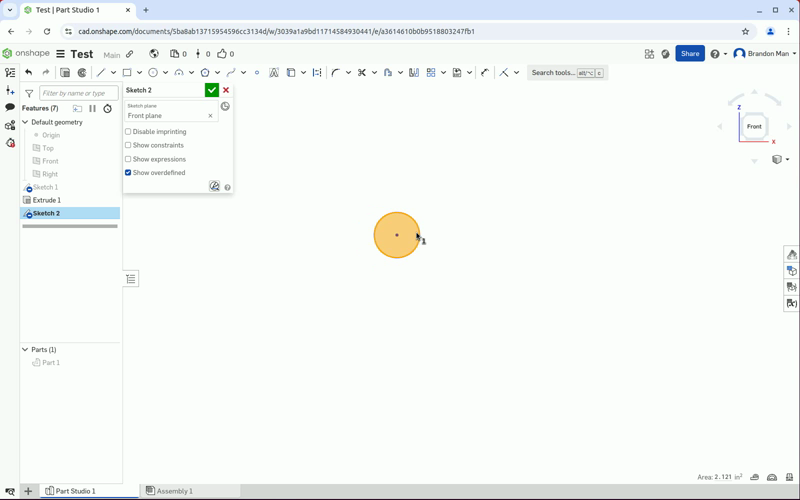
scroll(-6)
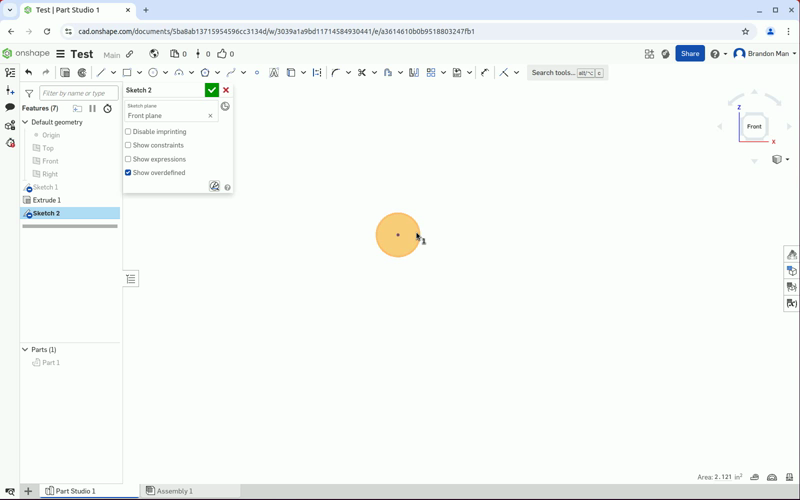
scroll(-6)
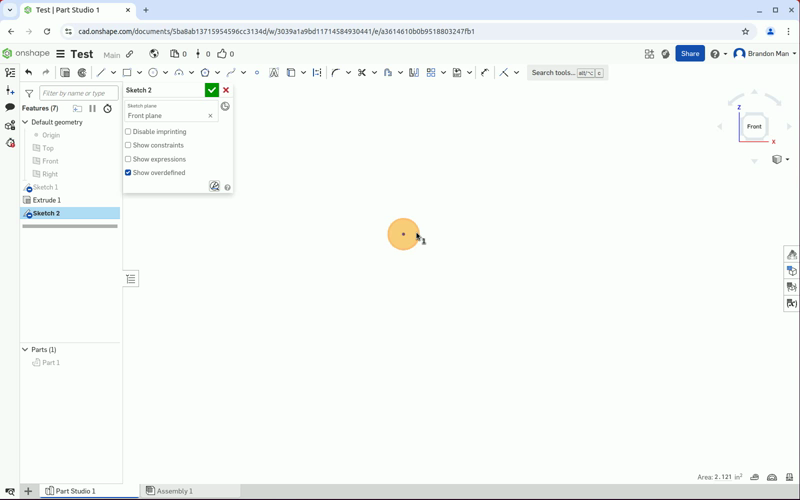
scroll(-6)
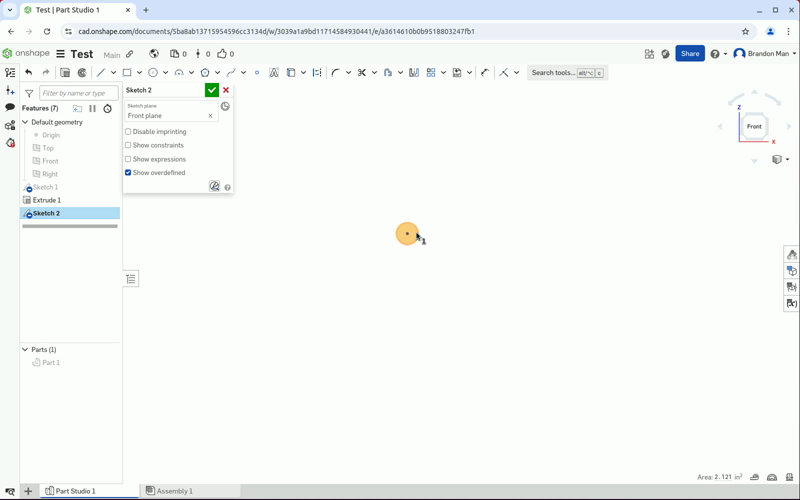
scroll(-6)
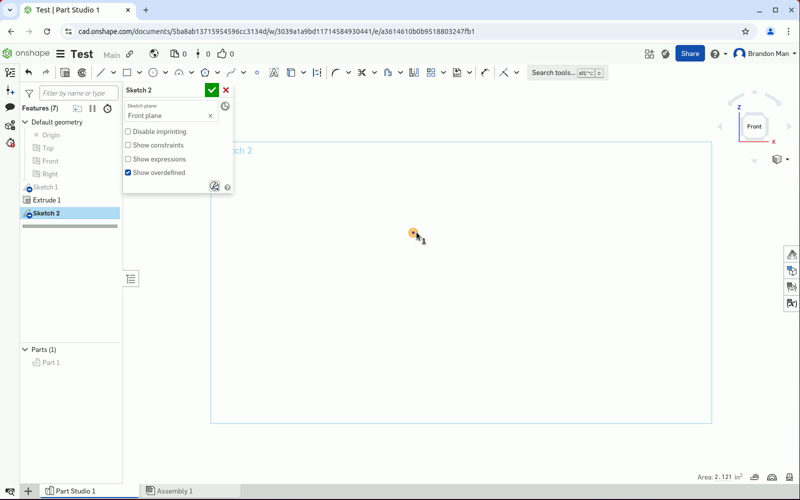
mouse_move(73, 352)
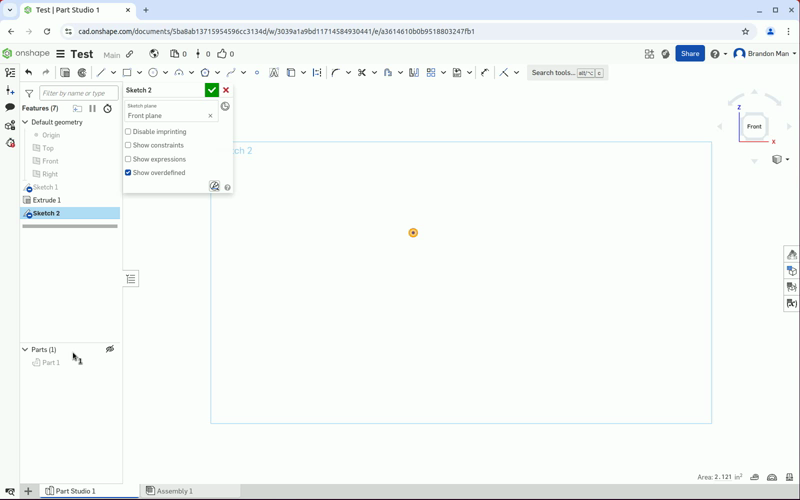
key(shift+y)
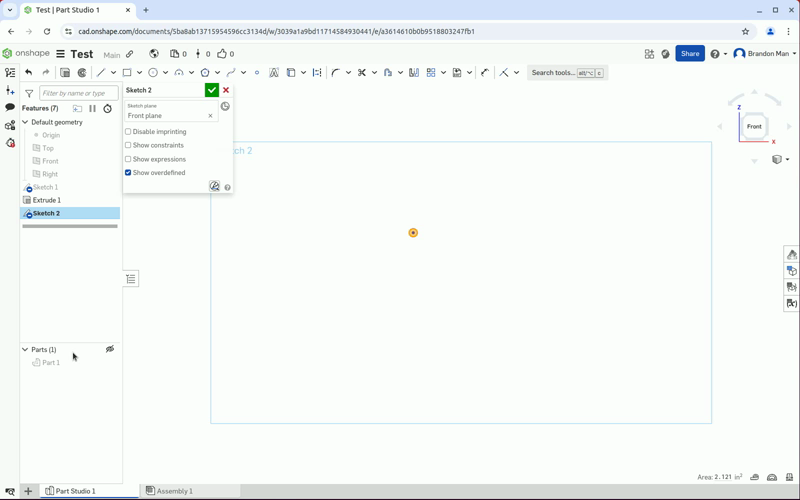
key(shift+e)
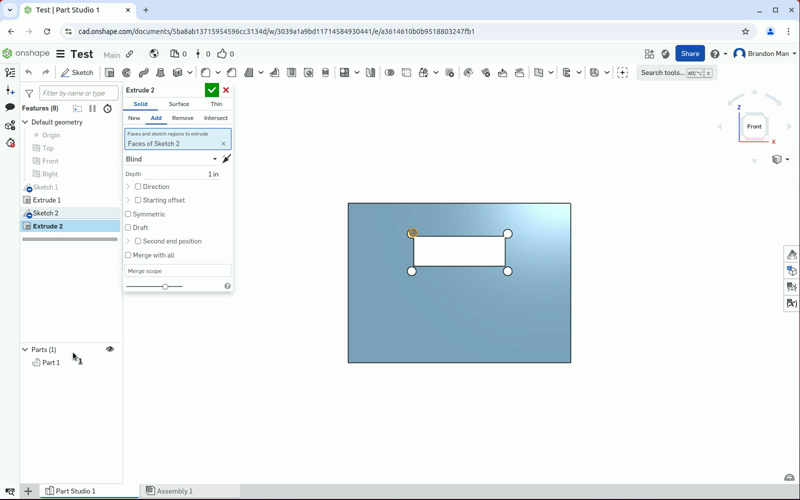
mouse_move(143, 106)
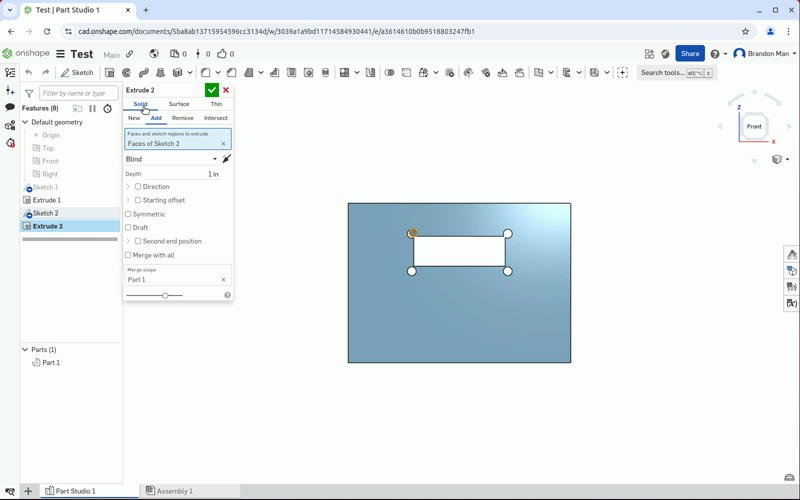
click(143, 106)
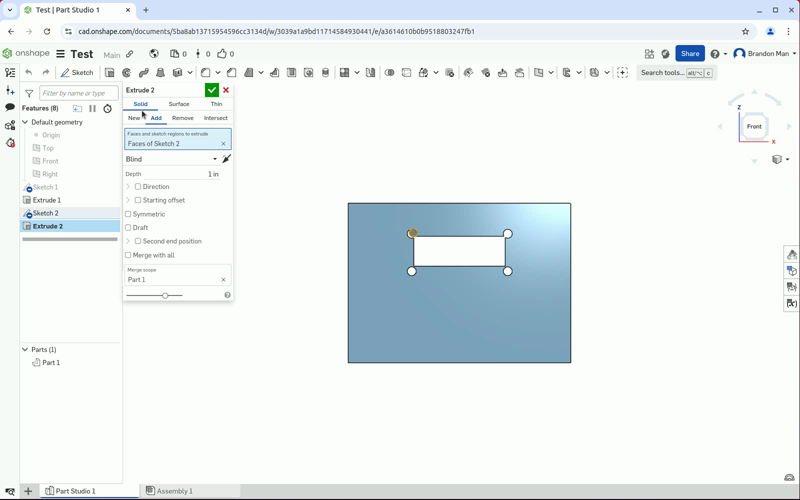
mouse_move(137, 120)
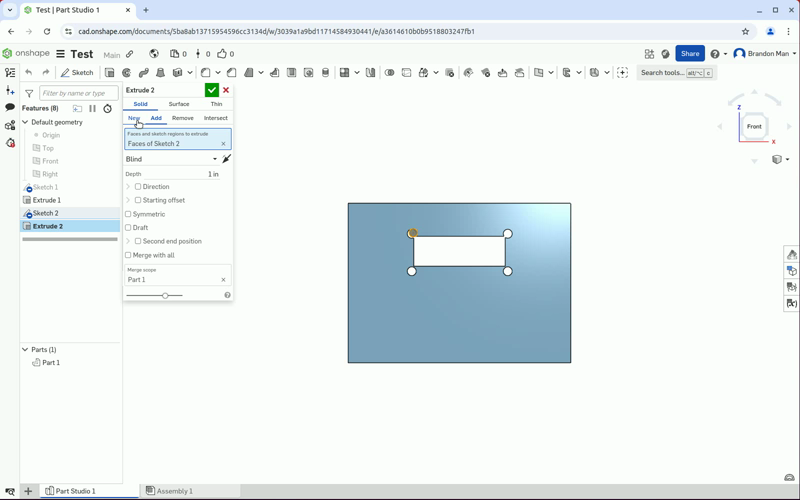
click(137, 120)
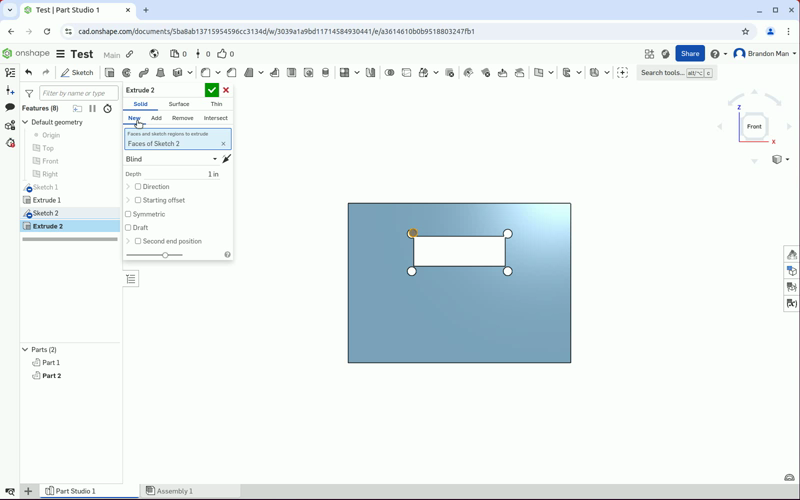
key(tab, 4)
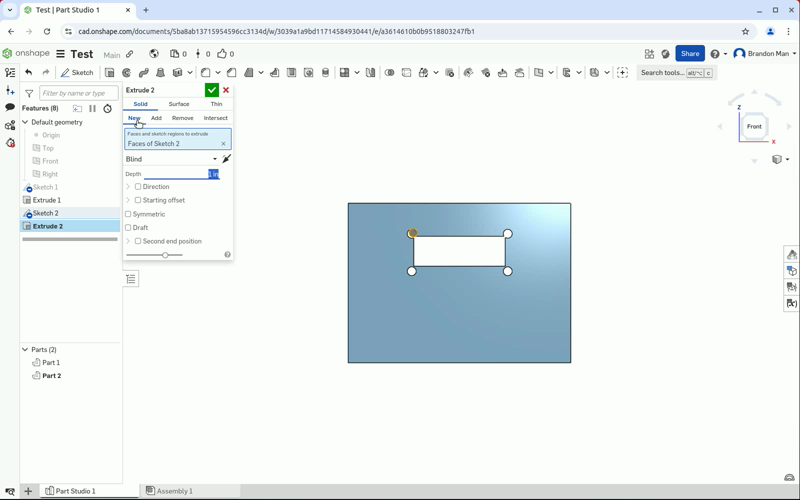
text(1.926)
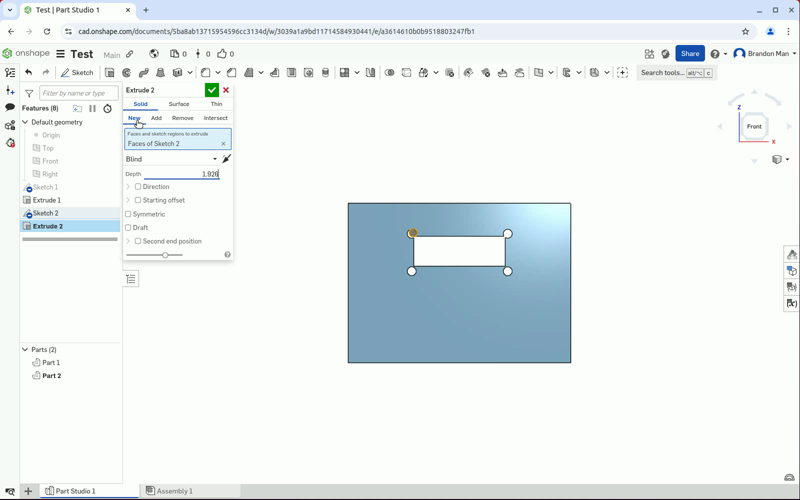
key(enter)
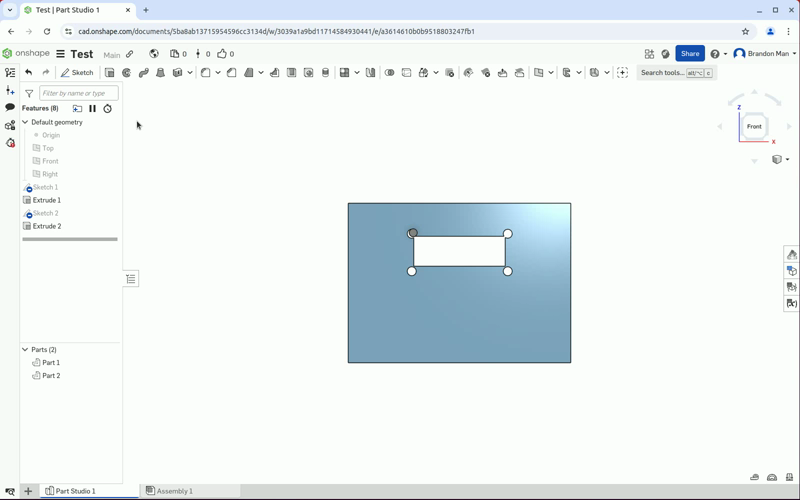
key(shift+h)
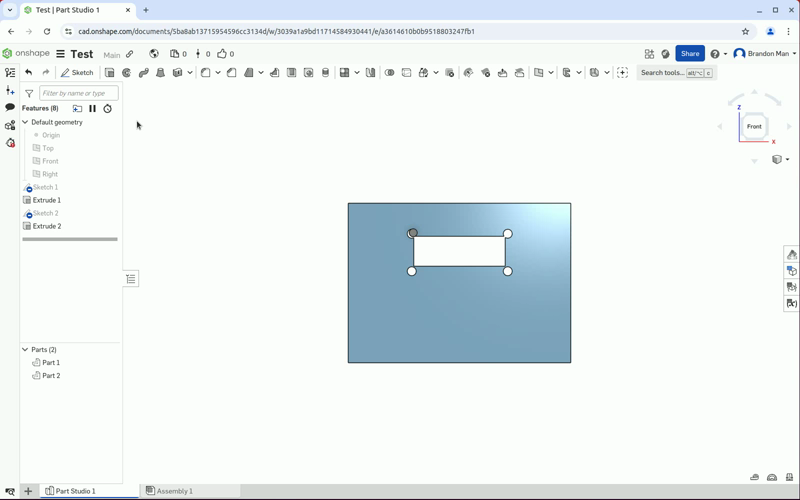
key(shift+h)
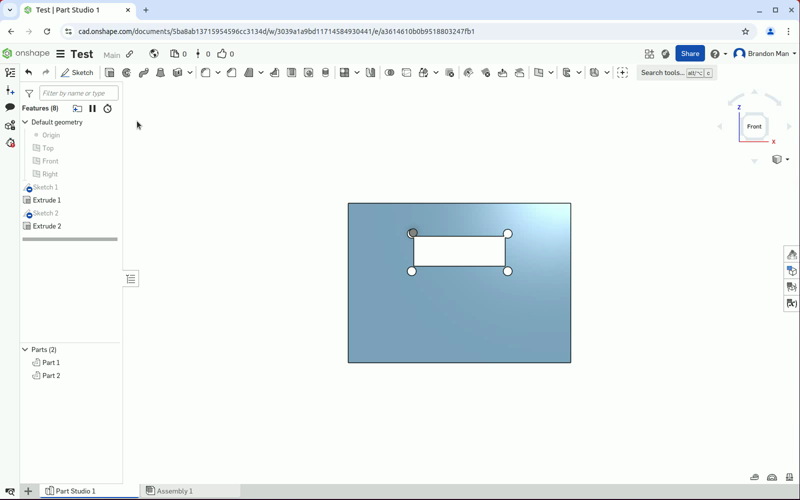
mouse_move(73, 189)
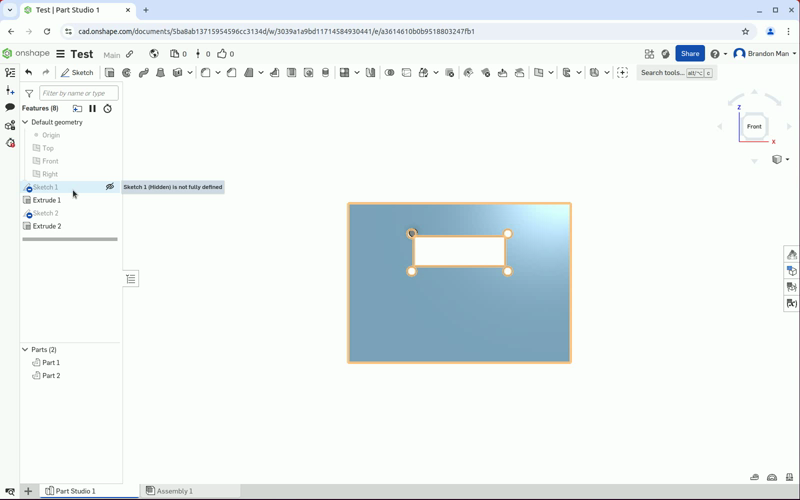
click(73, 189)
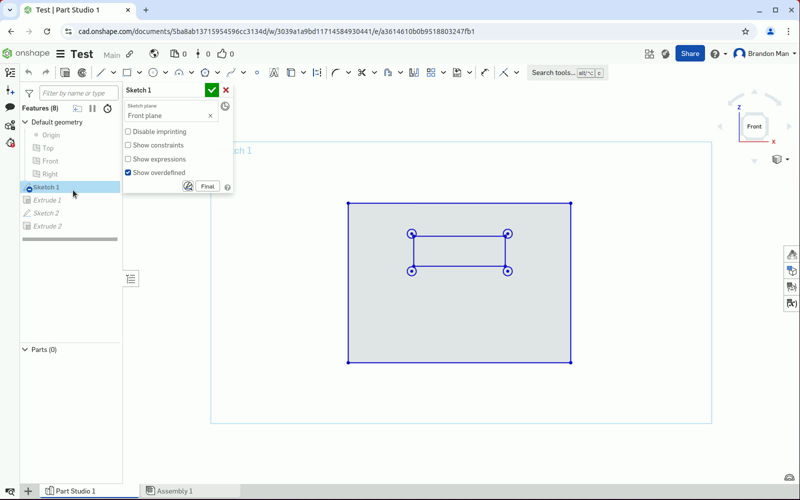
mouse_move(229, 92)
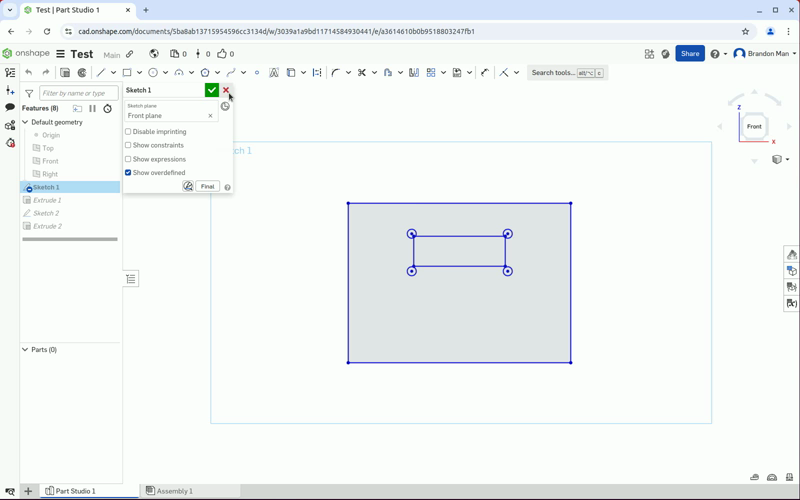
click(229, 92)
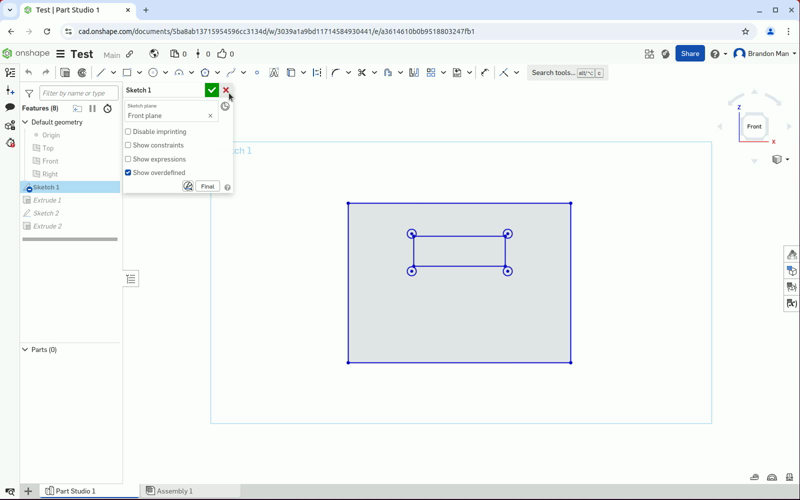
key(shift+s)
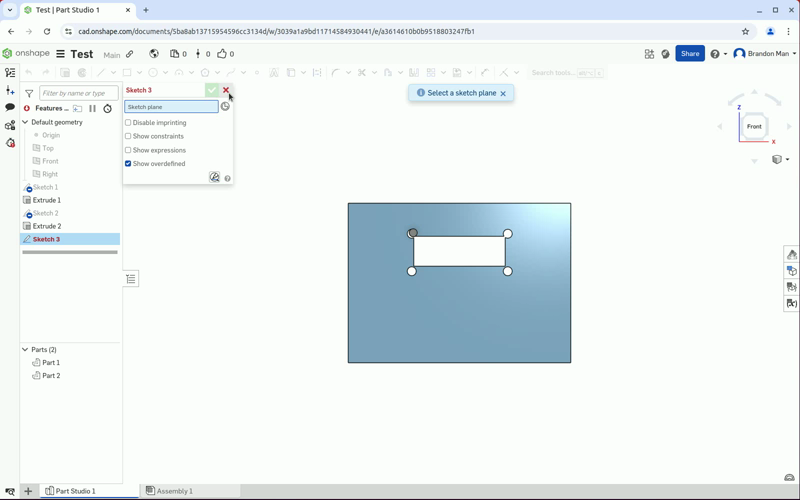
mouse_move(73, 163)
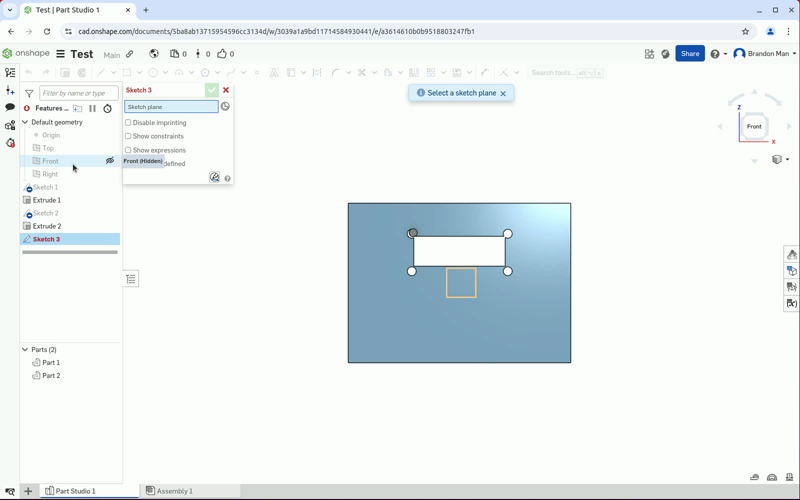
click(73, 163)
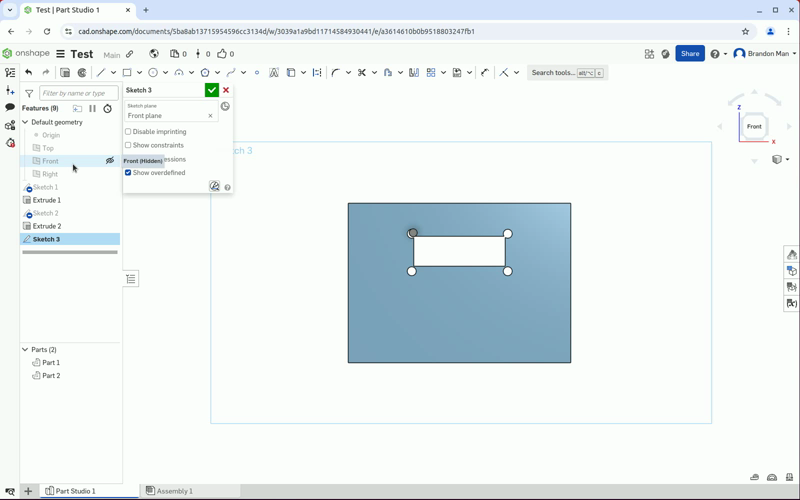
mouse_move(73, 352)
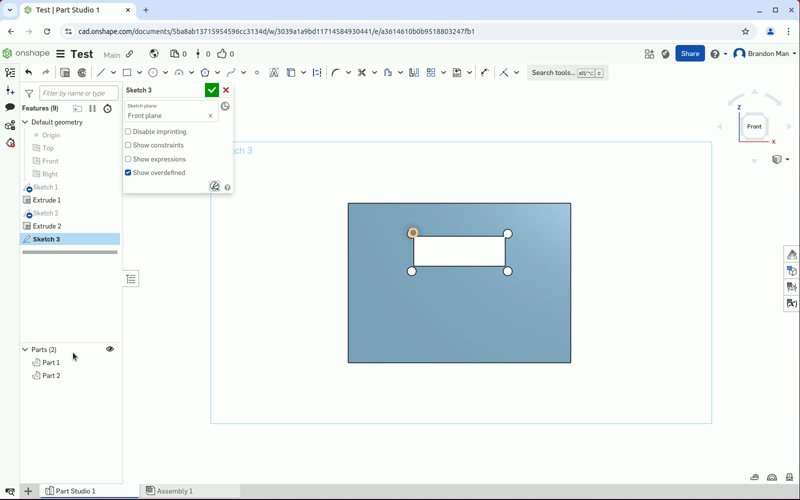
key(y)
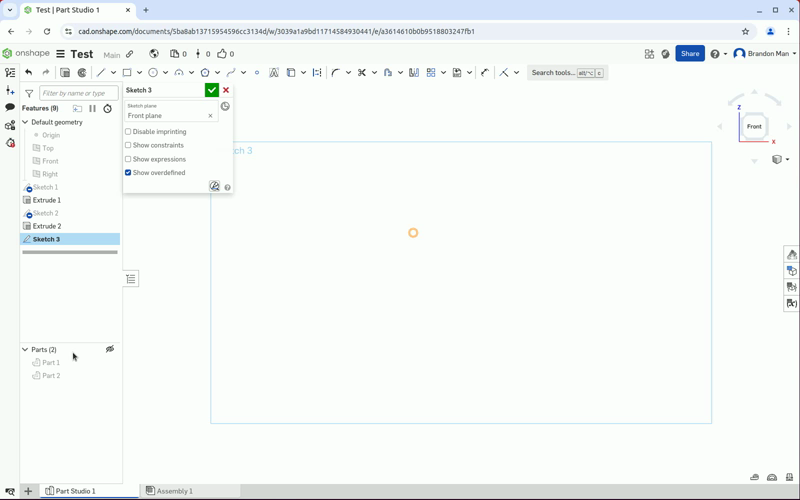
key(c)
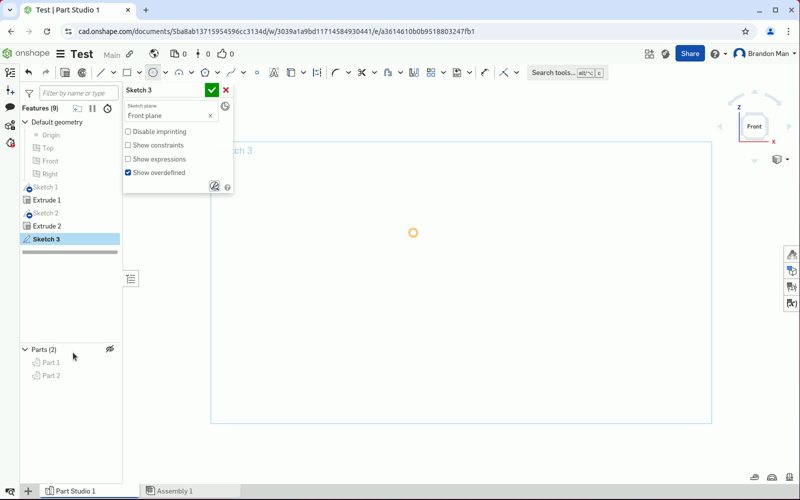
key_down(shift)
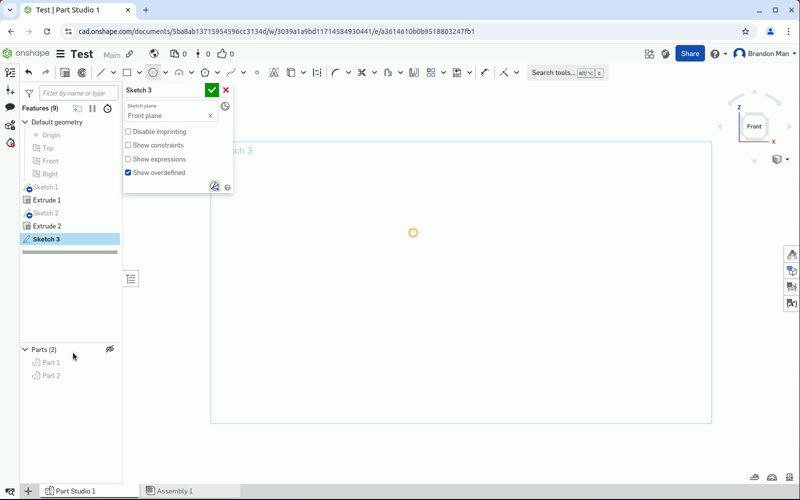
mouse_move(508, 232)
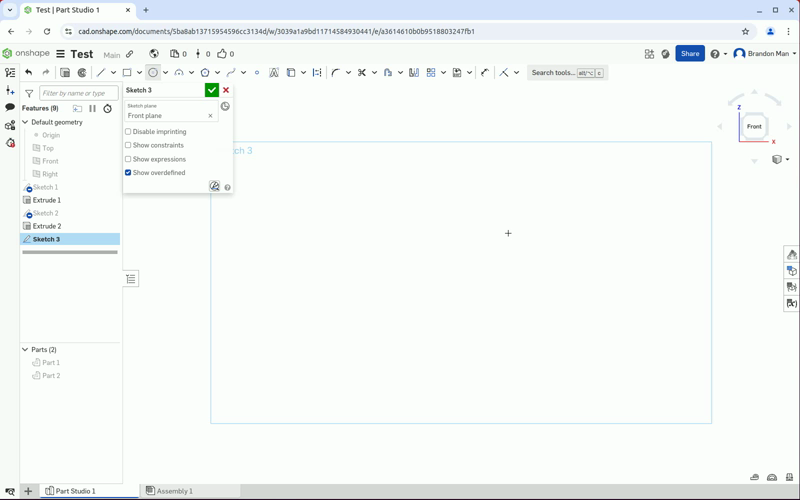
click(508, 232)
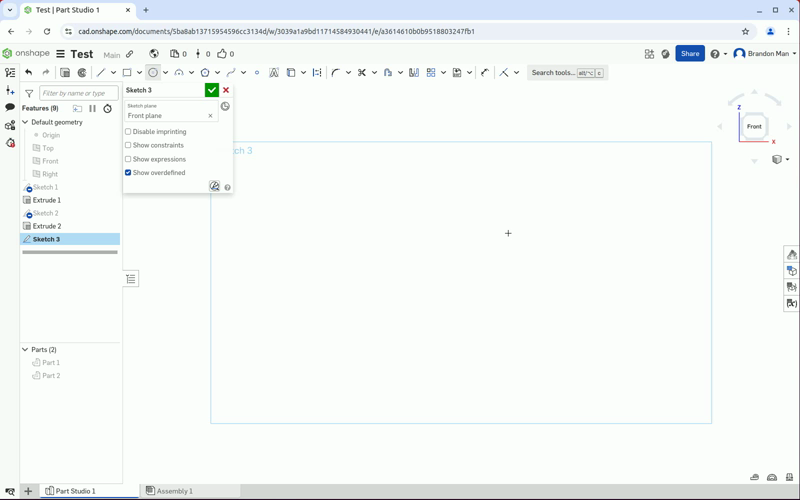
key_up(shift)
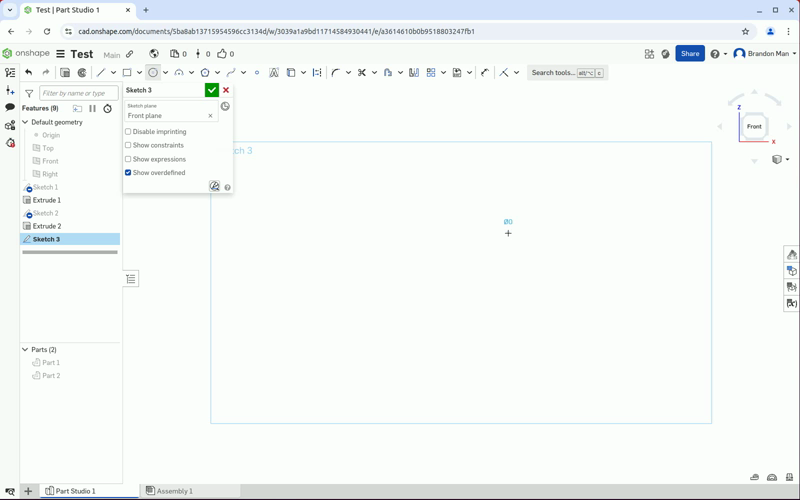
mouse_move(512, 232)
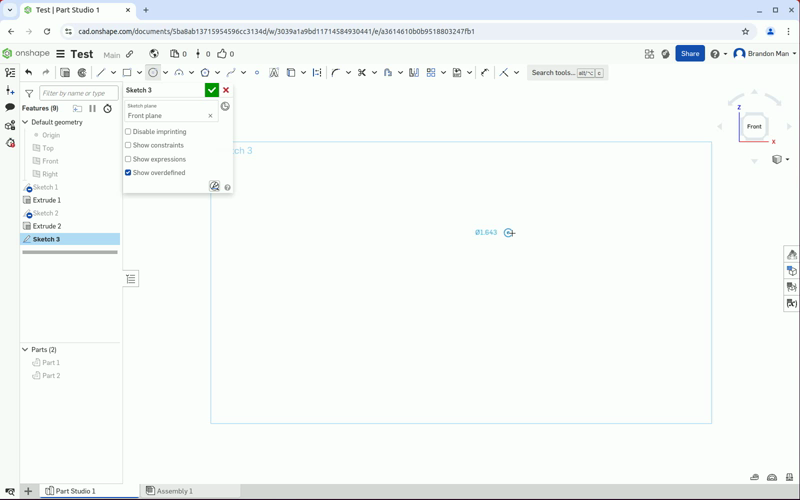
click(512, 232)
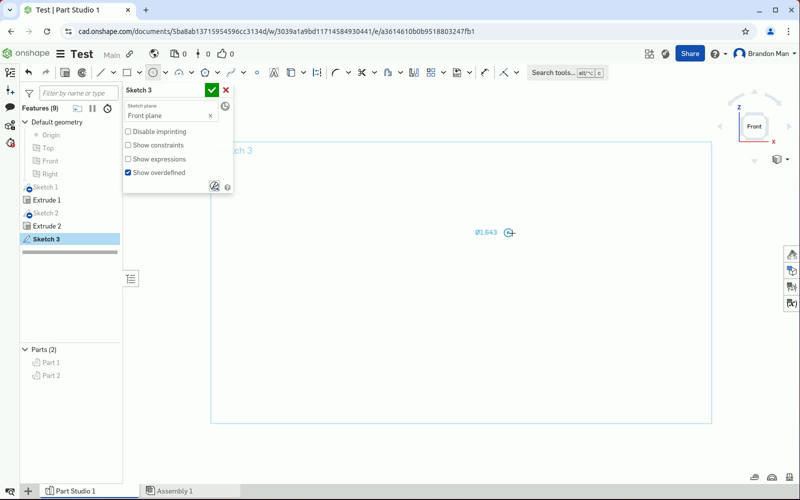
key(esc)
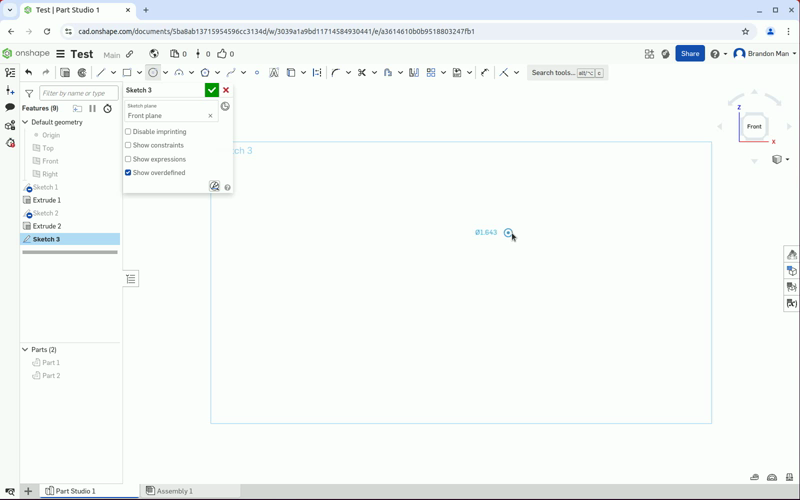
mouse_move(505, 232)
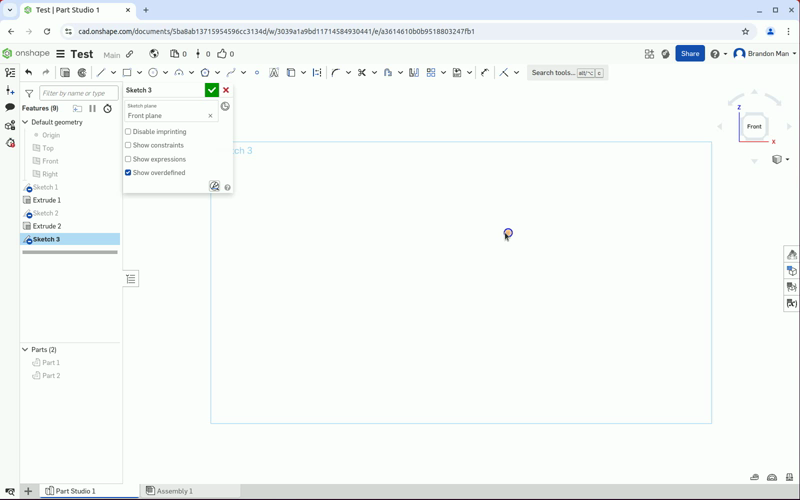
scroll(6)
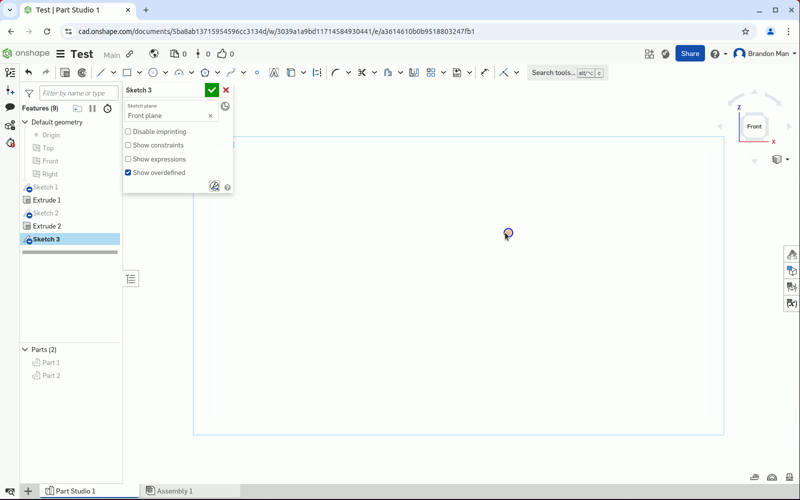
scroll(6)
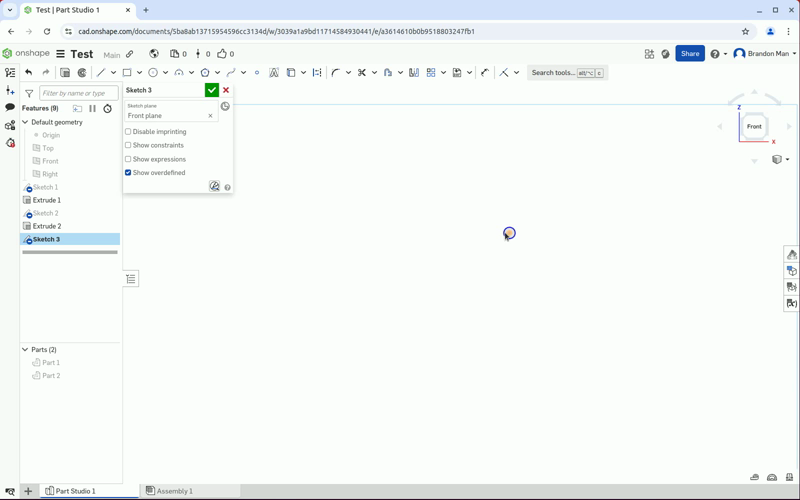
scroll(6)
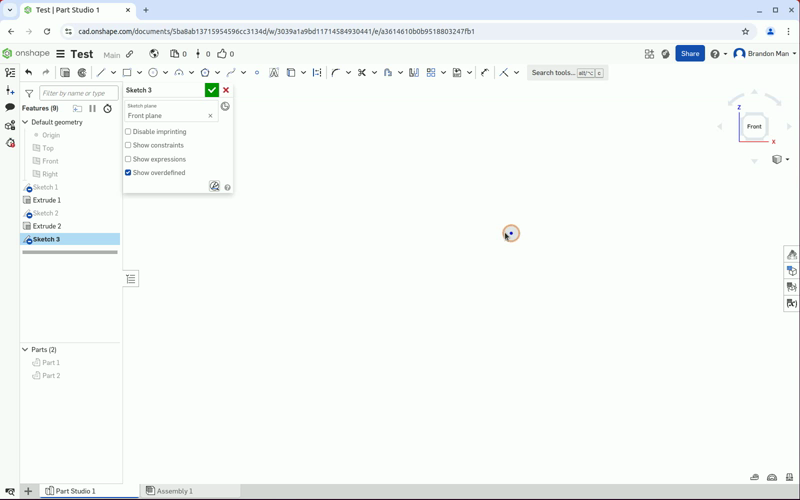
scroll(6)
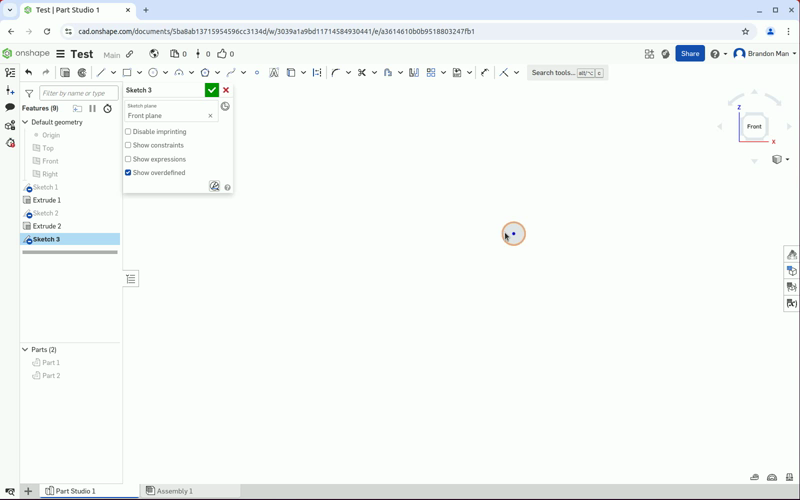
scroll(6)
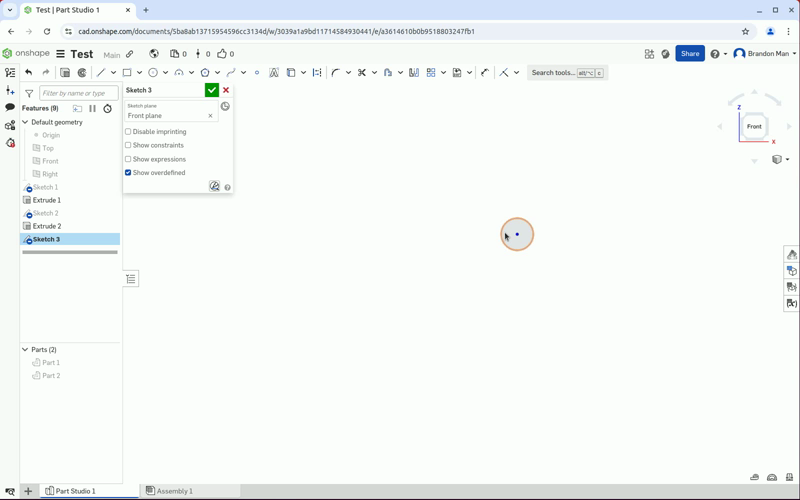
scroll(6)
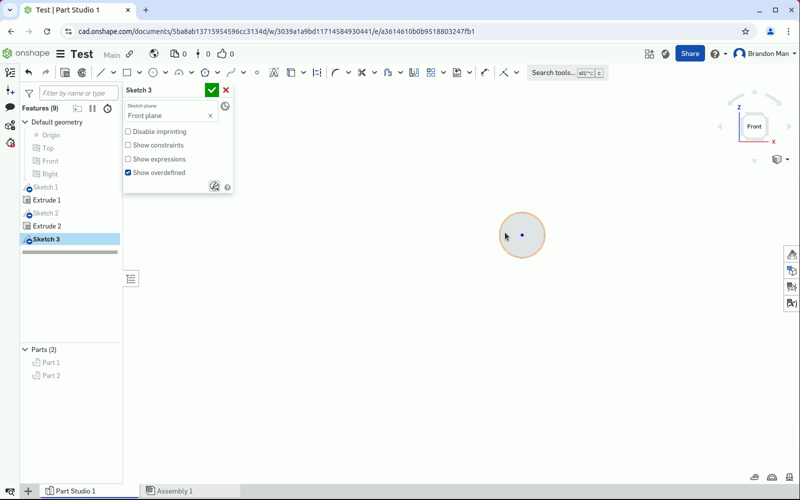
scroll(6)
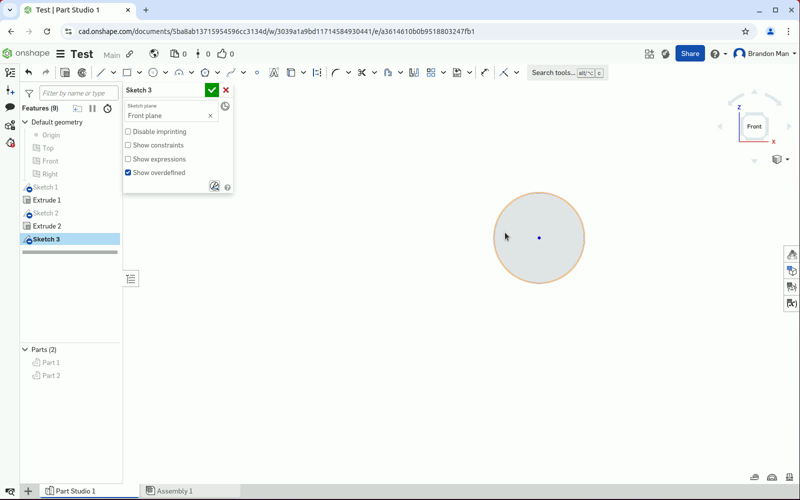
click(505, 232)
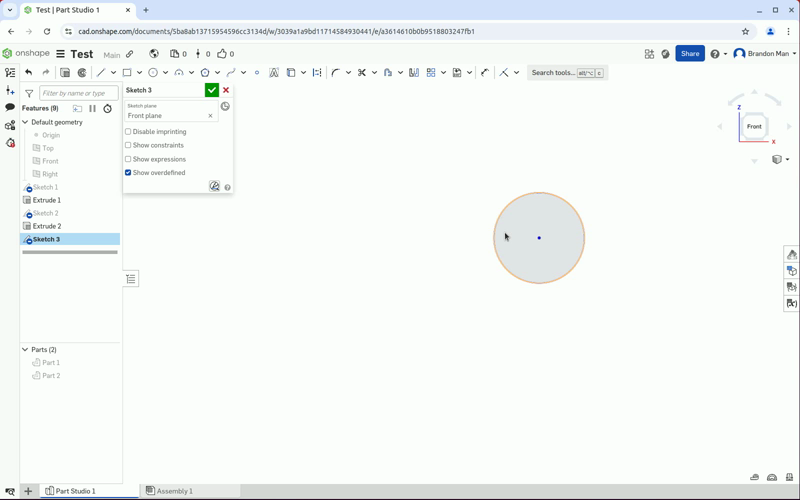
scroll(-6)
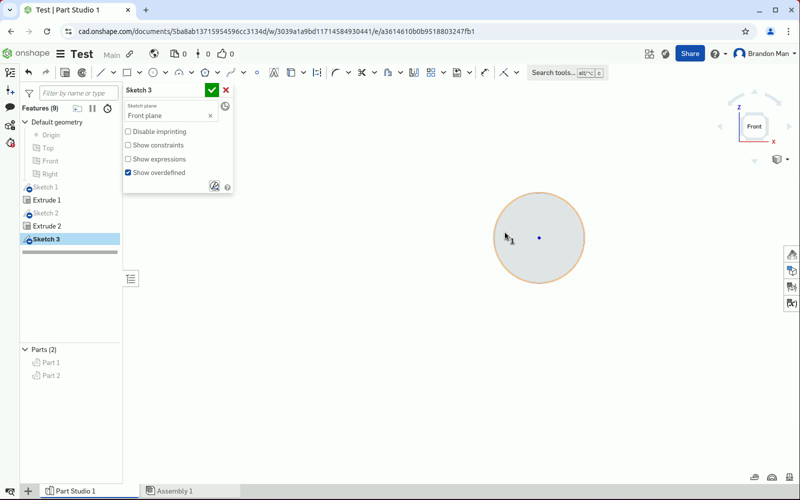
scroll(-6)
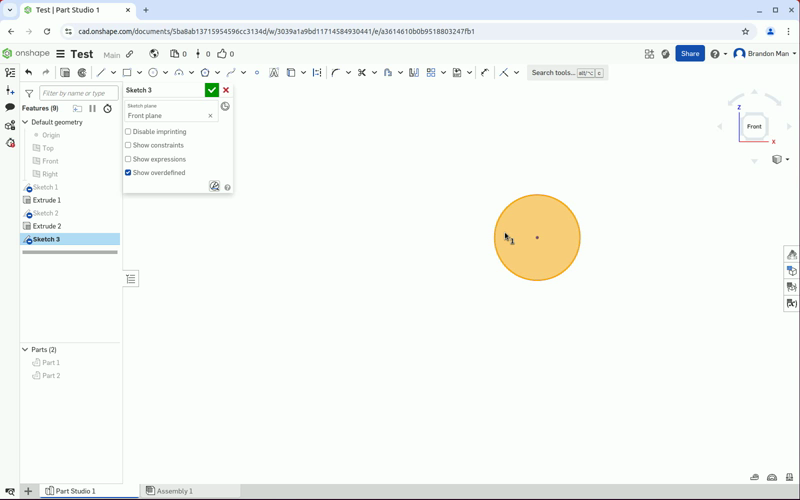
scroll(-6)
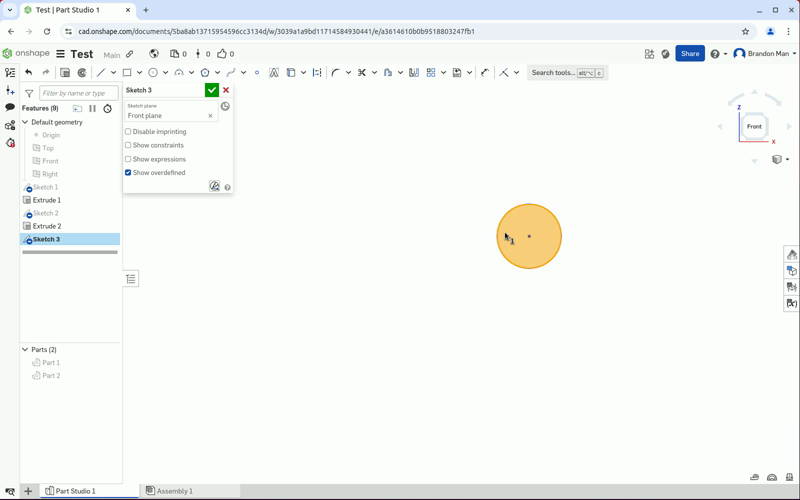
scroll(-6)
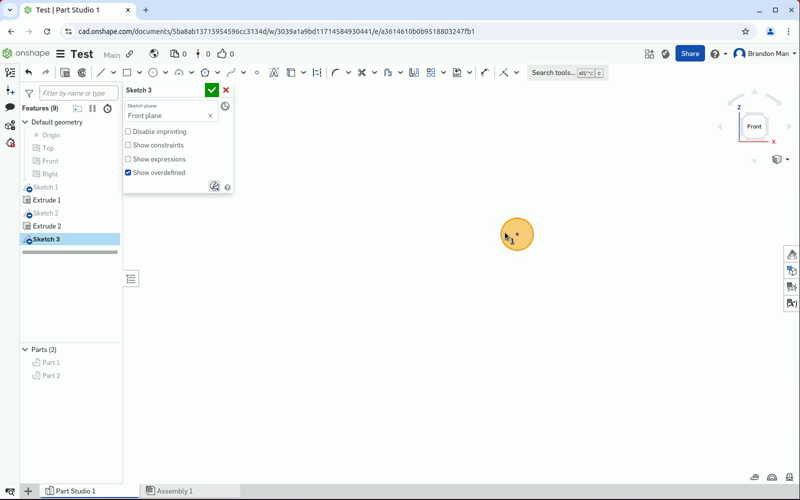
scroll(-6)
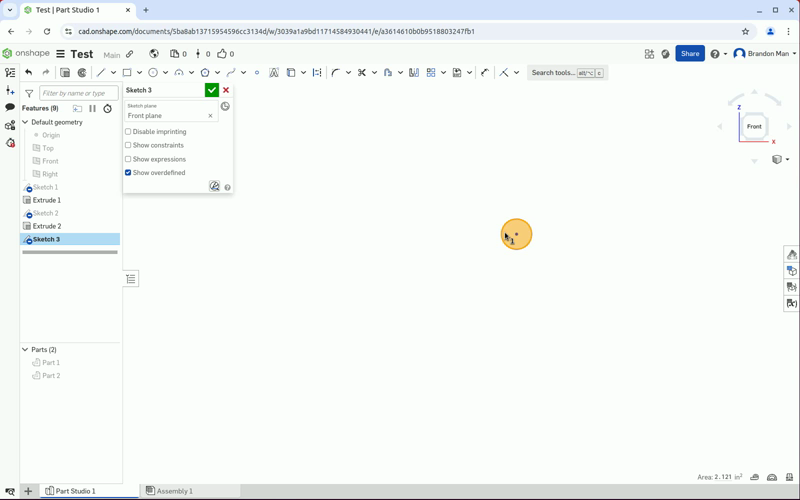
scroll(-6)
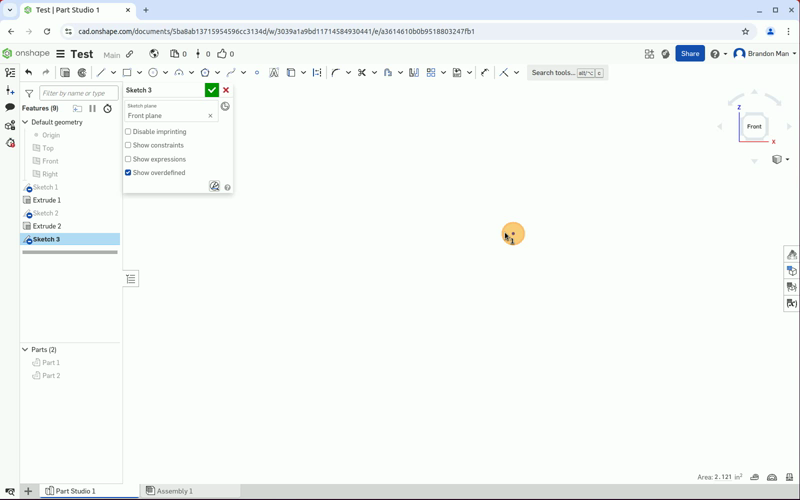
scroll(-6)
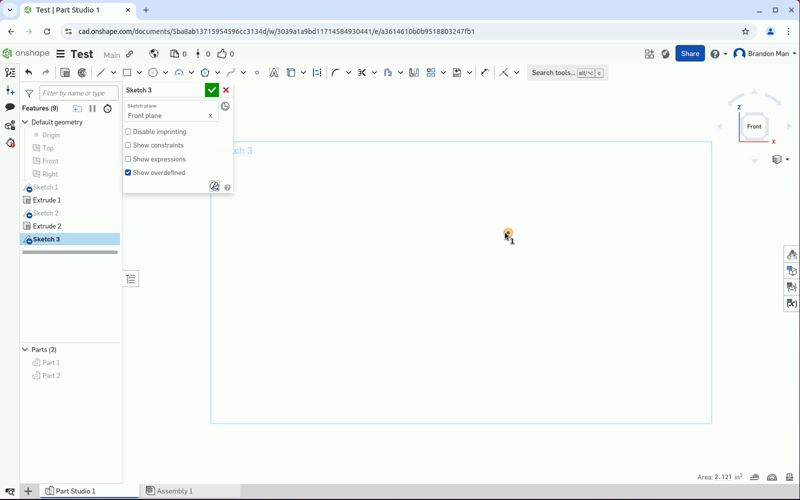
mouse_move(73, 352)
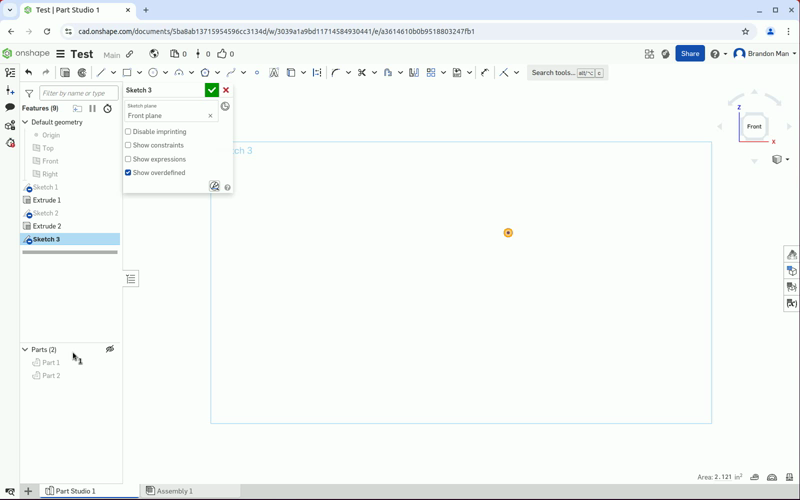
key(shift+y)
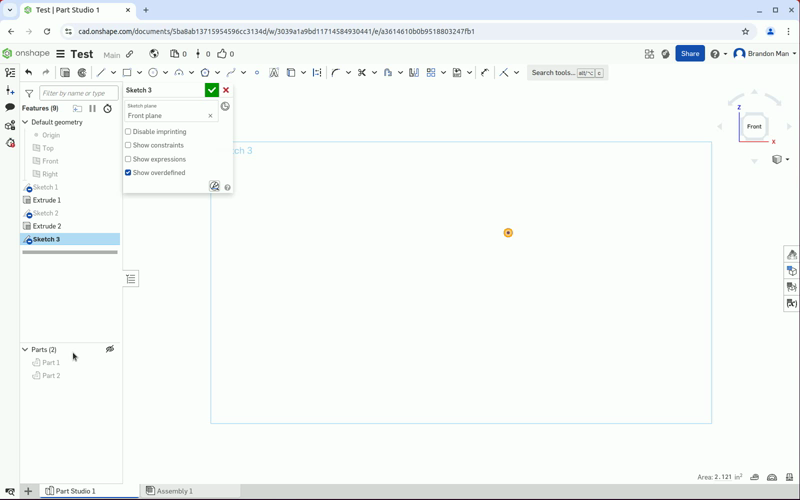
key(shift+e)
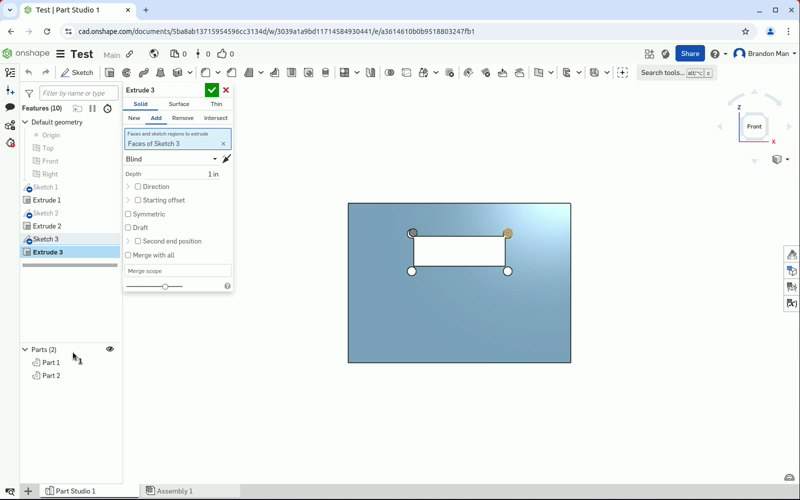
mouse_move(143, 106)
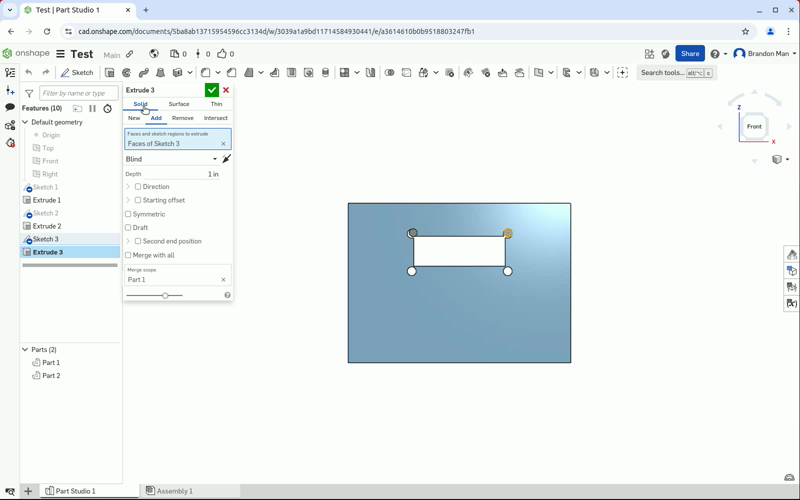
click(143, 106)
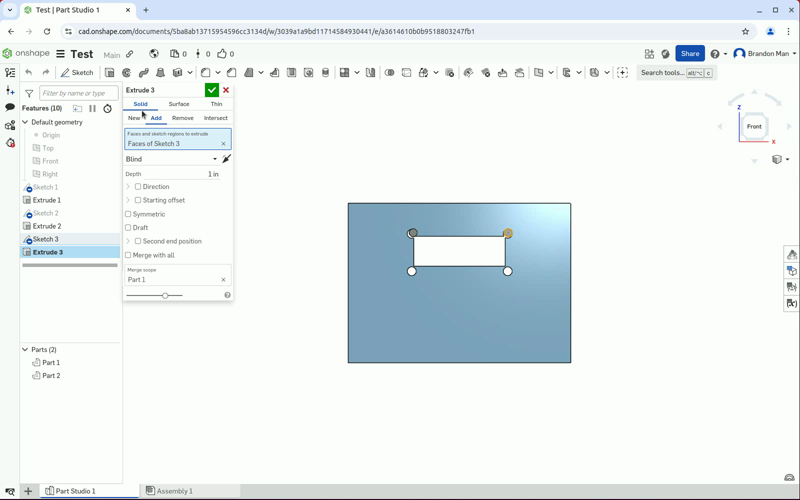
mouse_move(137, 120)
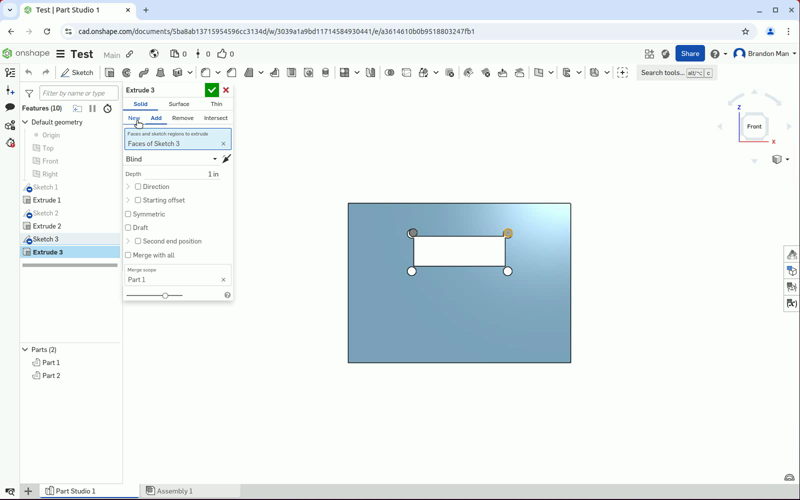
click(137, 120)
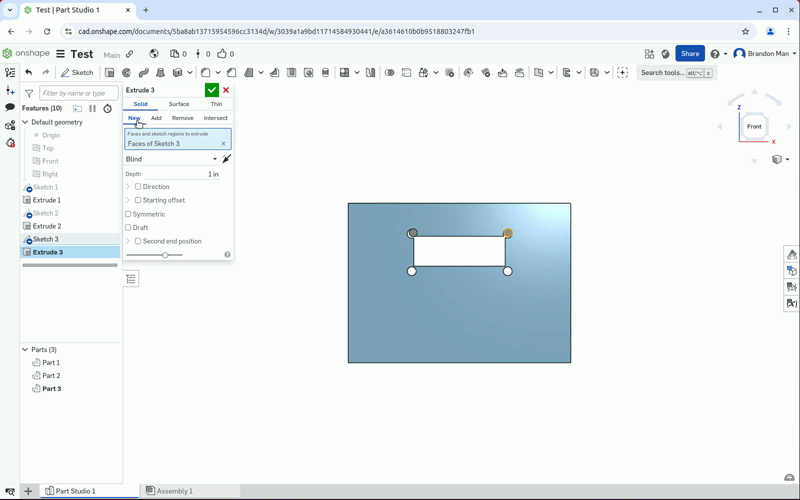
key(tab, 4)
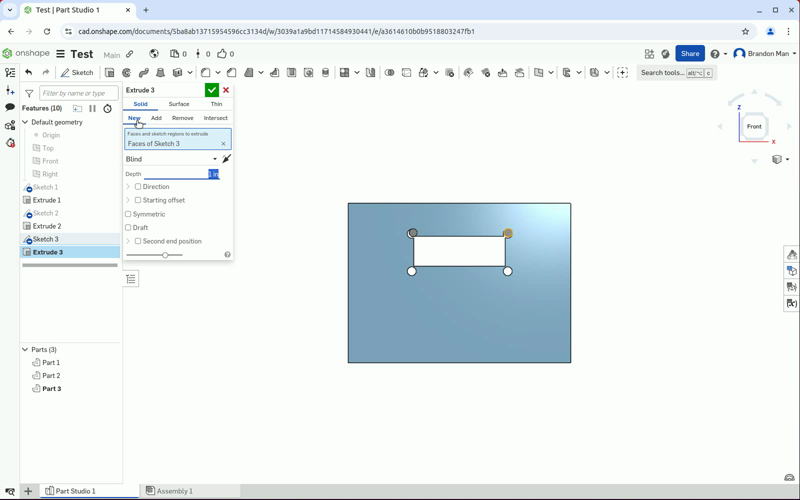
text(1.926)
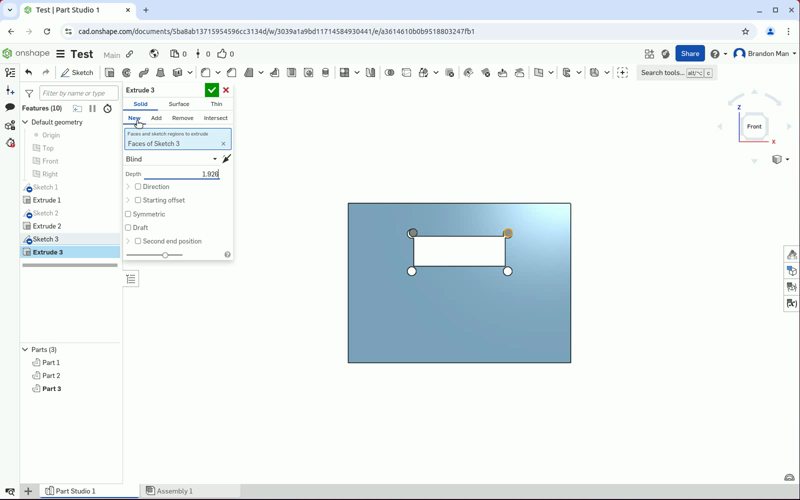
key(enter)
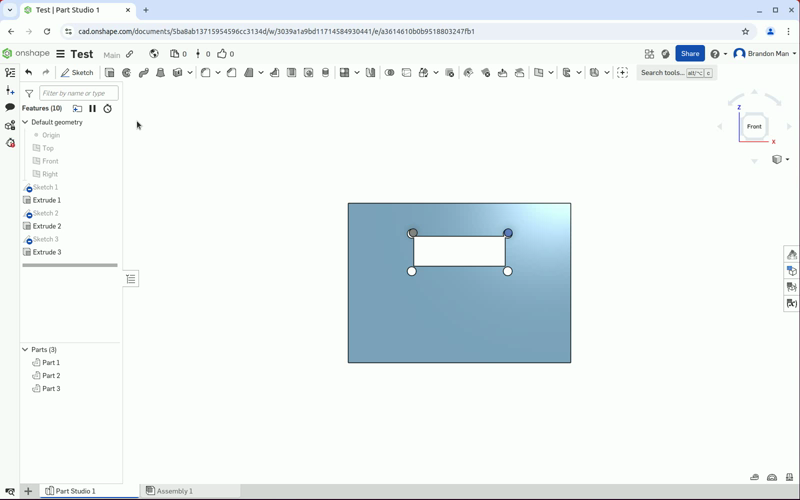
key(shift+h)
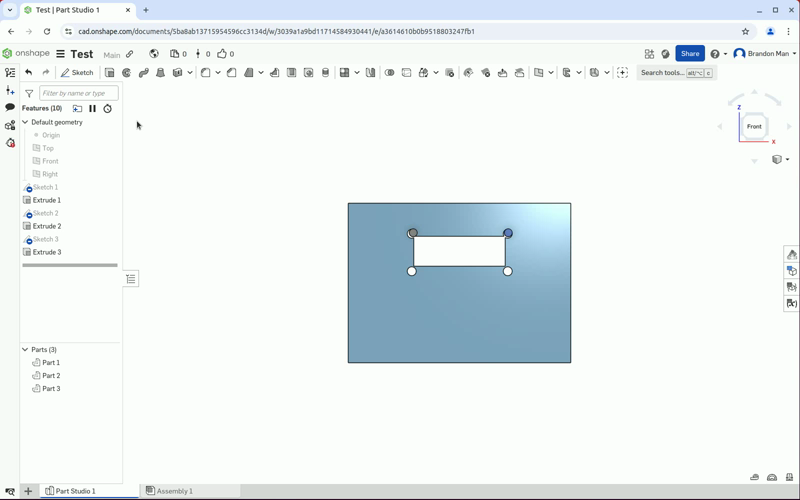
key(shift+h)
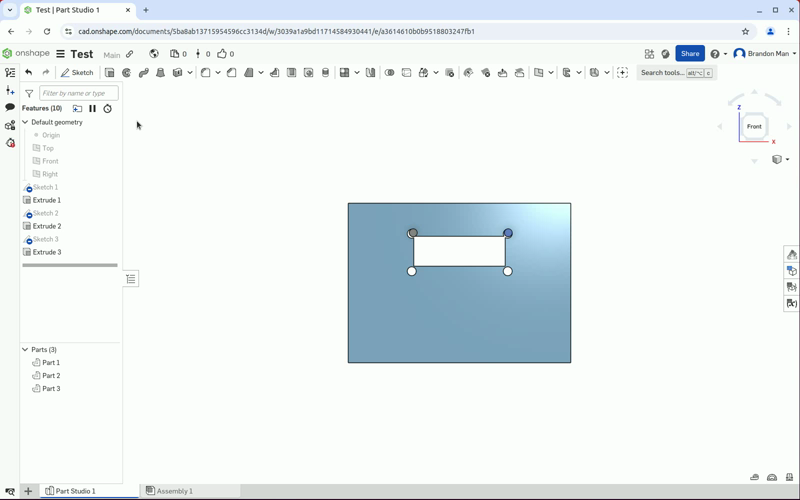
mouse_move(73, 189)
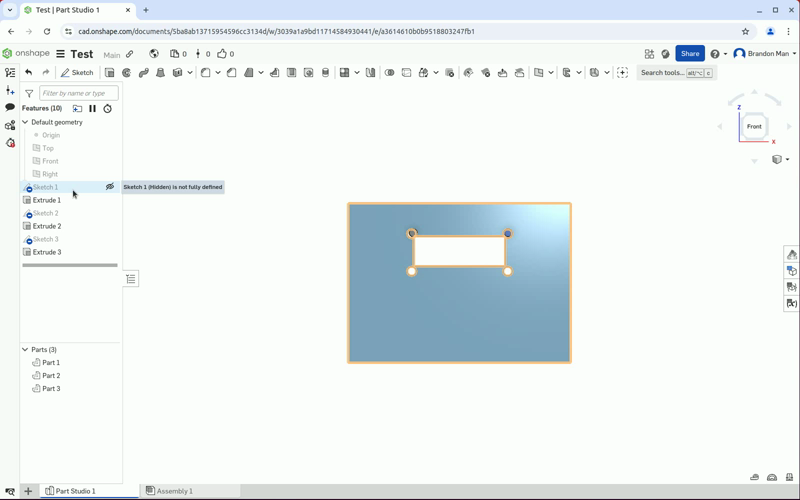
click(73, 189)
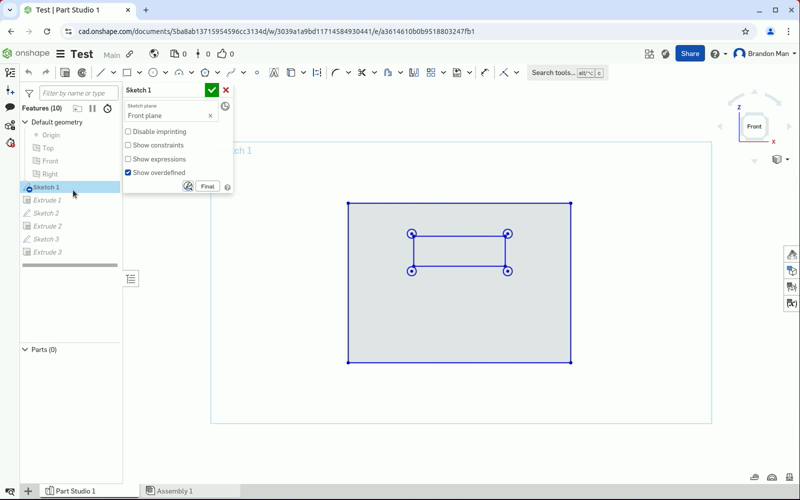
mouse_move(229, 92)
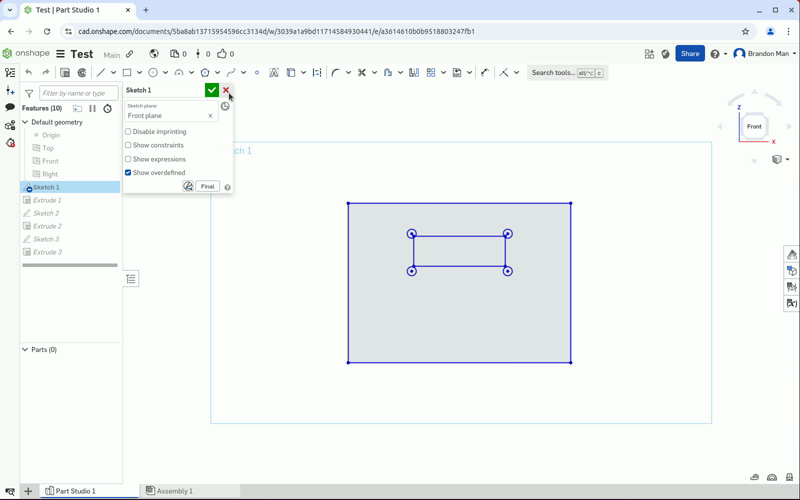
click(229, 92)
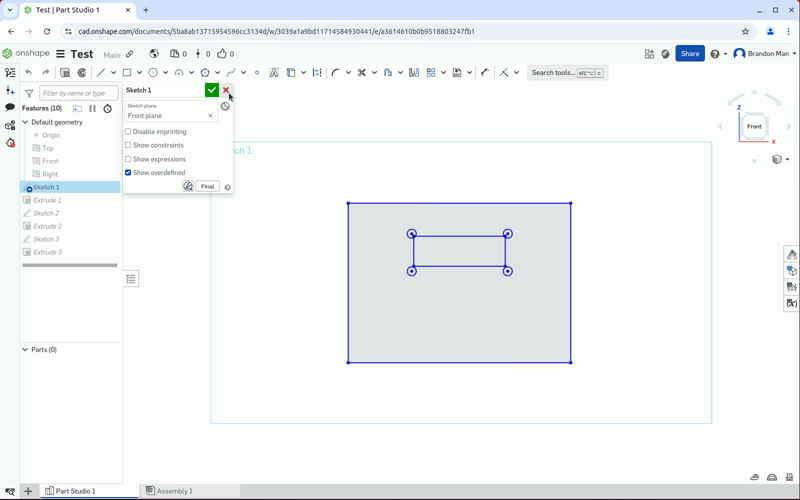
key(shift+s)
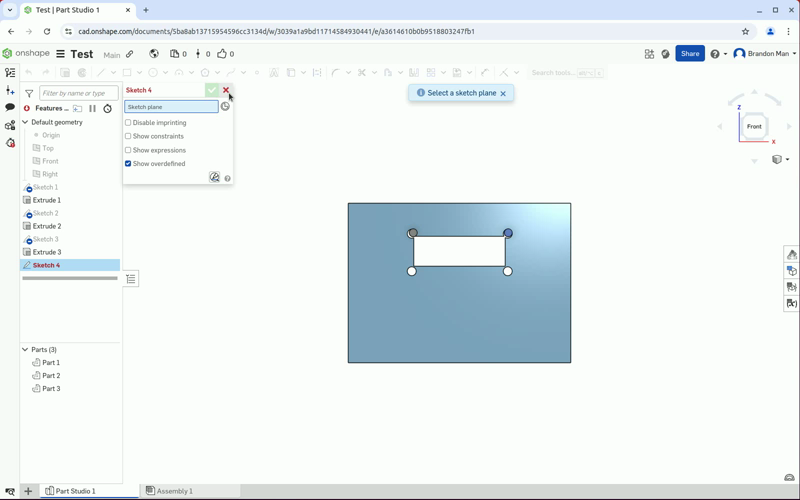
mouse_move(73, 163)
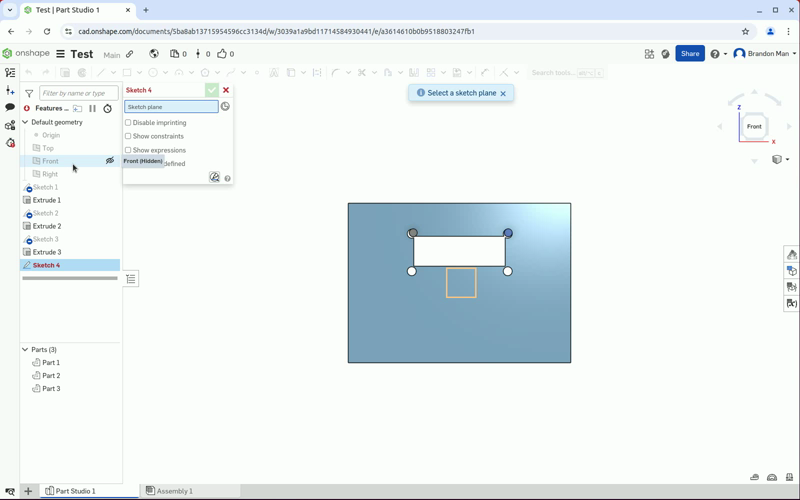
click(73, 163)
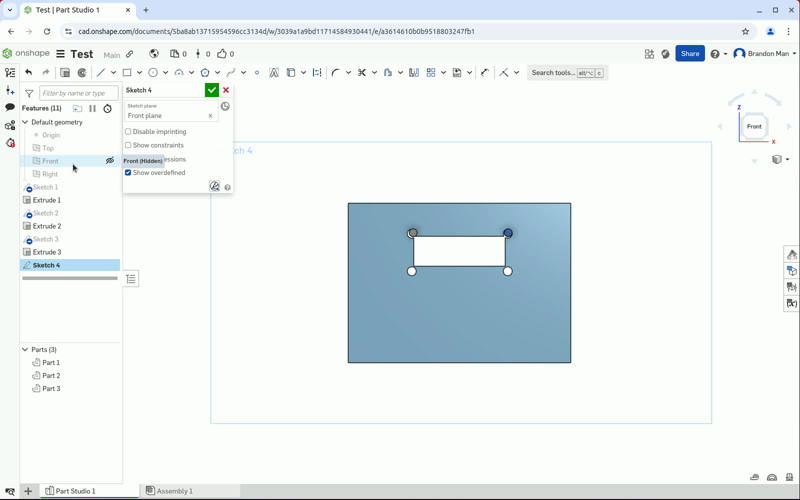
mouse_move(73, 352)
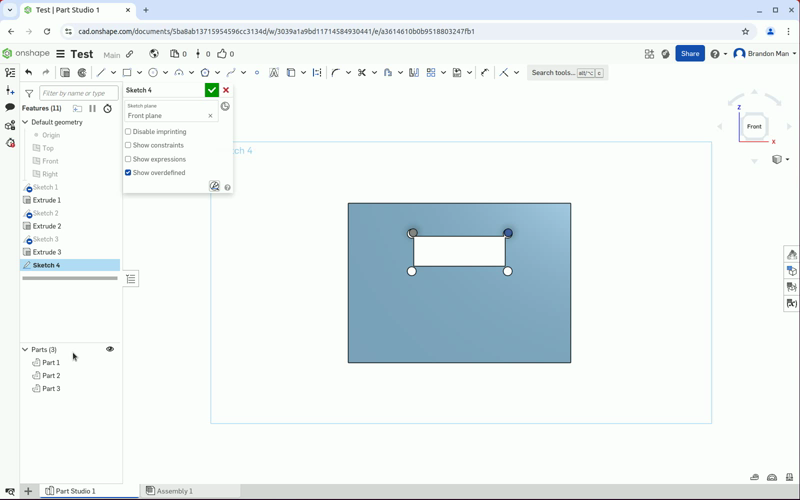
key(y)
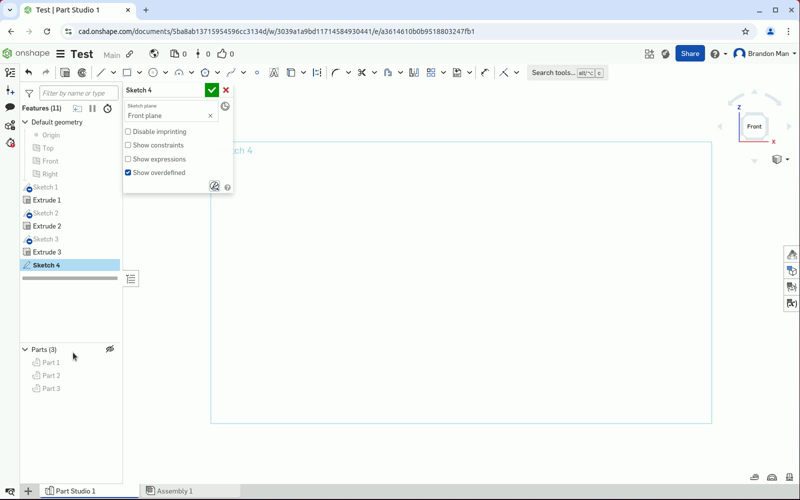
key(c)
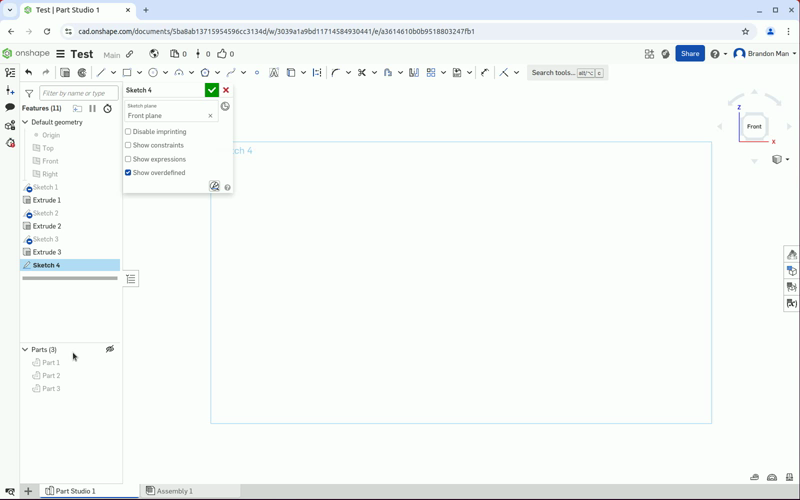
key_down(shift)
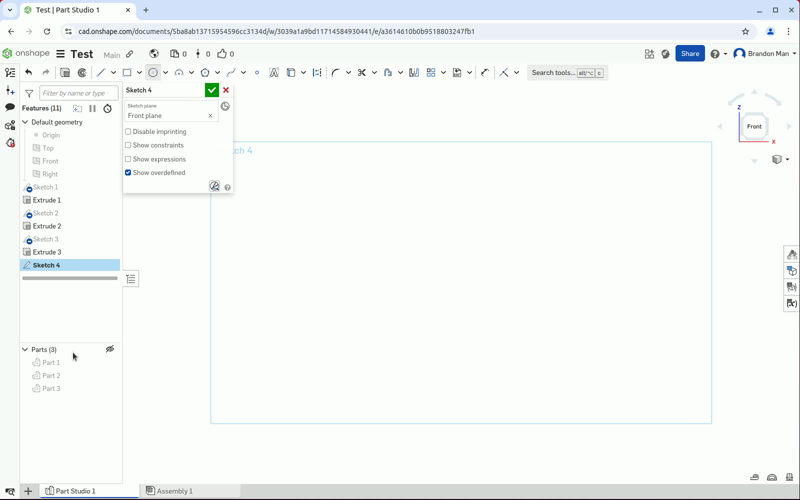
mouse_move(508, 271)
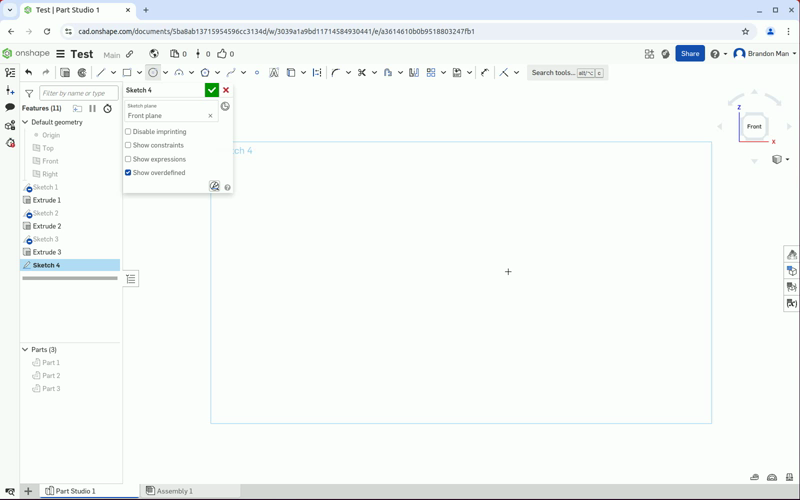
click(508, 271)
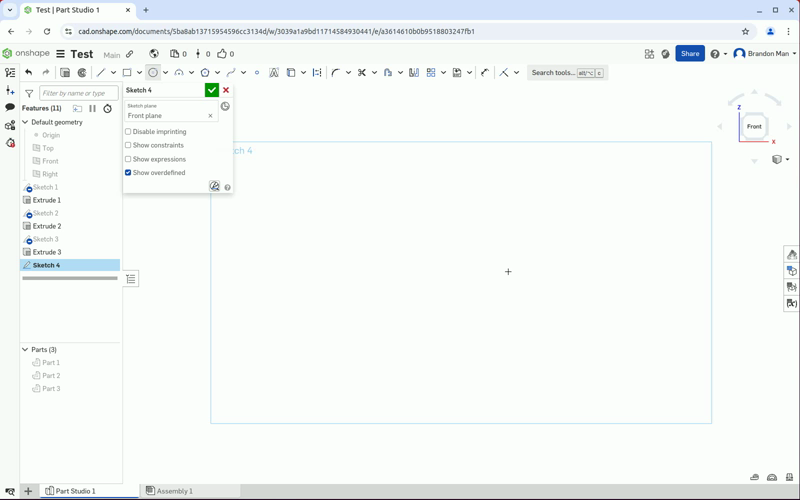
key_up(shift)
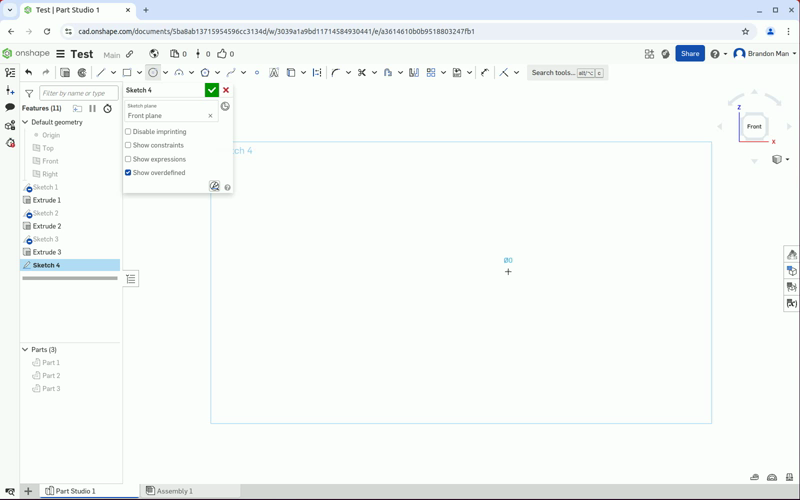
mouse_move(512, 271)
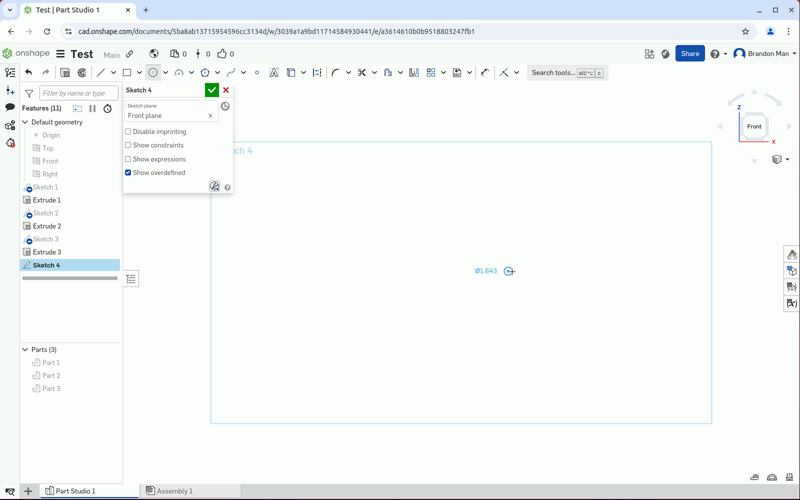
click(512, 271)
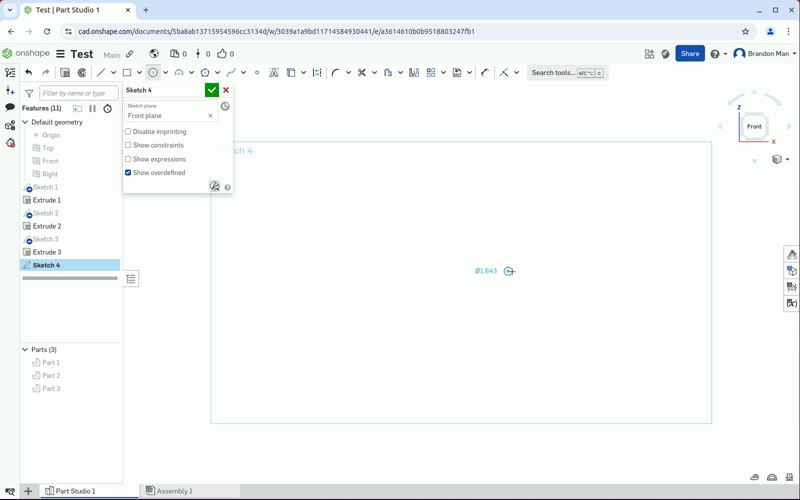
key(esc)
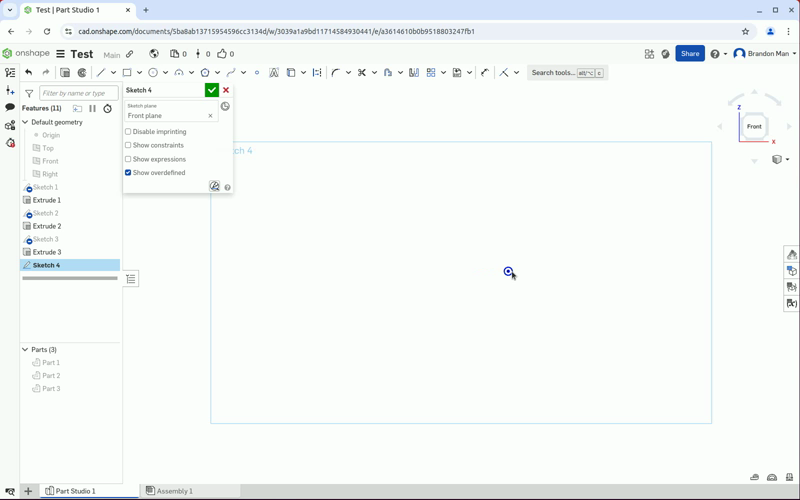
mouse_move(508, 270)
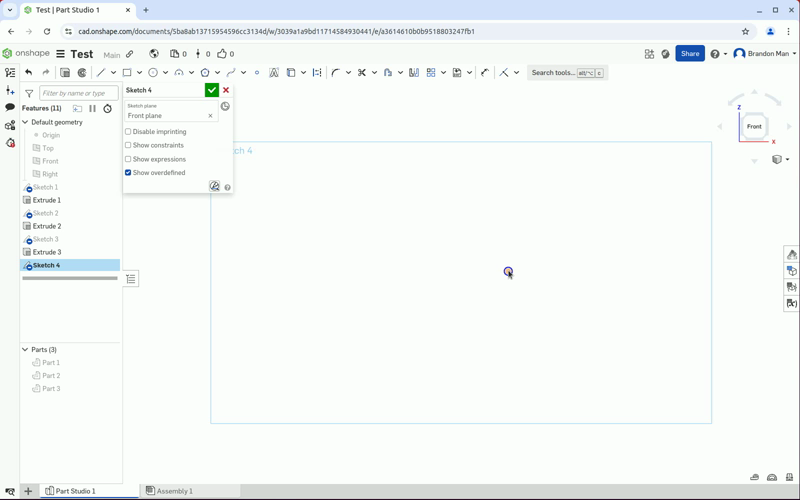
scroll(6)
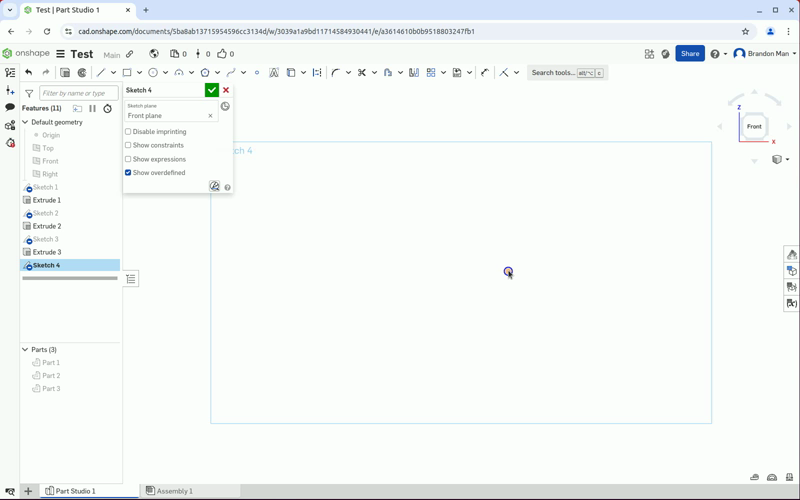
scroll(6)
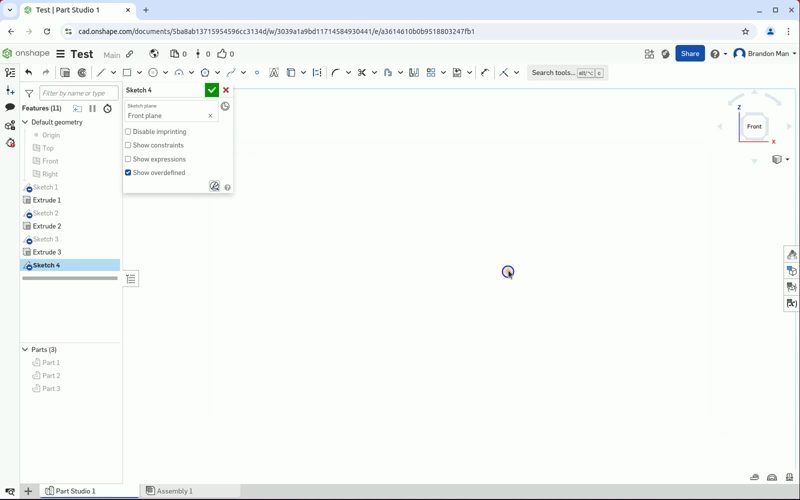
scroll(6)
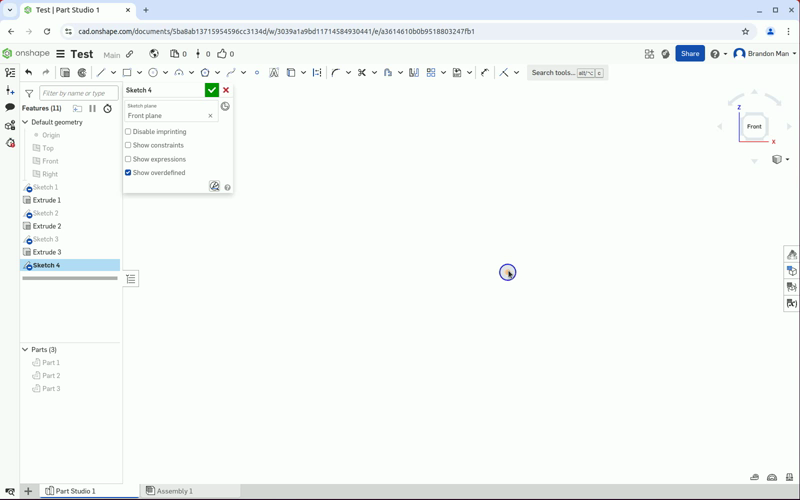
scroll(6)
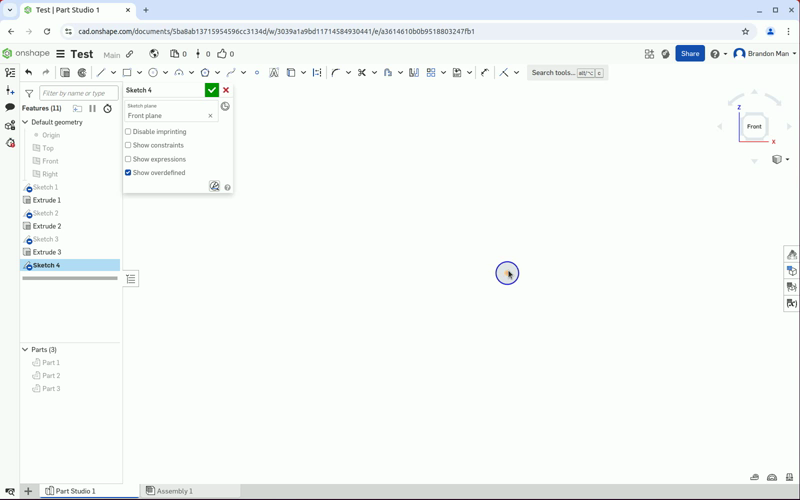
scroll(6)
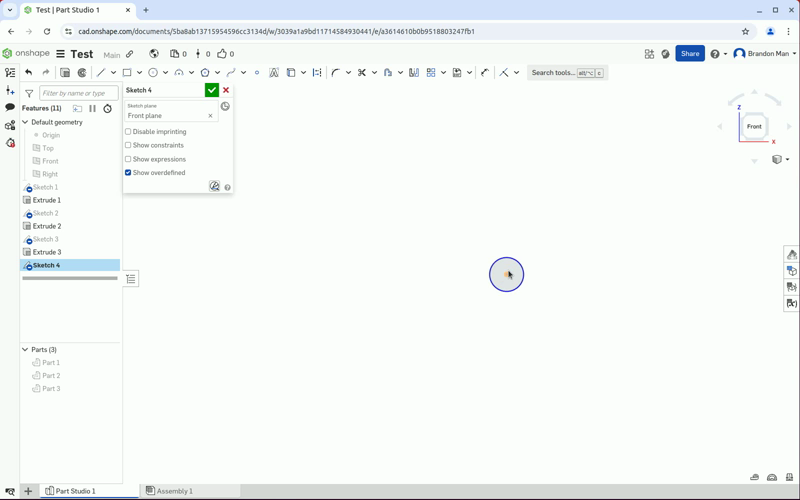
scroll(6)
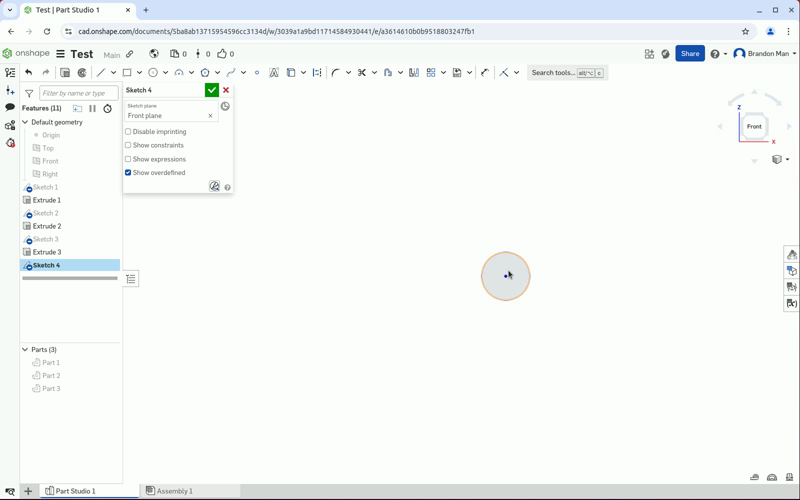
scroll(6)
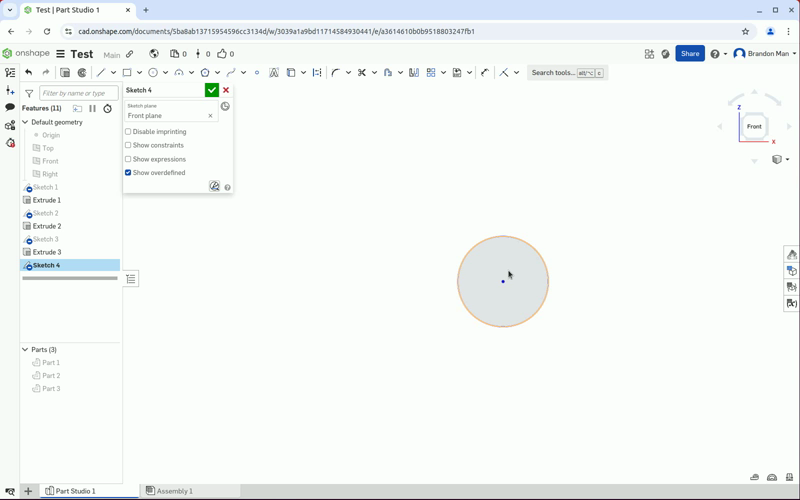
click(508, 270)
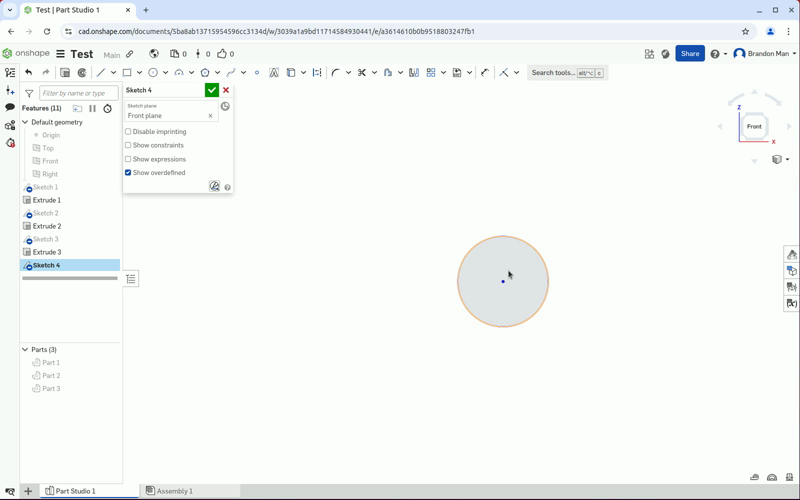
scroll(-6)
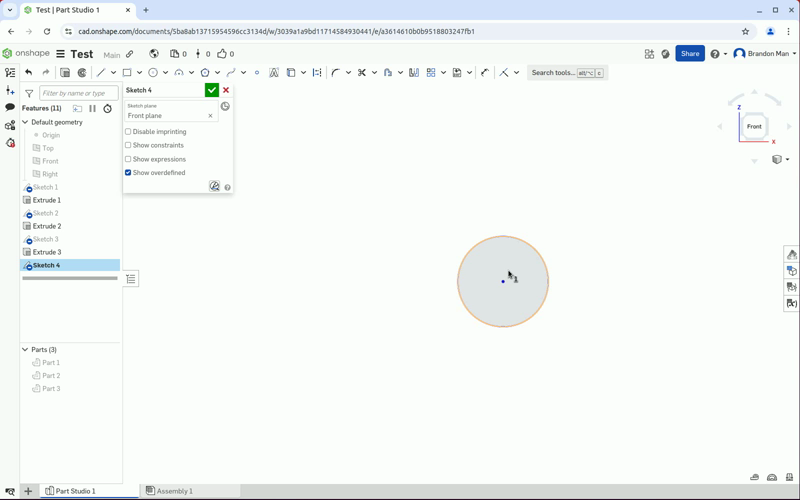
scroll(-6)
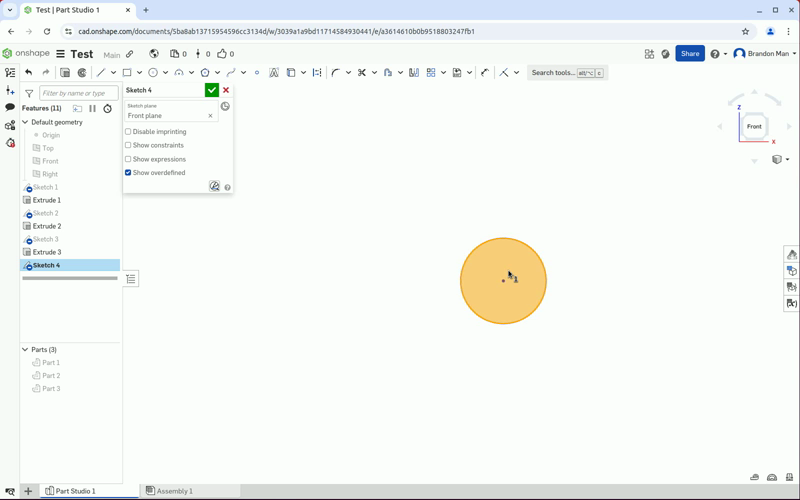
scroll(-6)
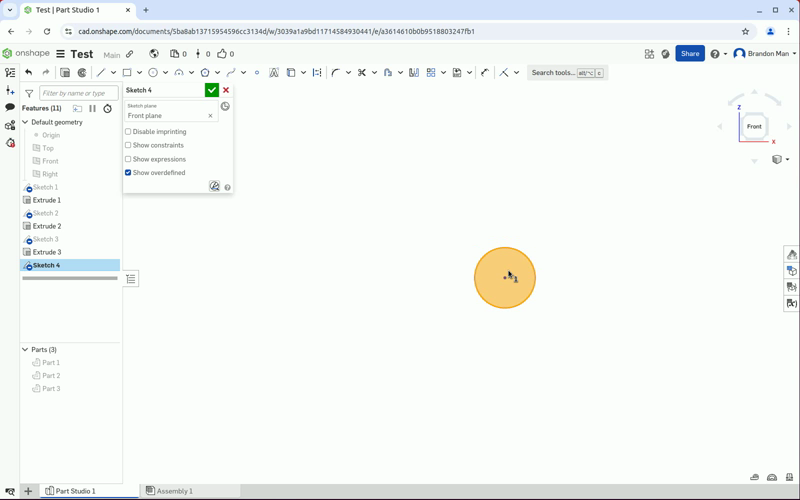
scroll(-6)
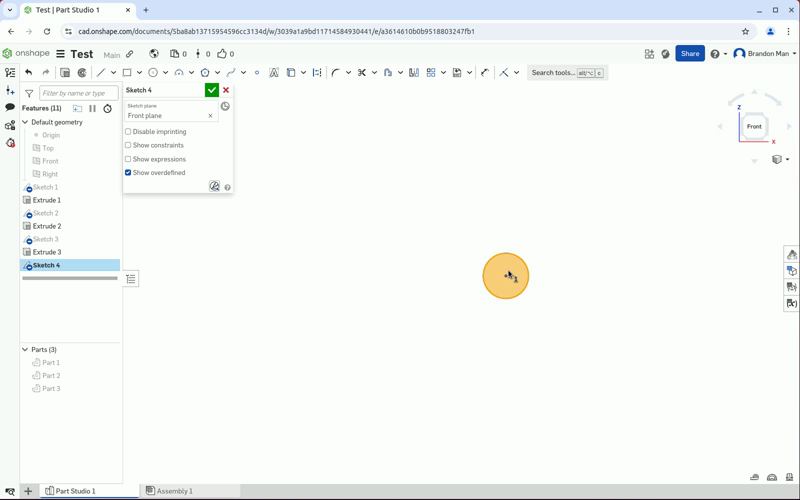
scroll(-6)
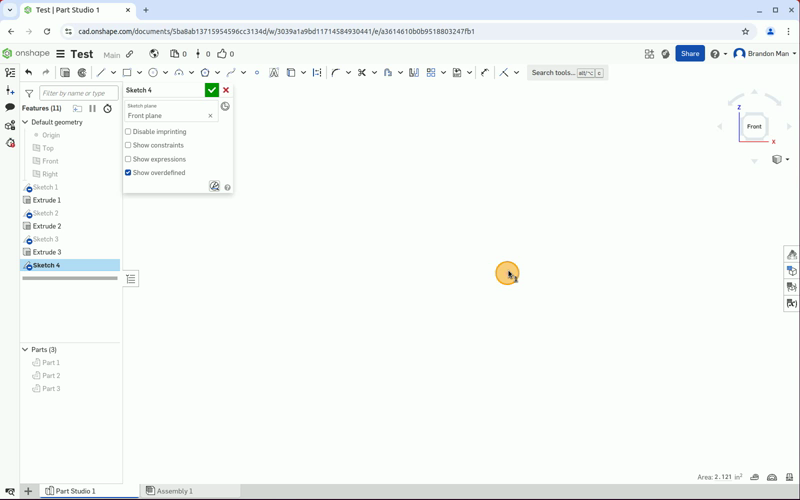
scroll(-6)
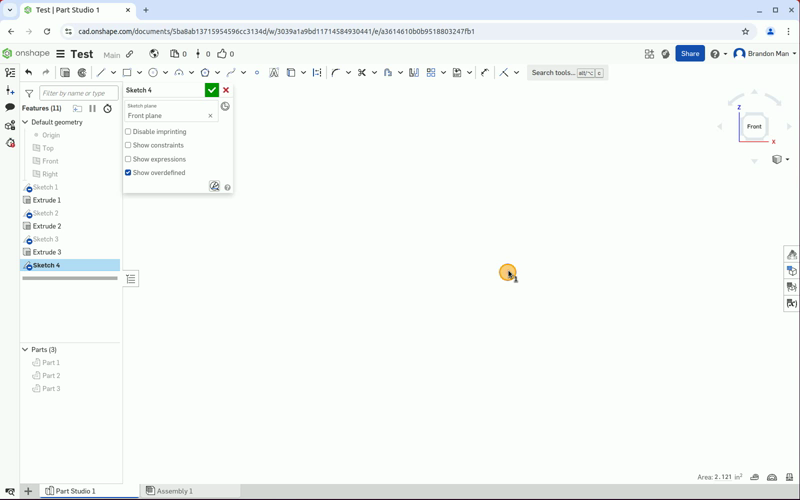
scroll(-6)
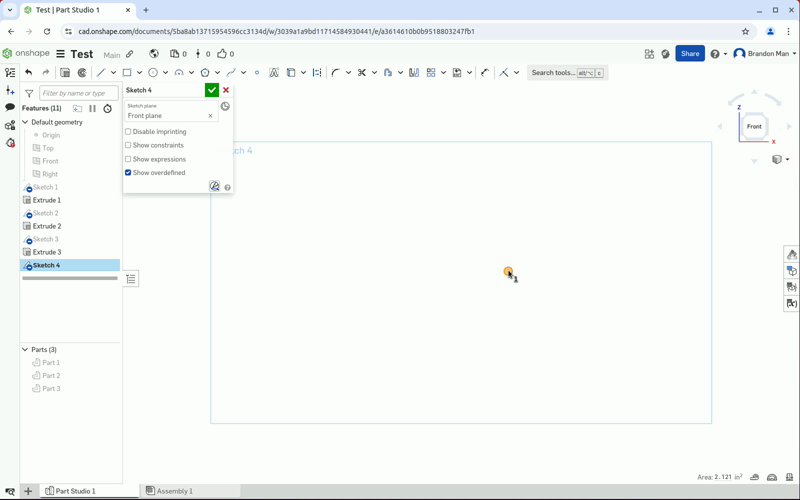
mouse_move(73, 352)
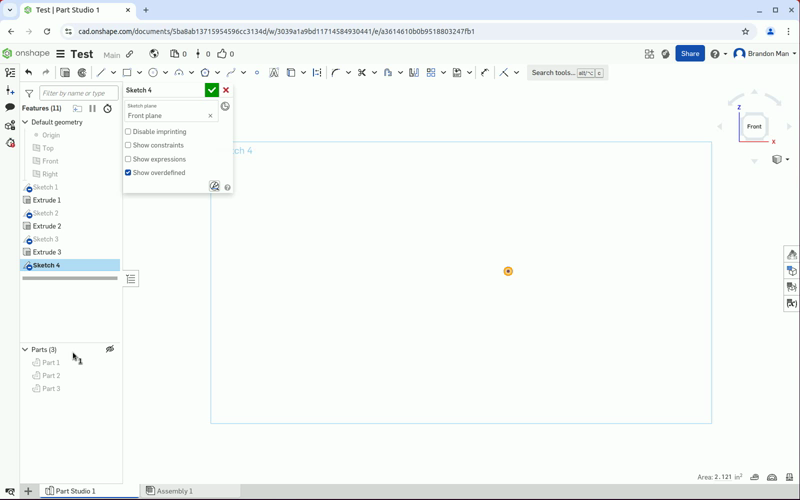
key(shift+y)
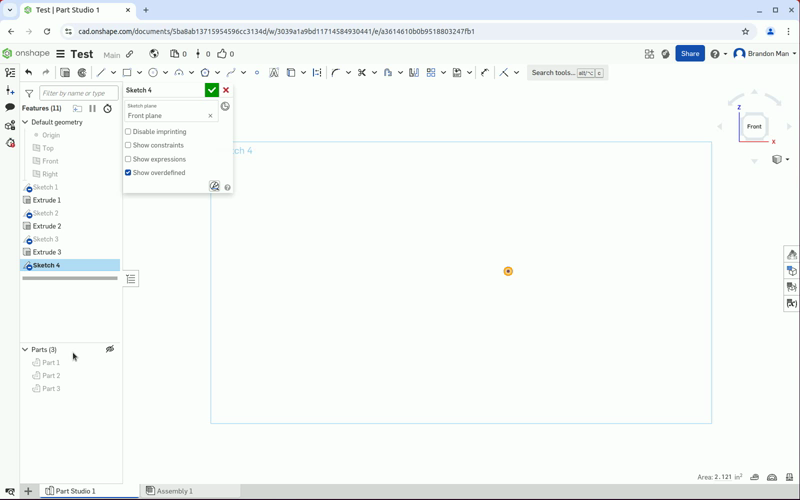
key(shift+e)
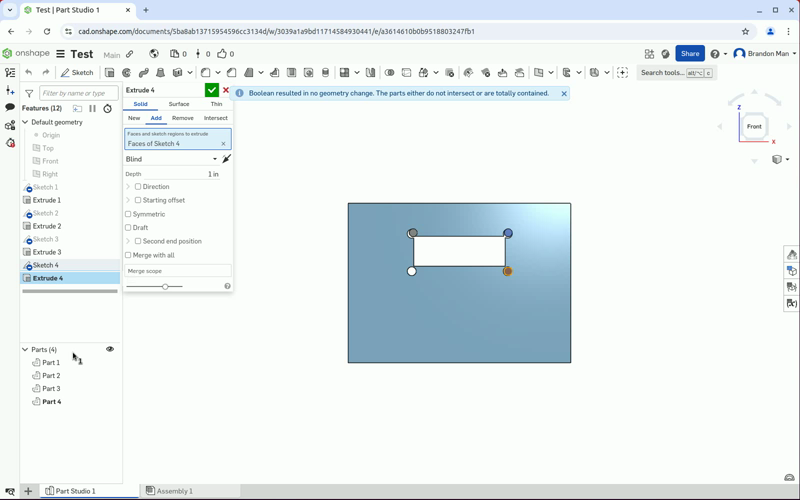
mouse_move(143, 106)
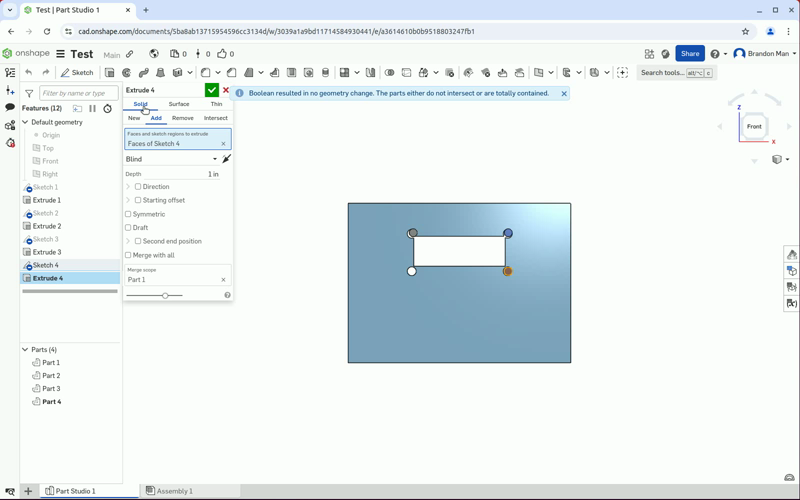
click(143, 106)
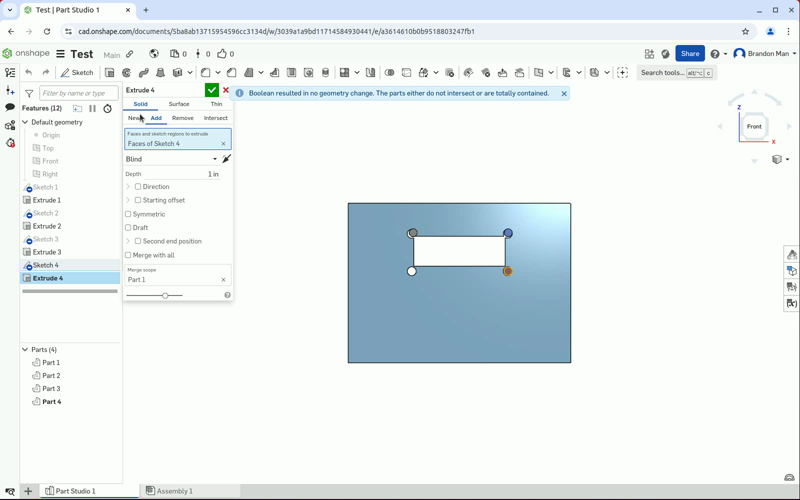
mouse_move(137, 120)
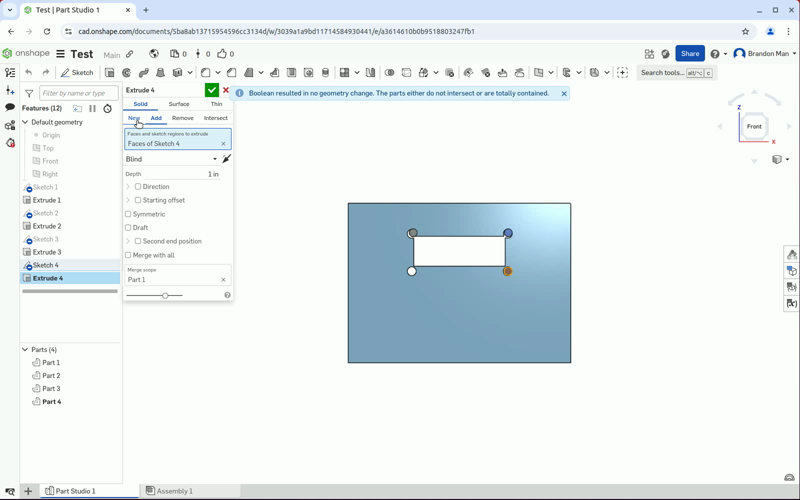
click(137, 120)
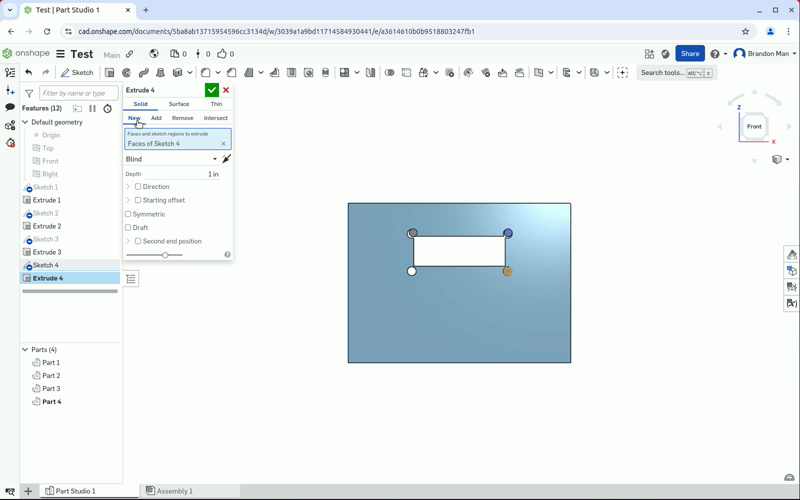
key(tab, 4)
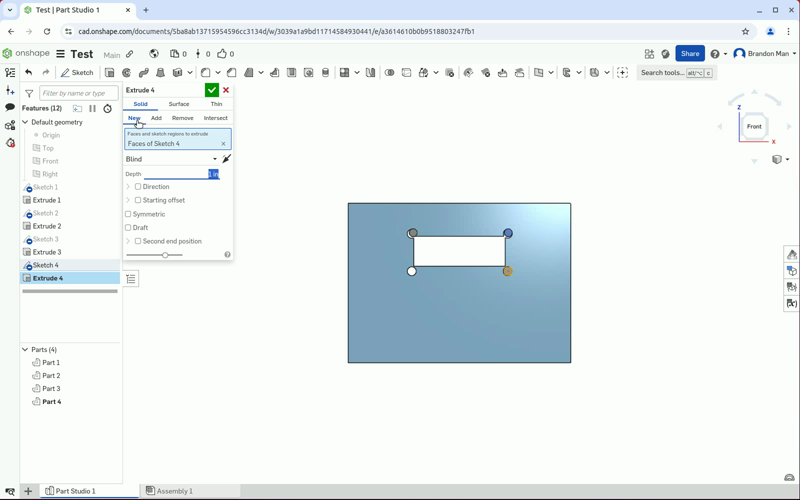
text(1.926)
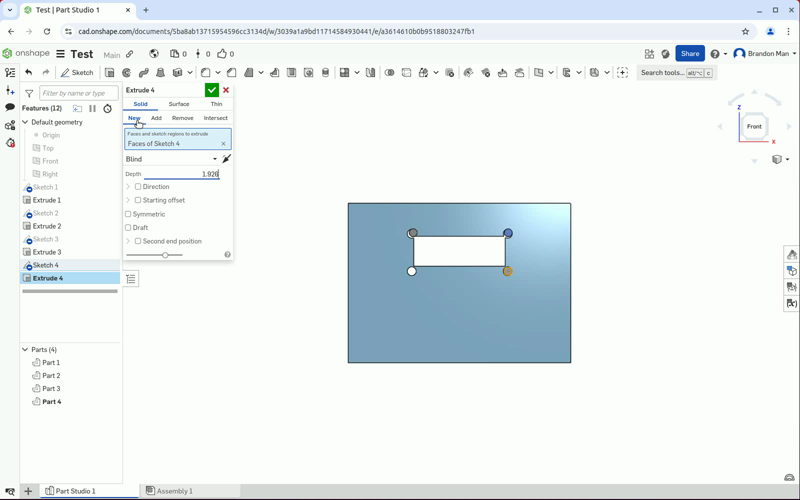
key(enter)
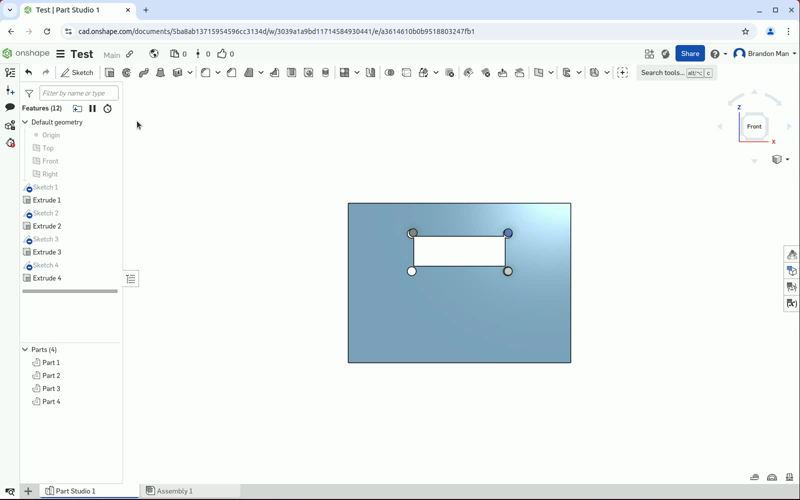
key(shift+h)
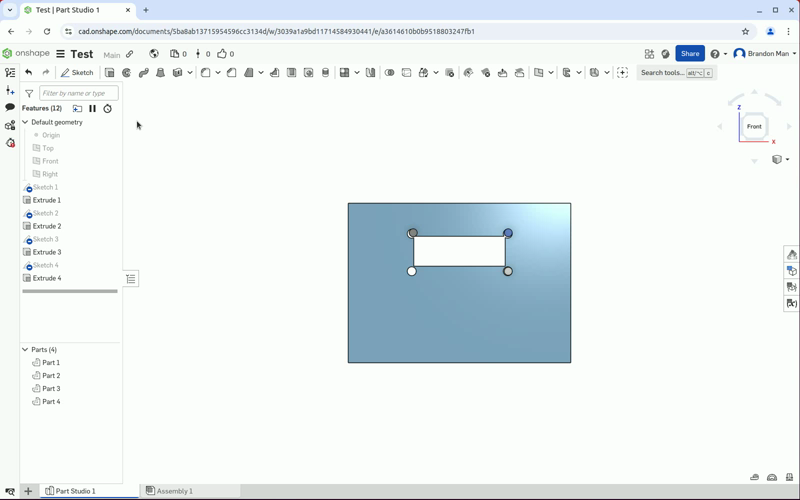
key(shift+h)
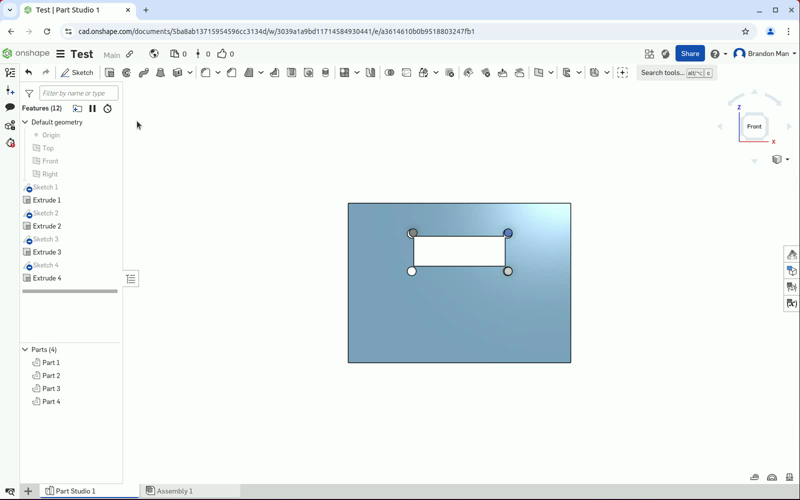
mouse_move(73, 189)
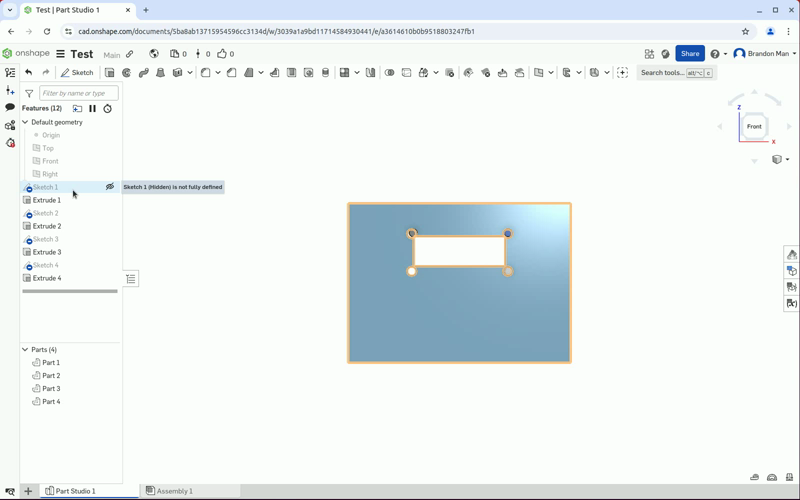
click(73, 189)
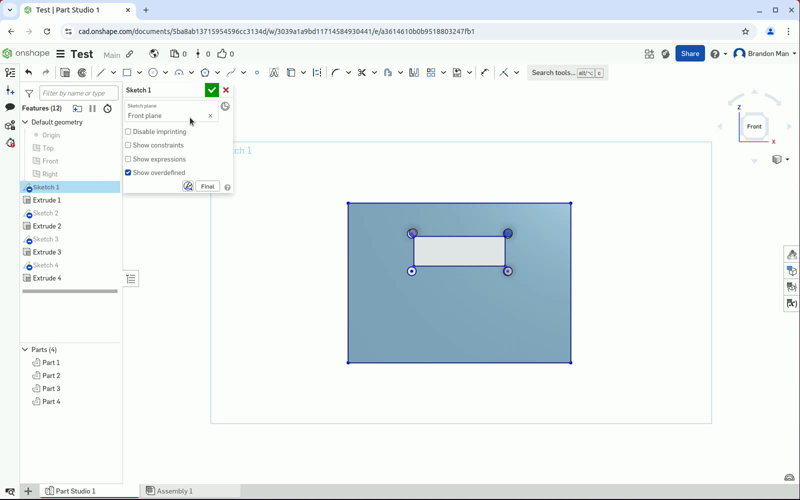
mouse_move(229, 92)
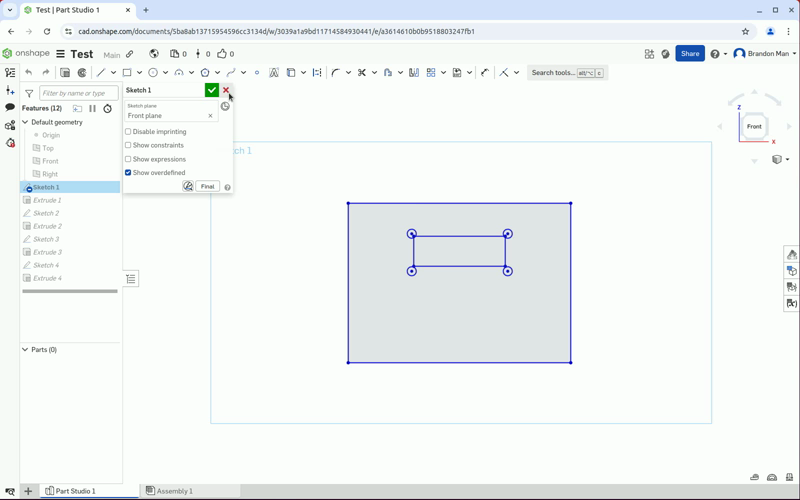
click(229, 92)
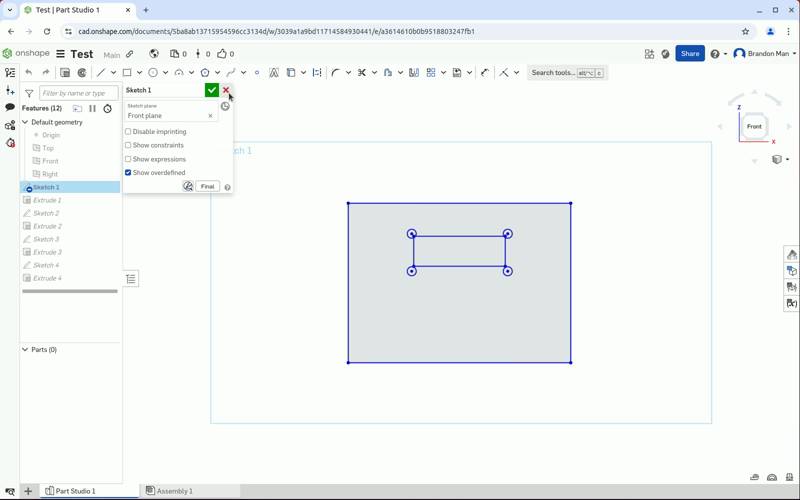
key(shift+s)
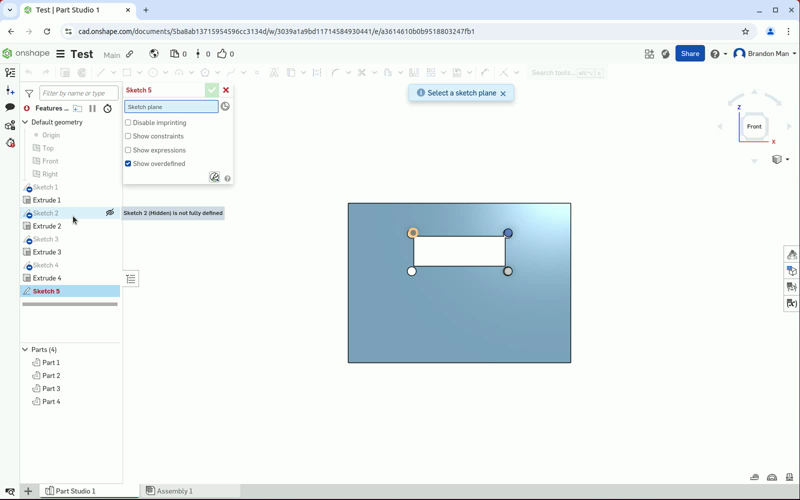
scroll(3)
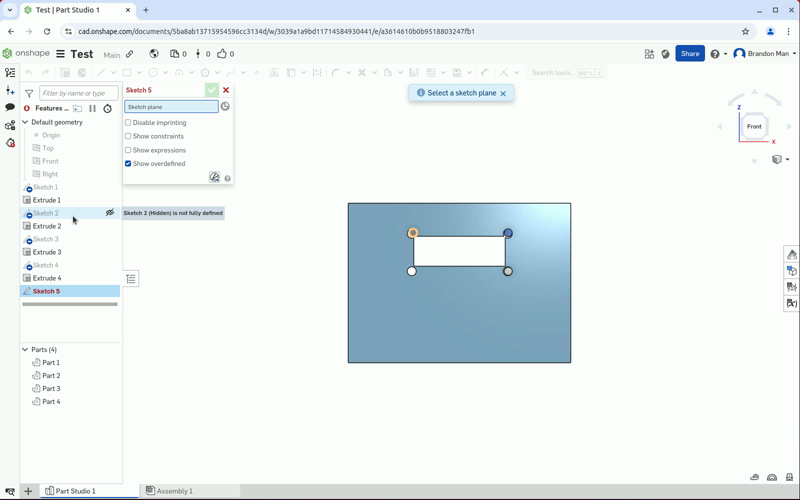
mouse_move(73, 163)
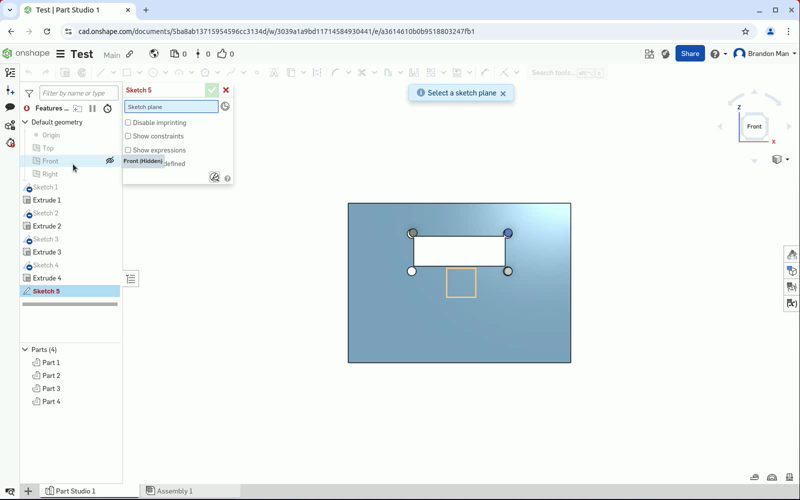
click(73, 163)
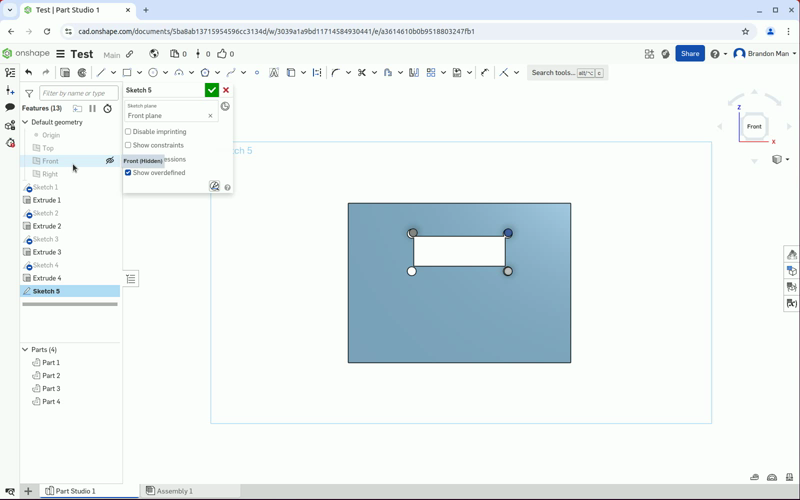
mouse_move(73, 352)
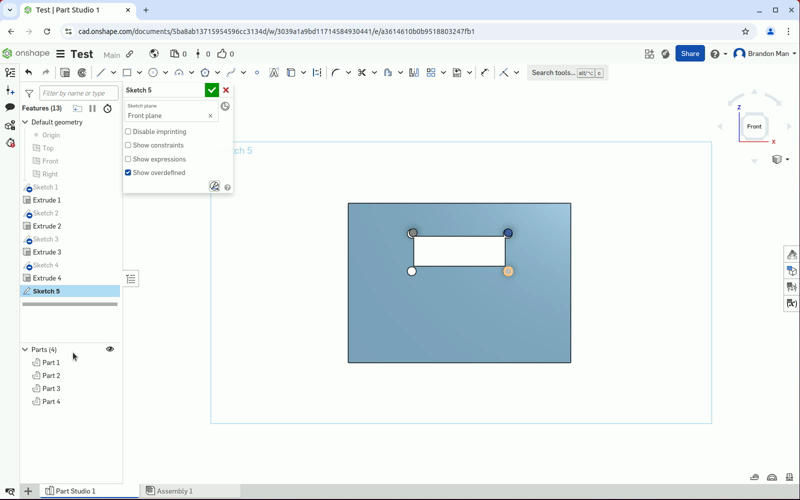
key(y)
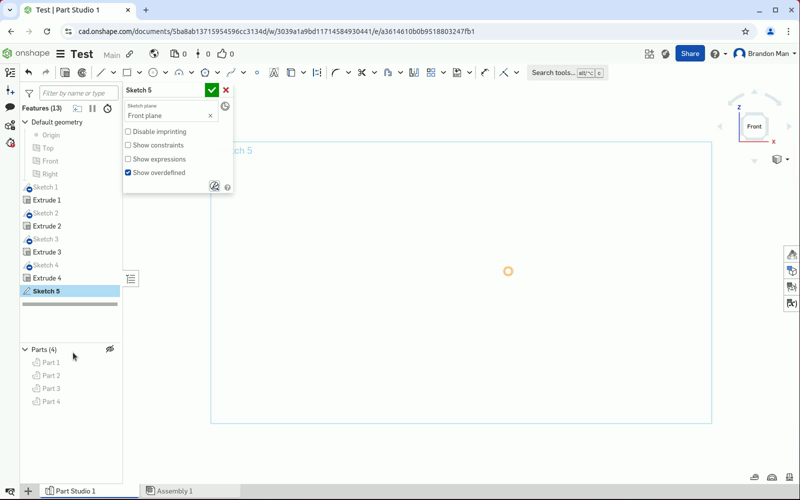
key(c)
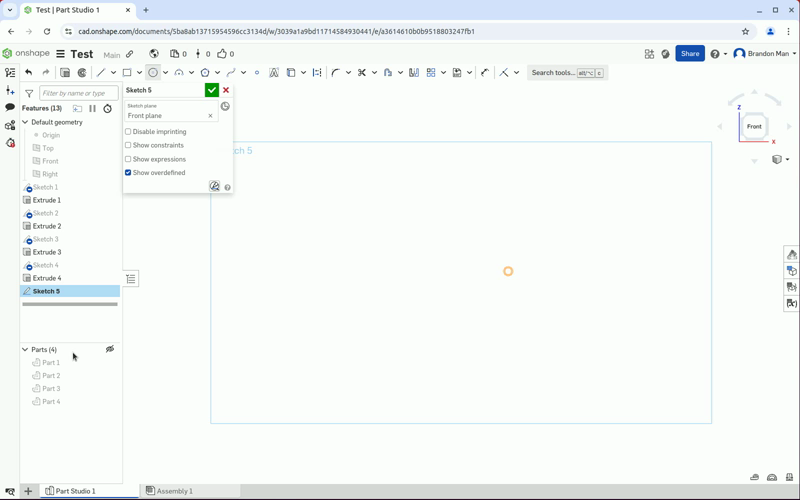
key_down(shift)
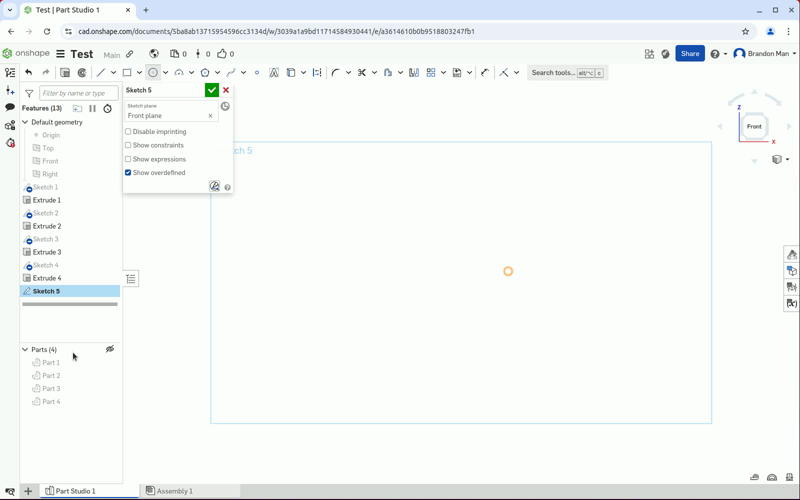
mouse_move(413, 271)
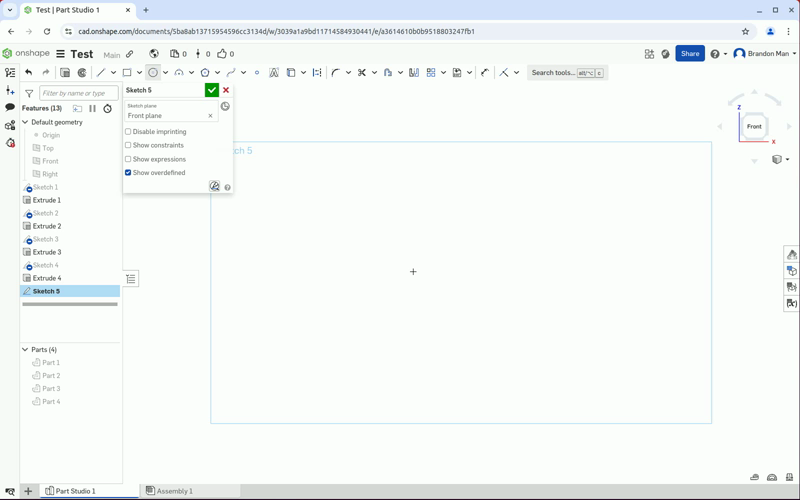
click(413, 271)
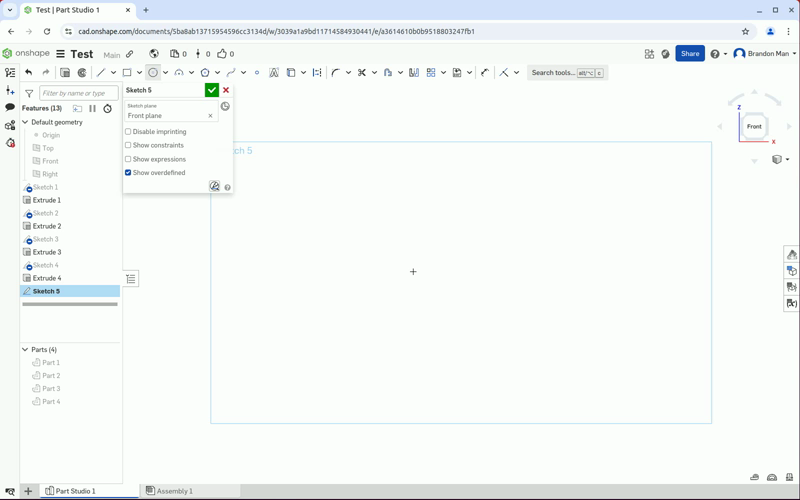
key_up(shift)
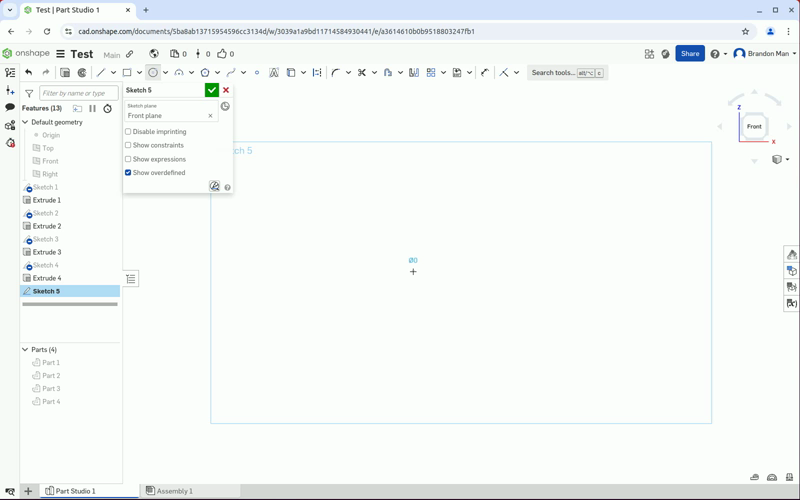
mouse_move(417, 271)
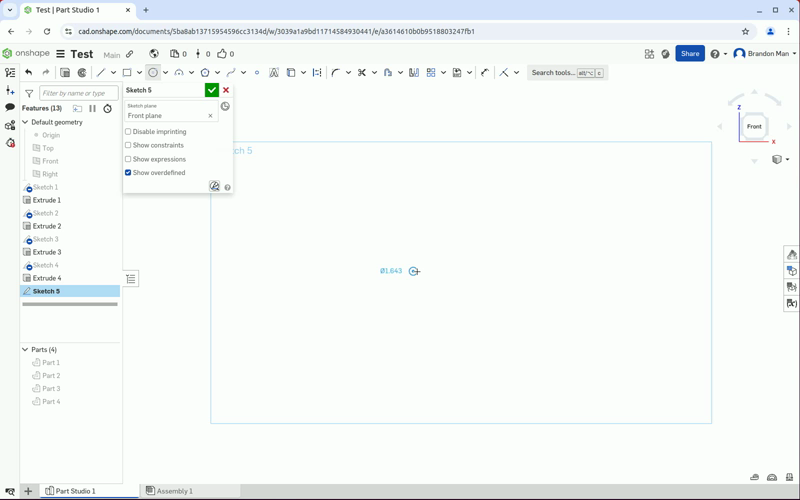
click(417, 271)
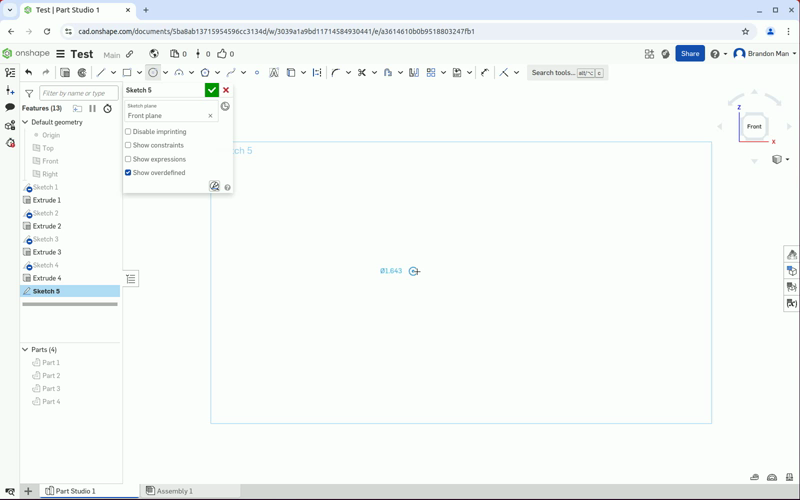
key(esc)
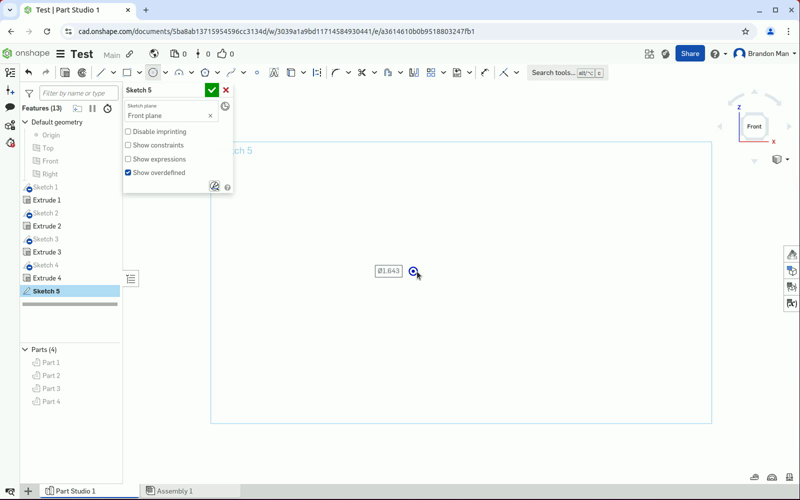
mouse_move(414, 271)
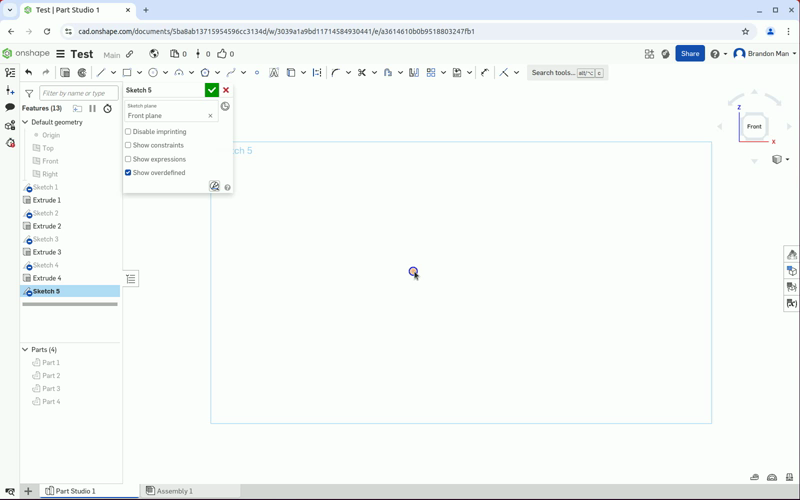
scroll(6)
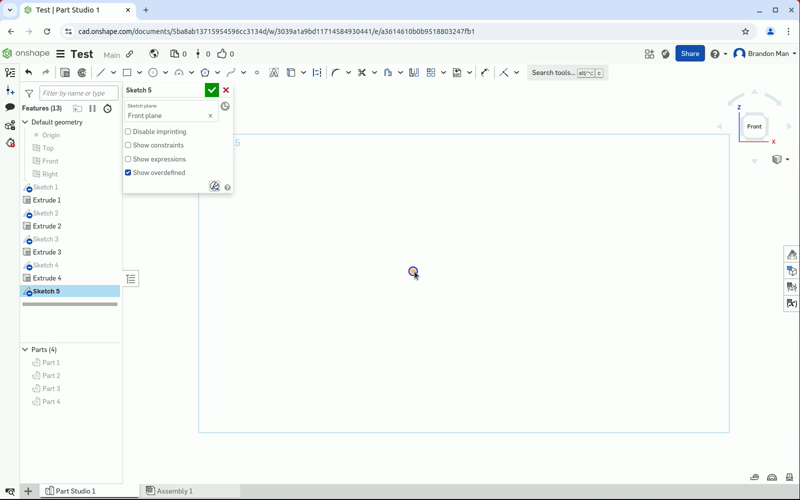
scroll(6)
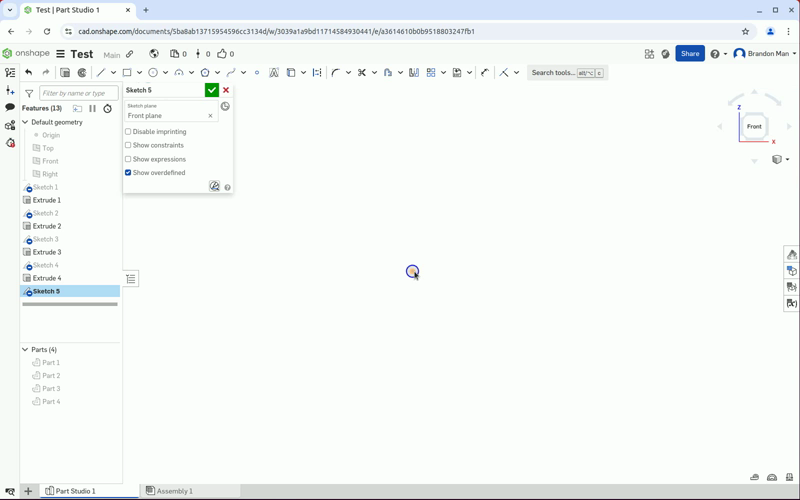
scroll(6)
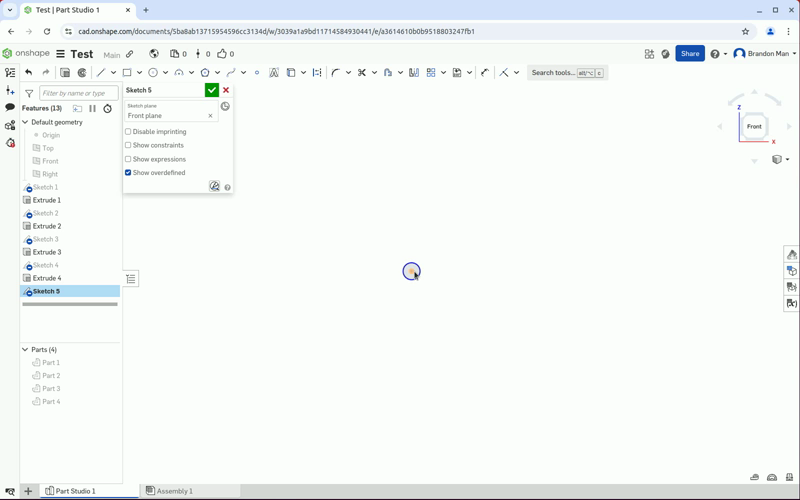
scroll(6)
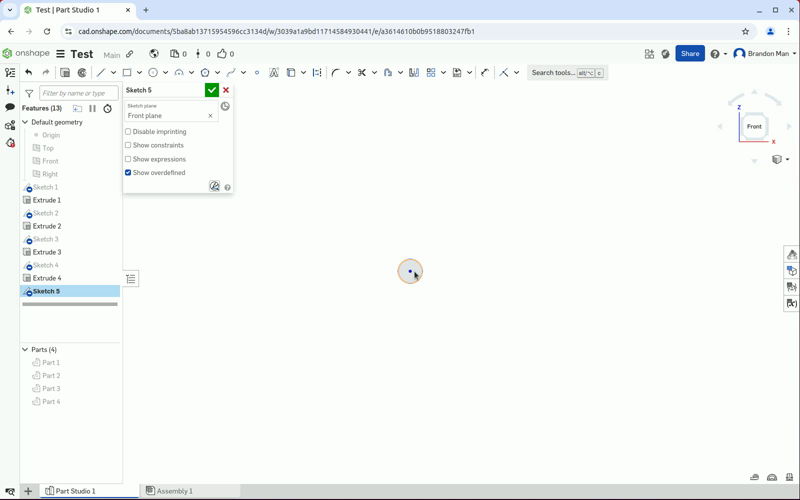
scroll(6)
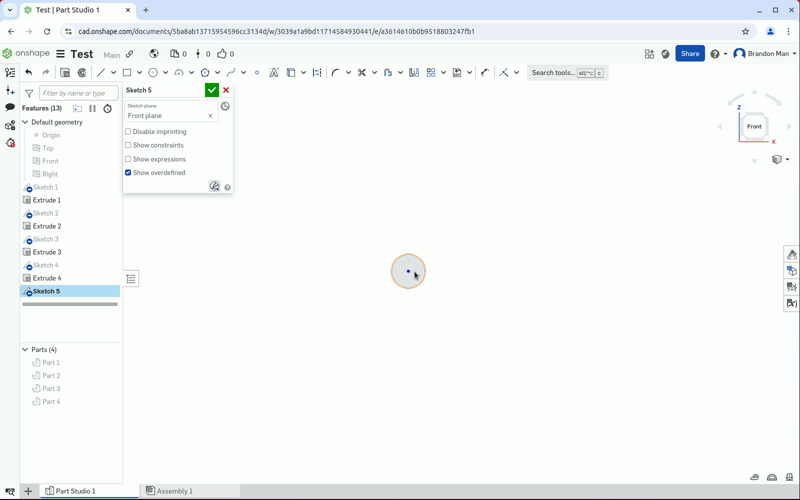
scroll(6)
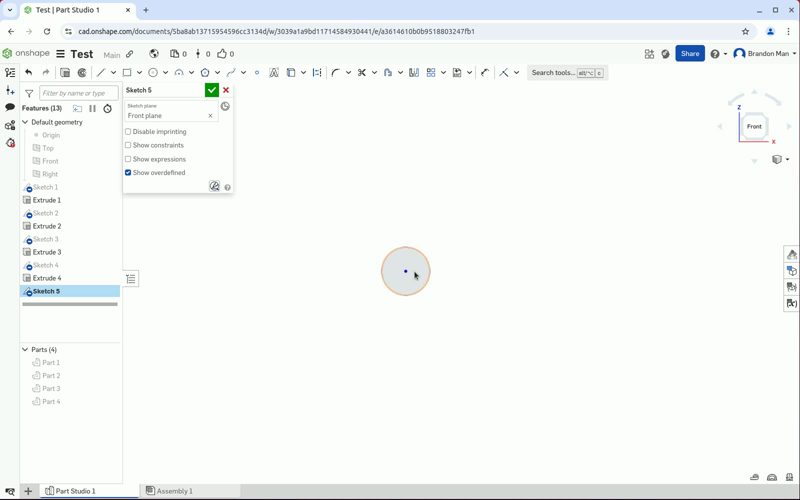
scroll(6)
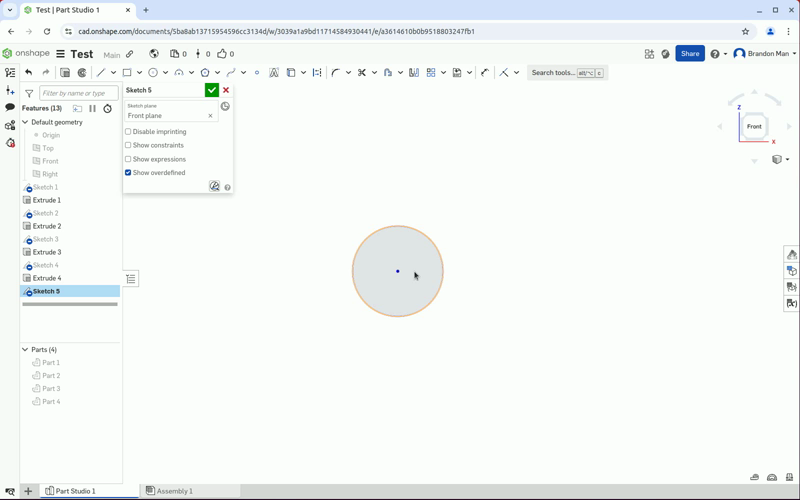
click(414, 271)
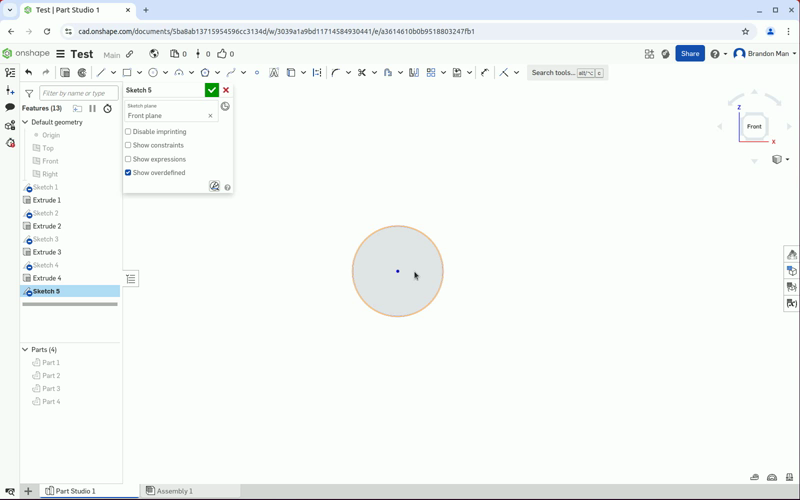
scroll(-6)
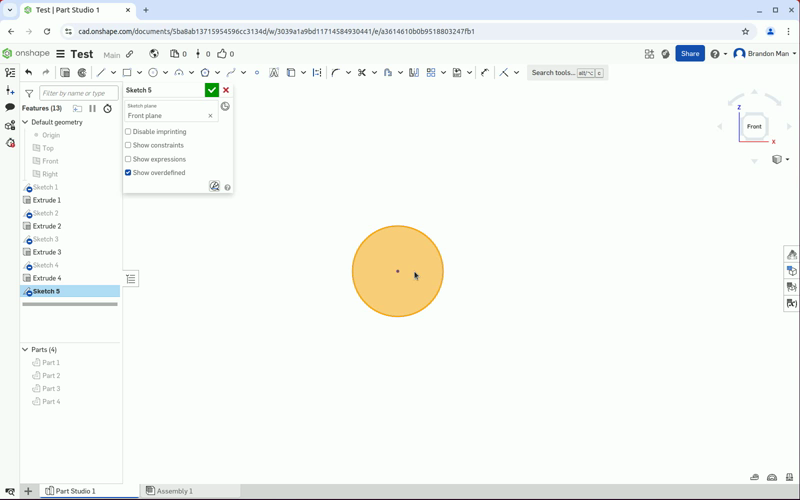
scroll(-6)
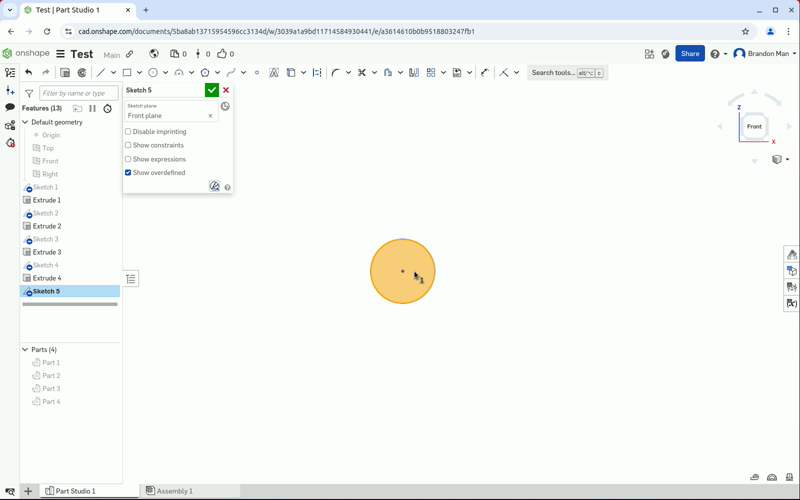
scroll(-6)
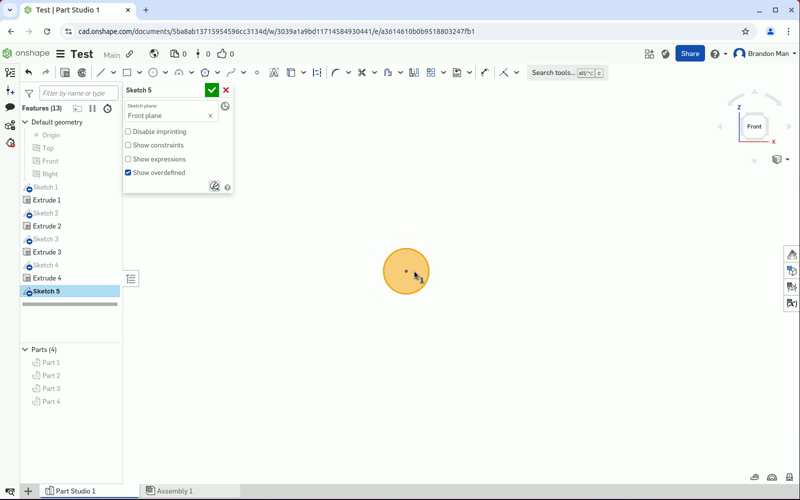
scroll(-6)
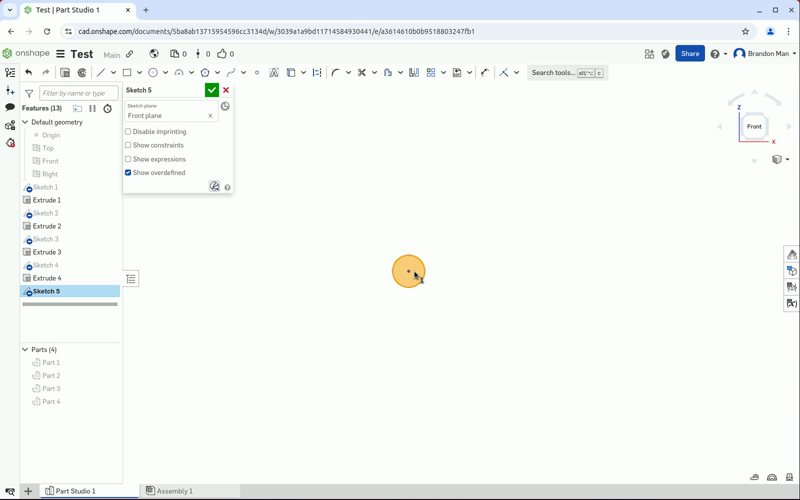
scroll(-6)
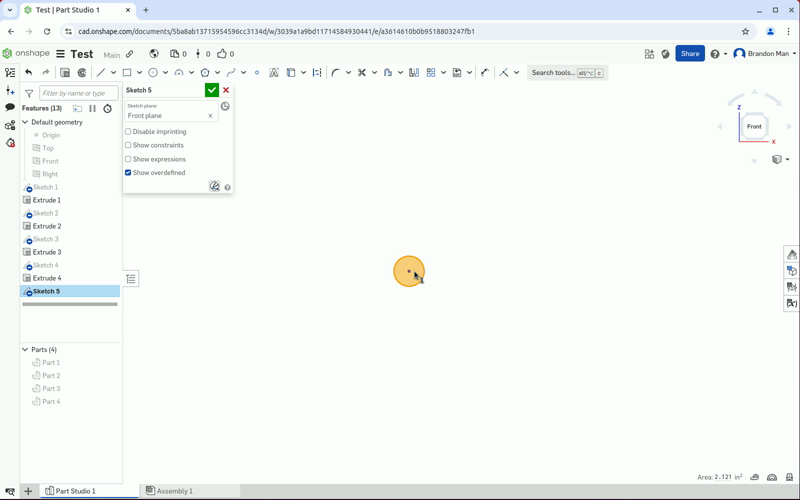
scroll(-6)
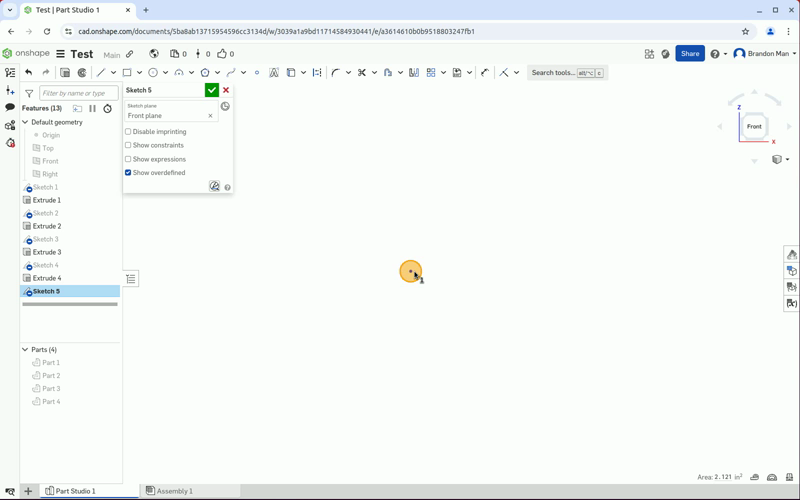
scroll(-6)
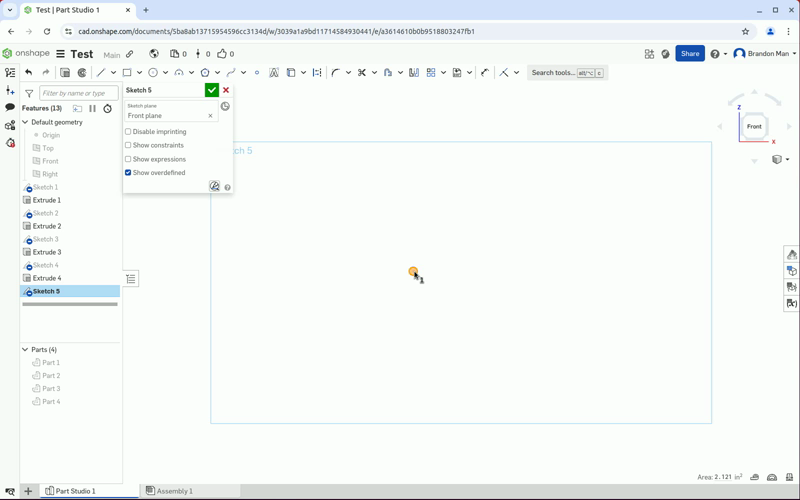
mouse_move(73, 352)
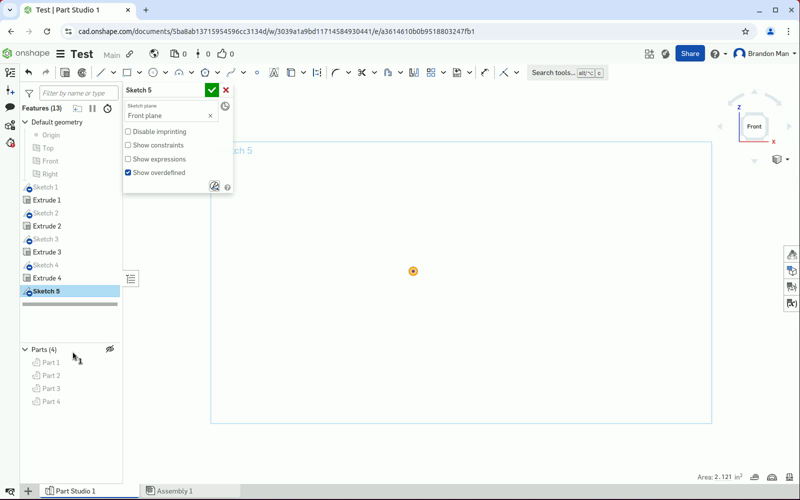
key(shift+y)
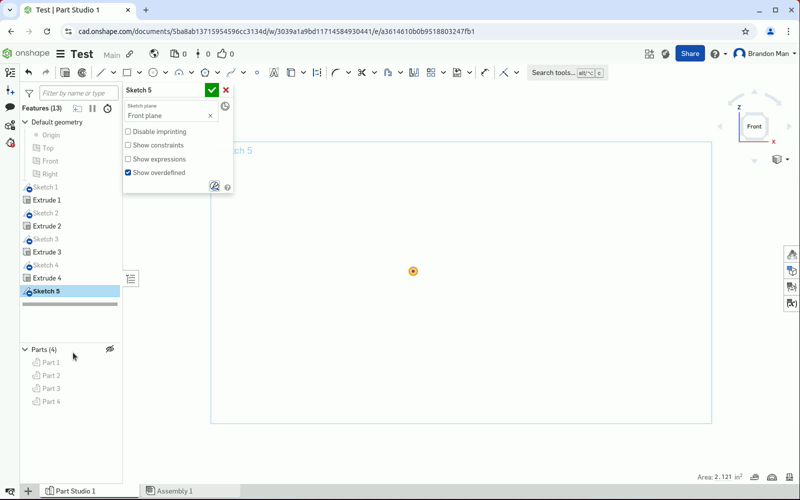
key(shift+e)
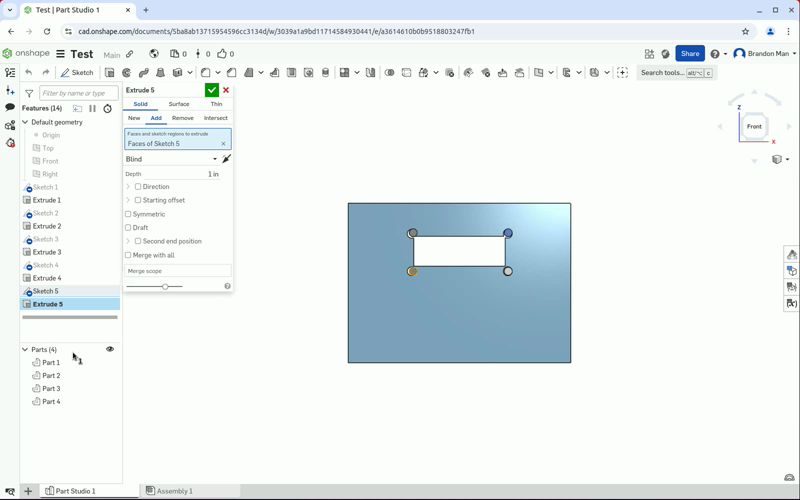
mouse_move(143, 106)
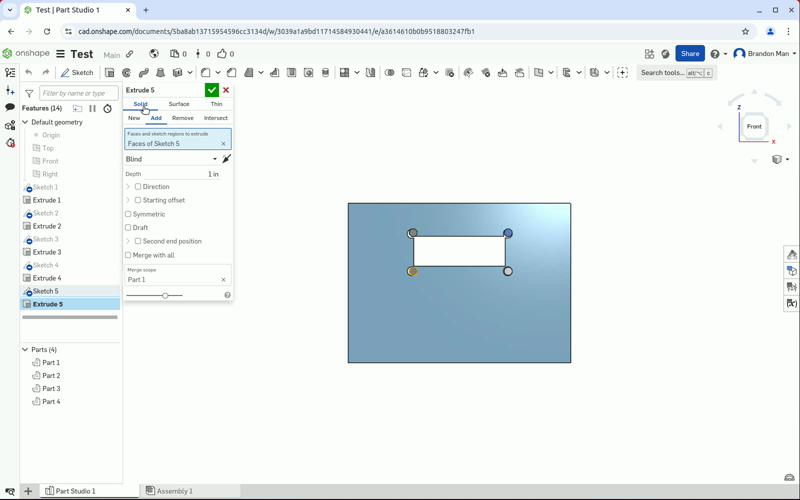
click(143, 106)
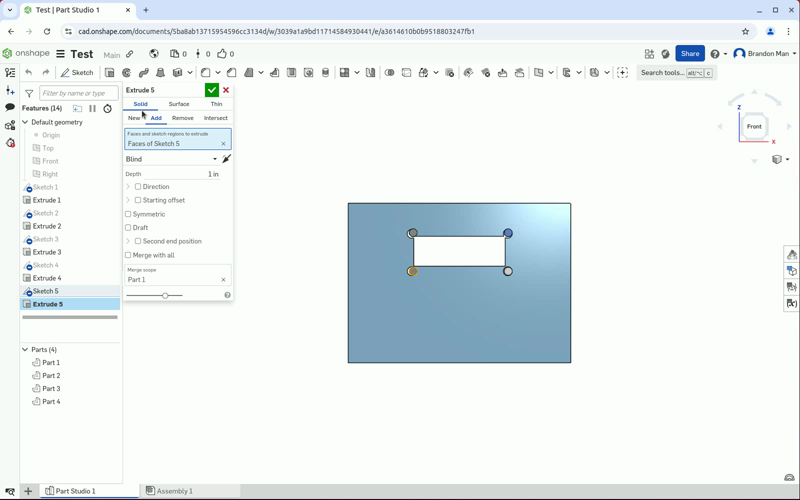
mouse_move(137, 120)
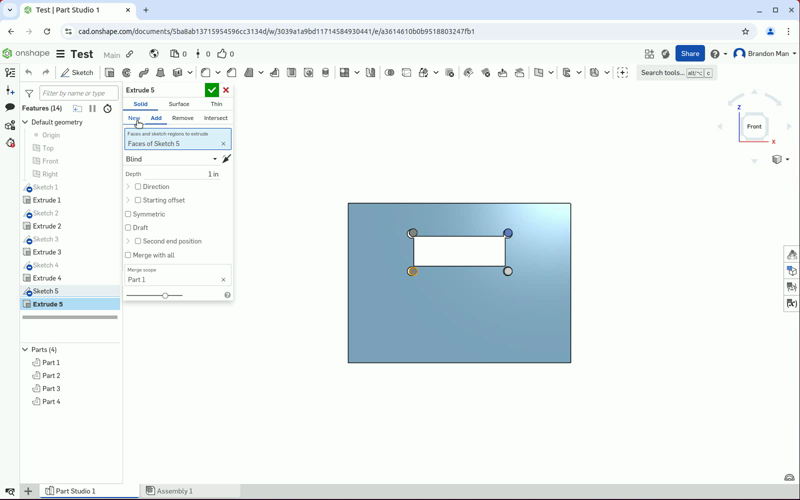
click(137, 120)
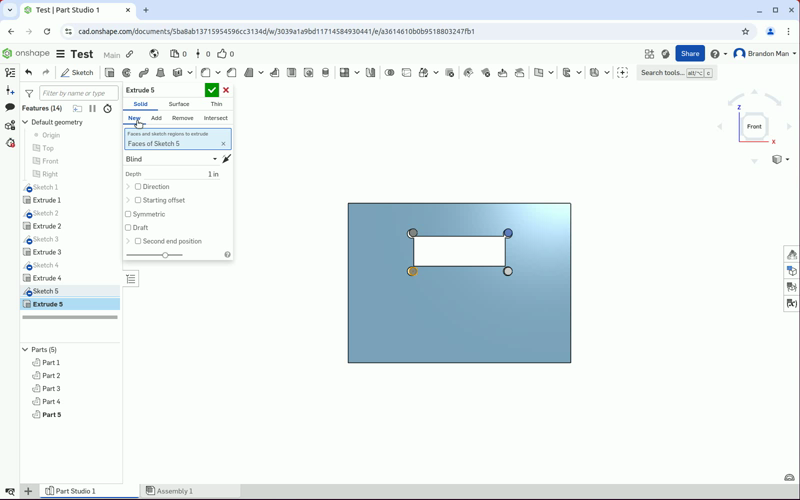
key(tab, 4)
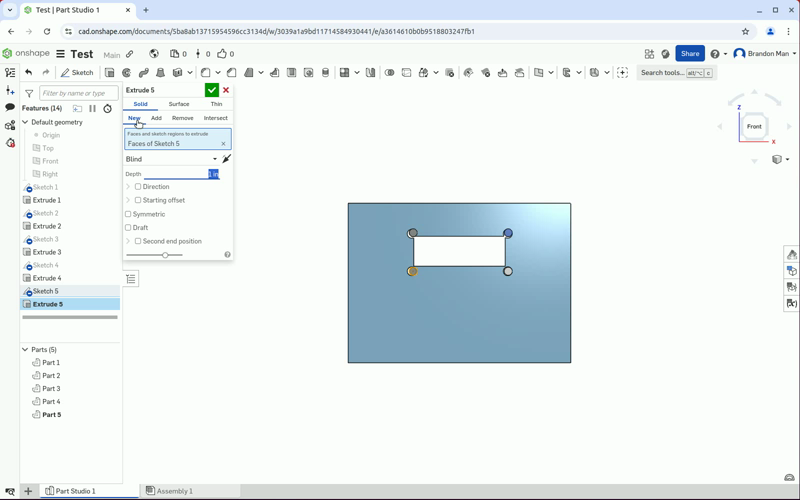
text(1.926)
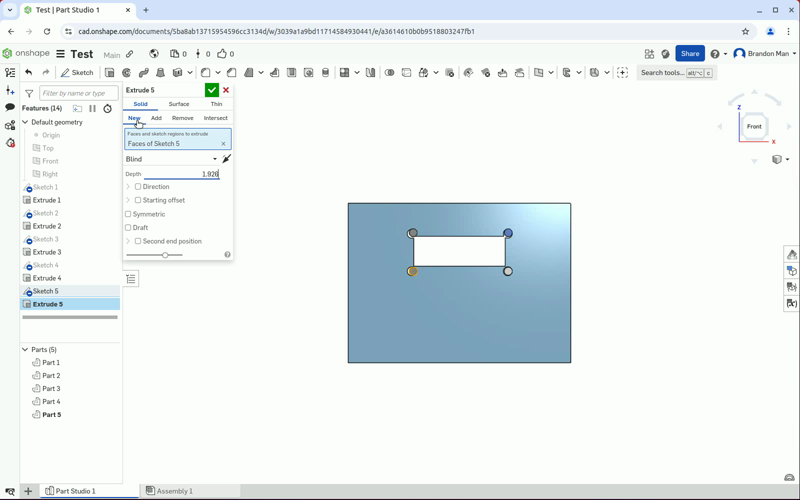
key(enter)
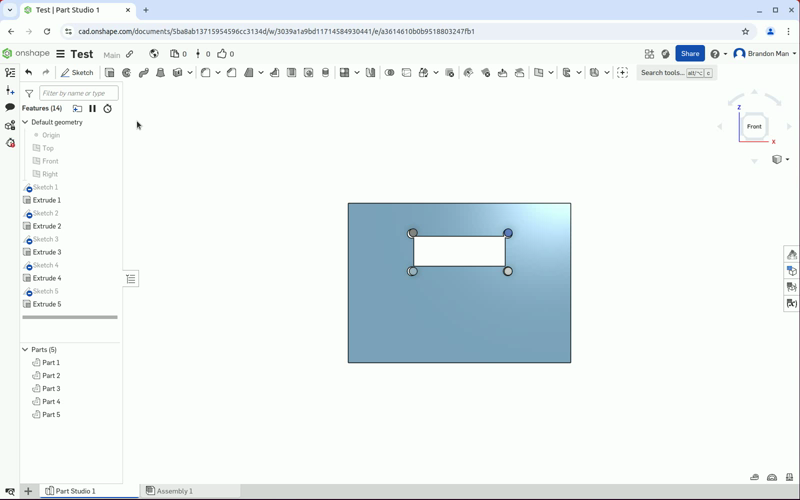
key(shift+h)
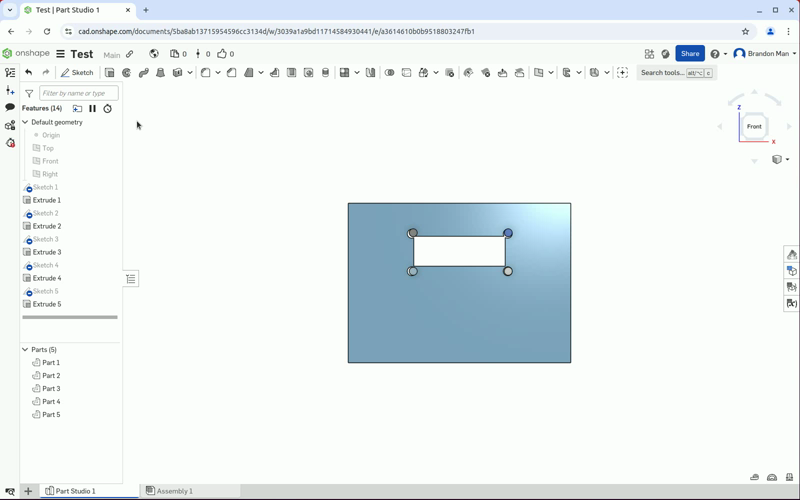
key(shift+h)
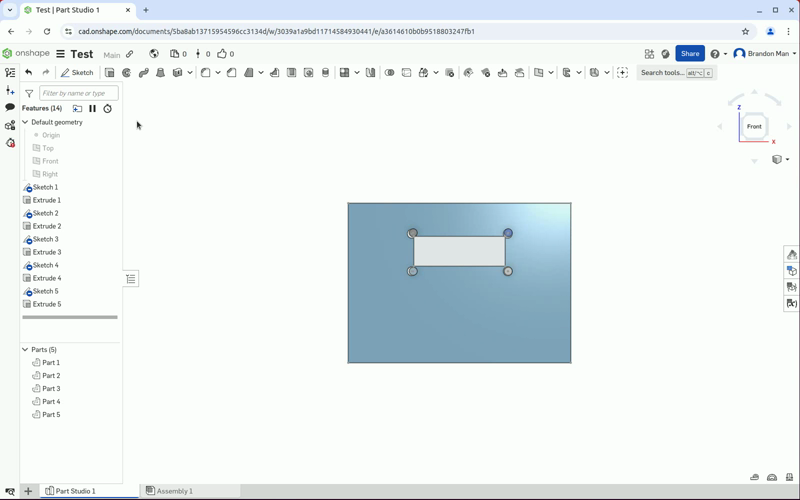
key(shift+7)
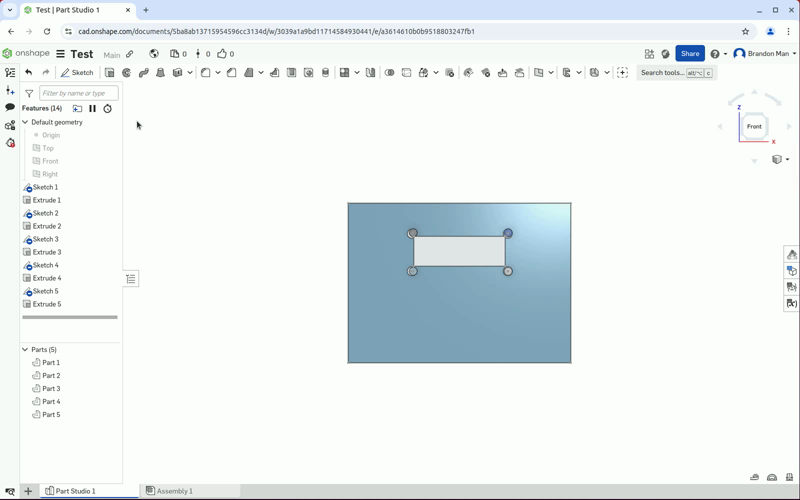
key(left, 2)
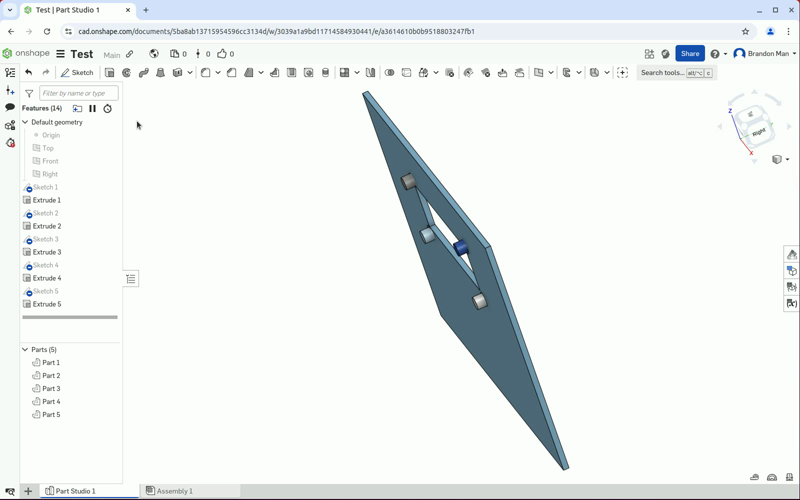
key(down, 2)
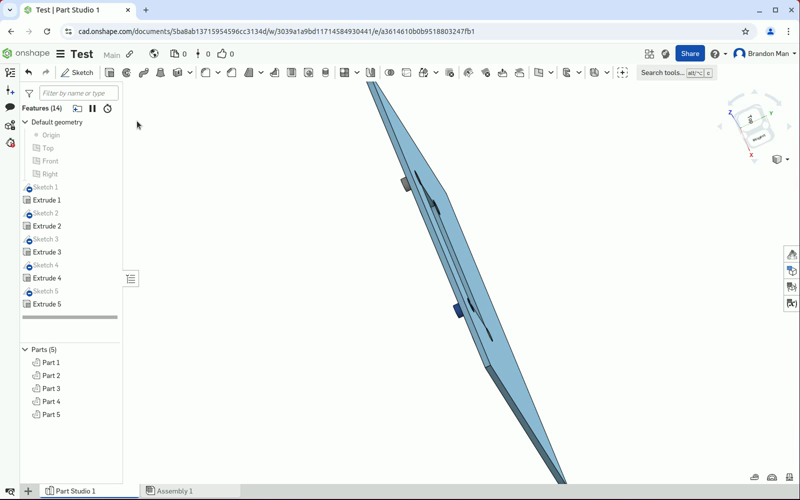
key(up, 2)
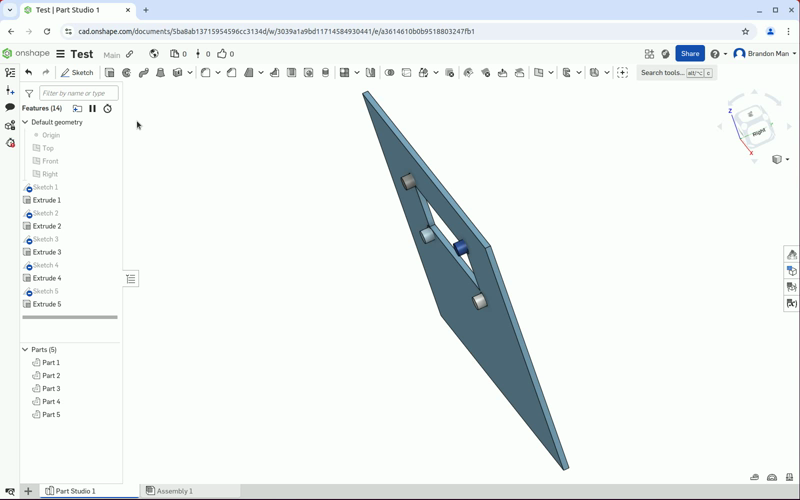
key(right, 2)
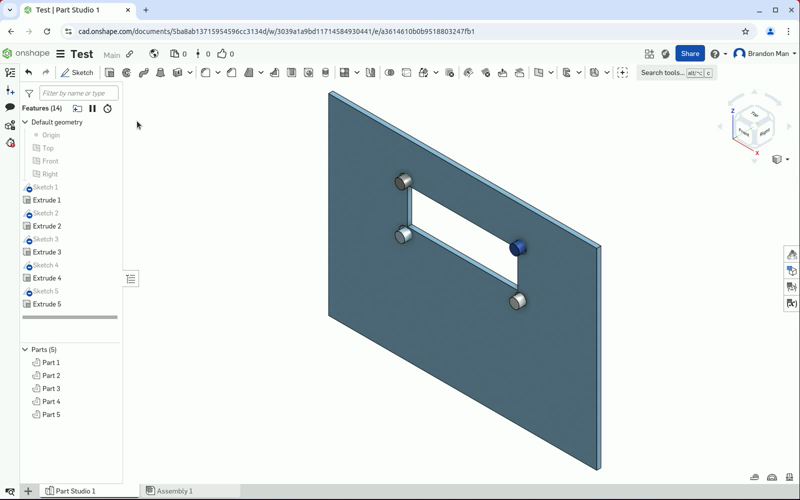
mouse_move(73, 189)
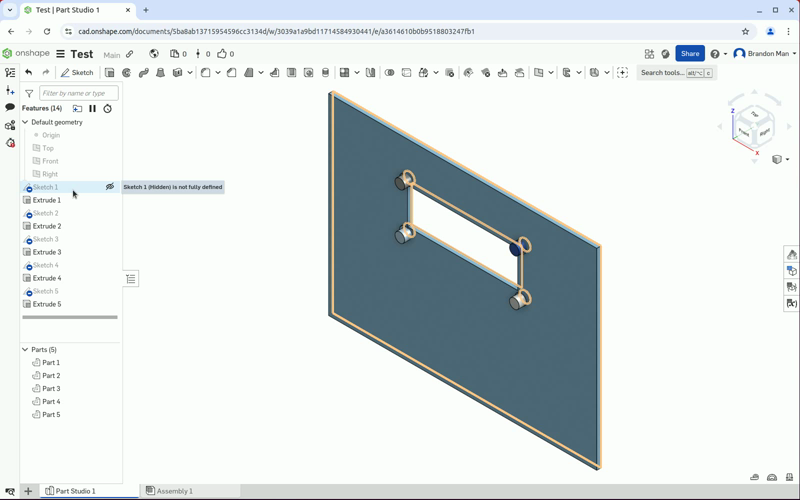
click(73, 189)